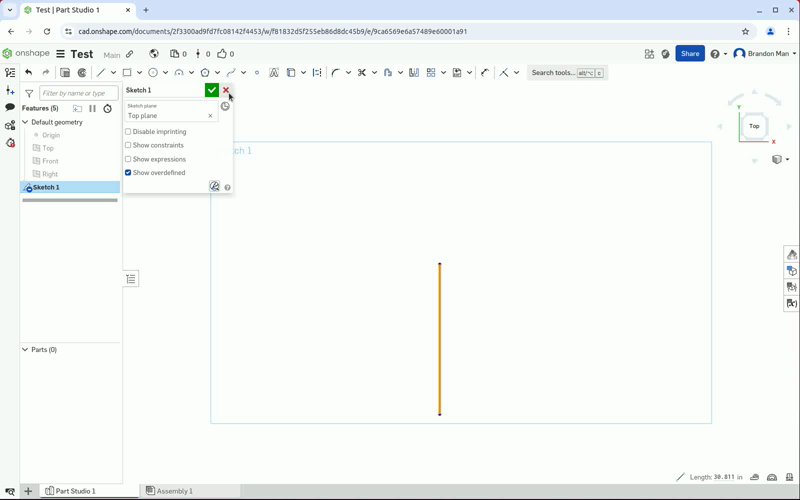
key(shift+h)
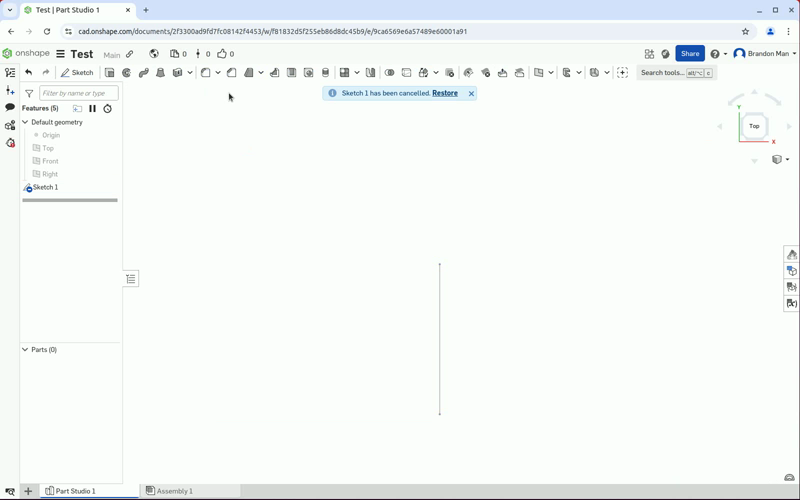
key(shift+s)
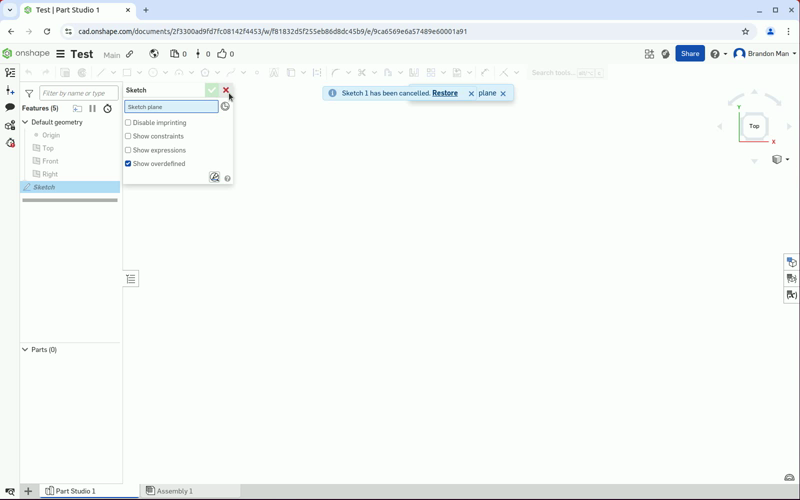
mouse_move(73, 150)
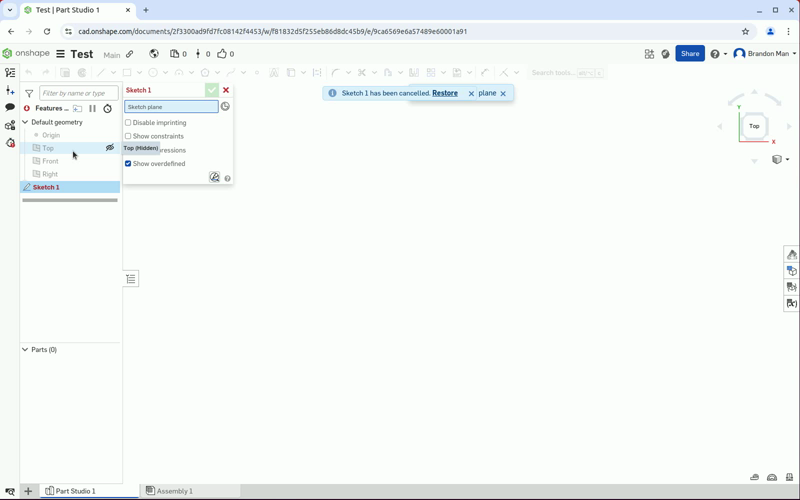
click(73, 150)
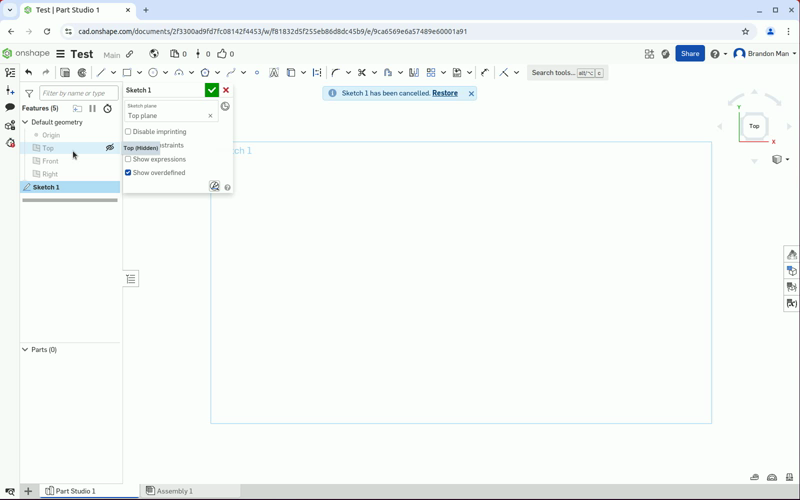
mouse_move(73, 352)
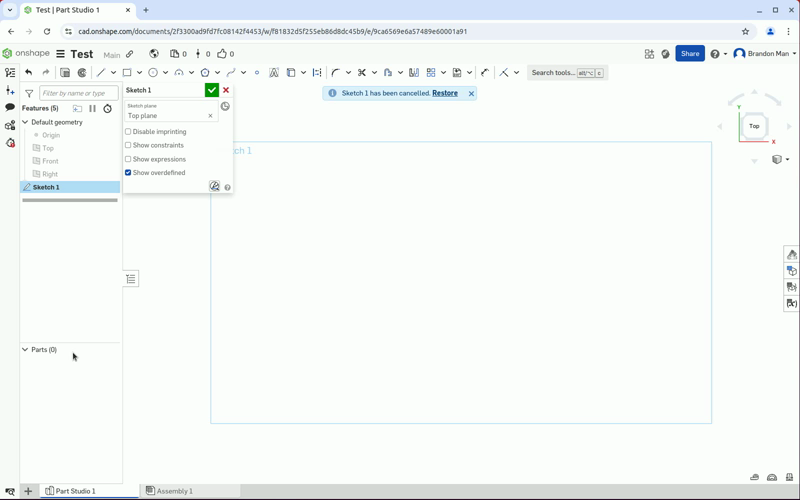
key(y)
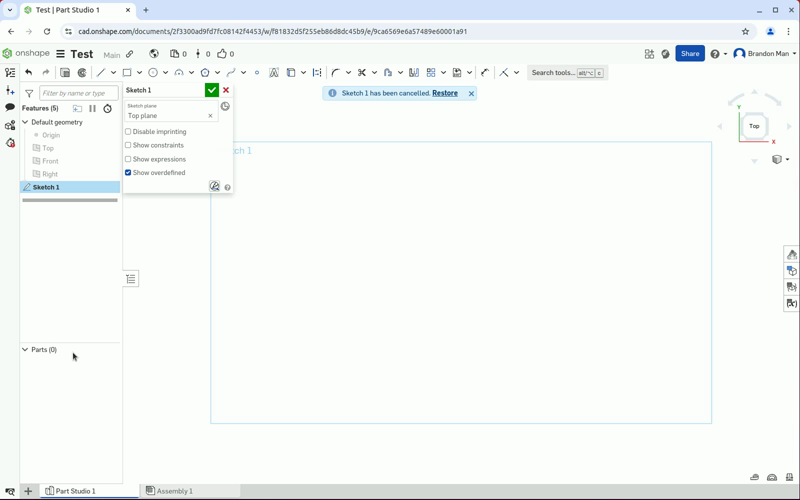
key(l)
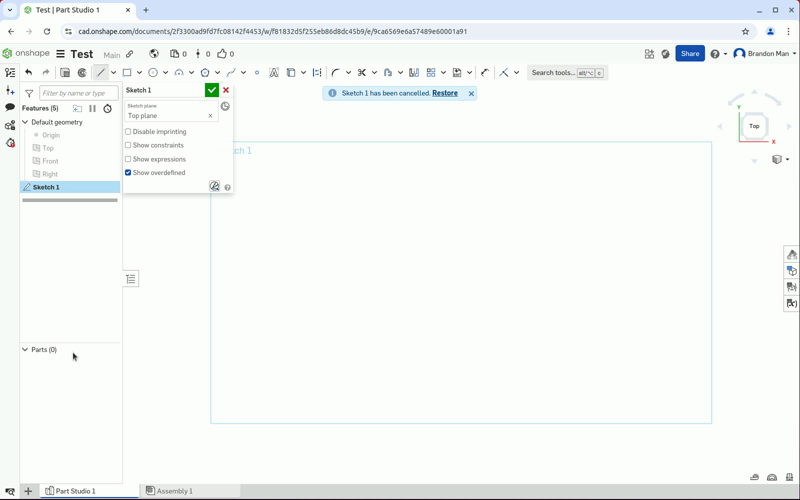
key_down(shift)
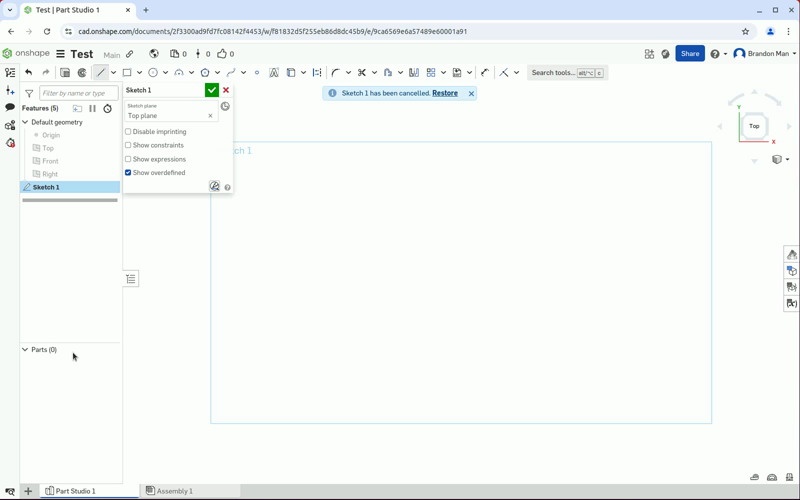
mouse_move(404, 292)
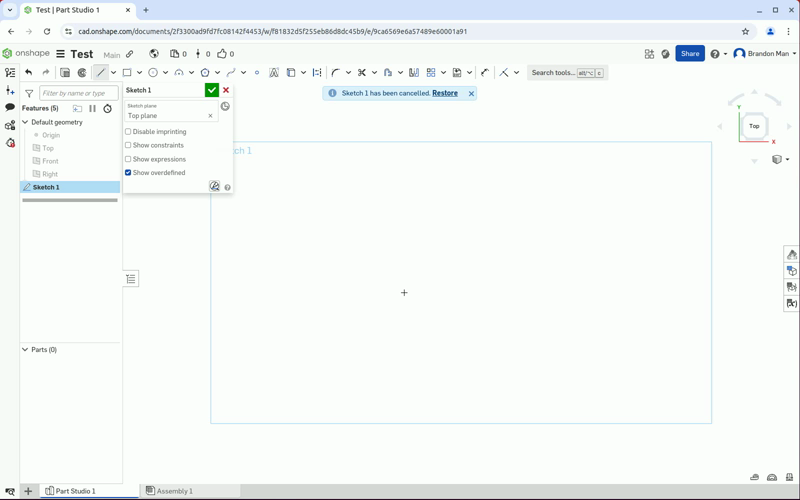
click(404, 292)
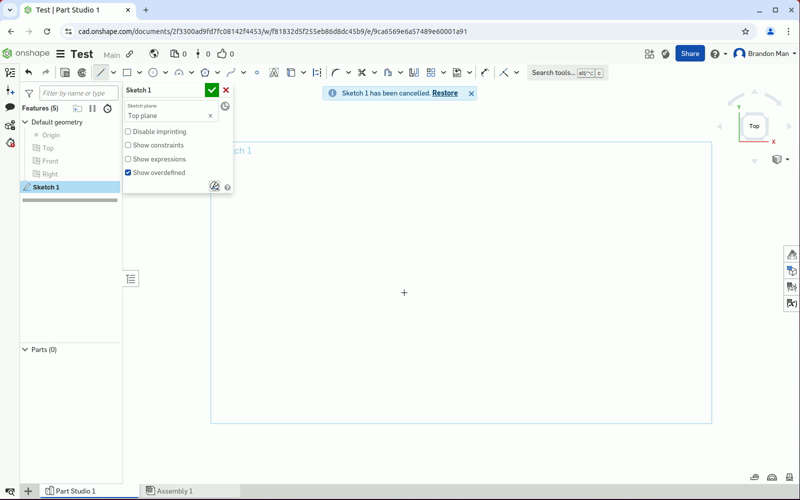
key_up(shift)
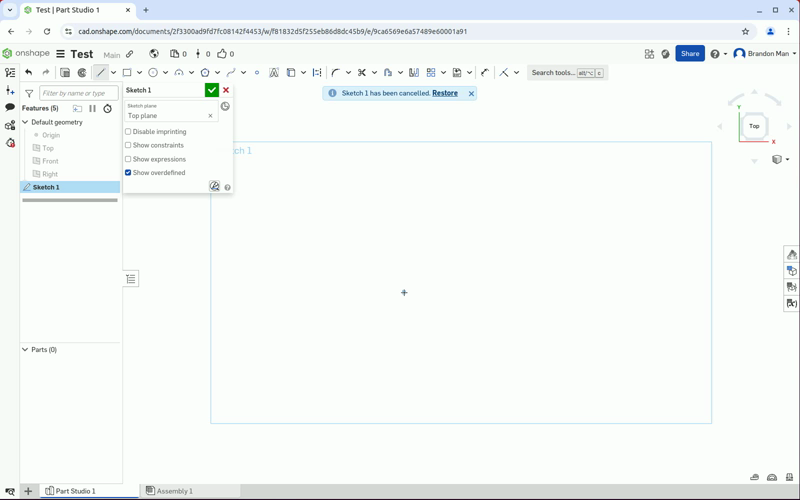
key_down(shift)
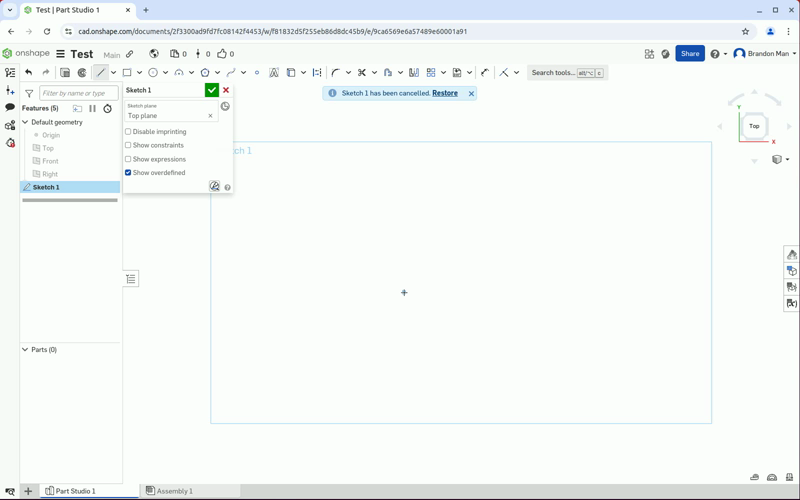
mouse_move(516, 292)
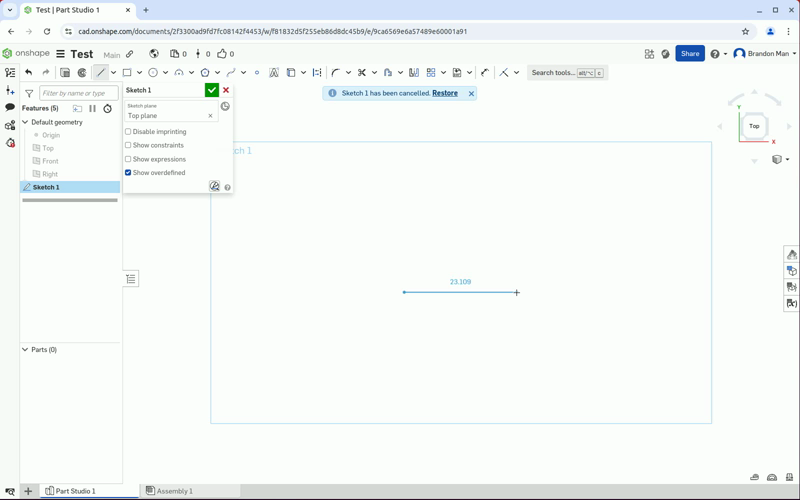
click(516, 292)
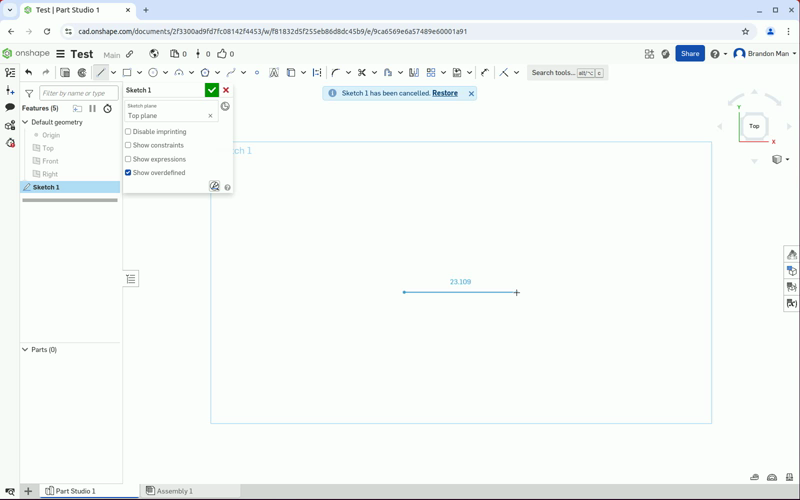
key_up(shift)
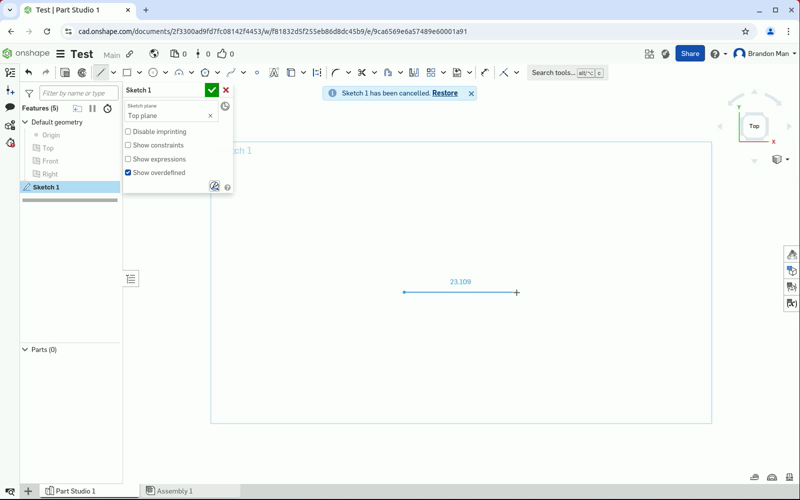
key_down(shift)
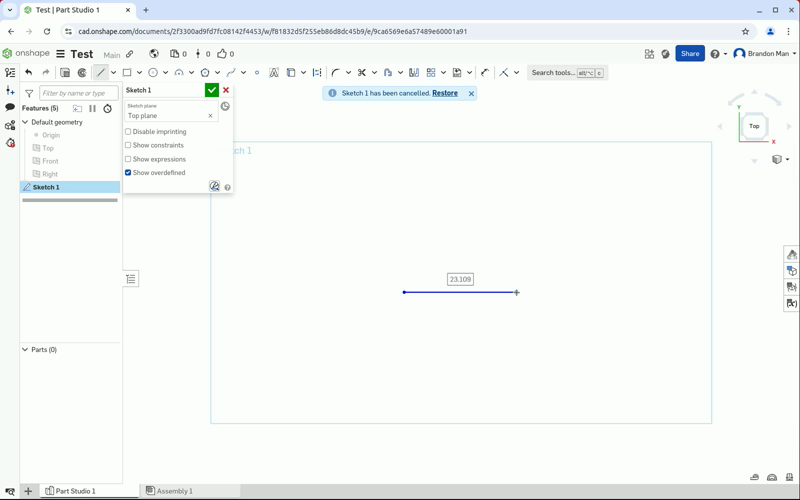
mouse_move(546, 292)
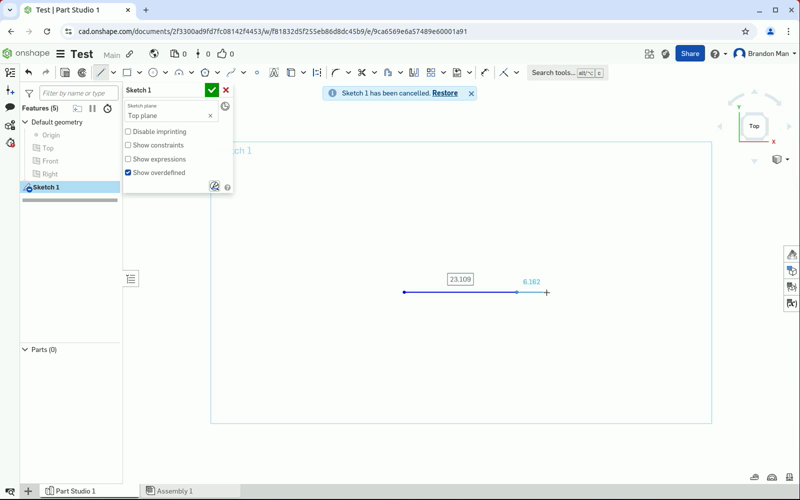
mouse_move(516, 273)
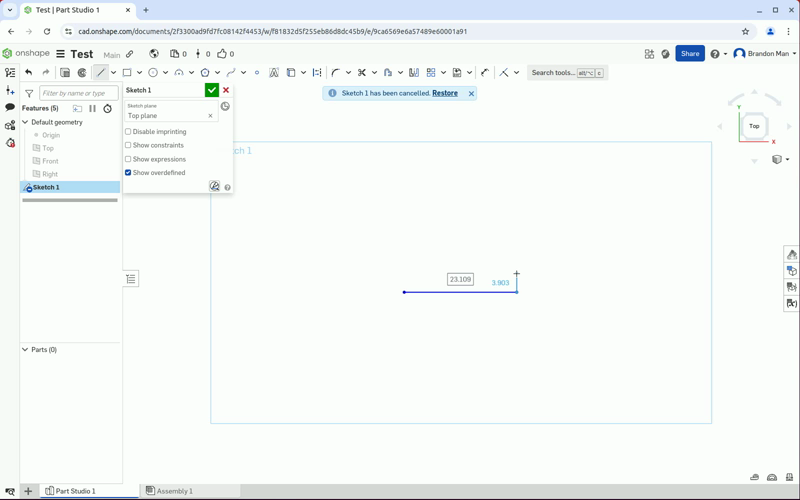
click(516, 273)
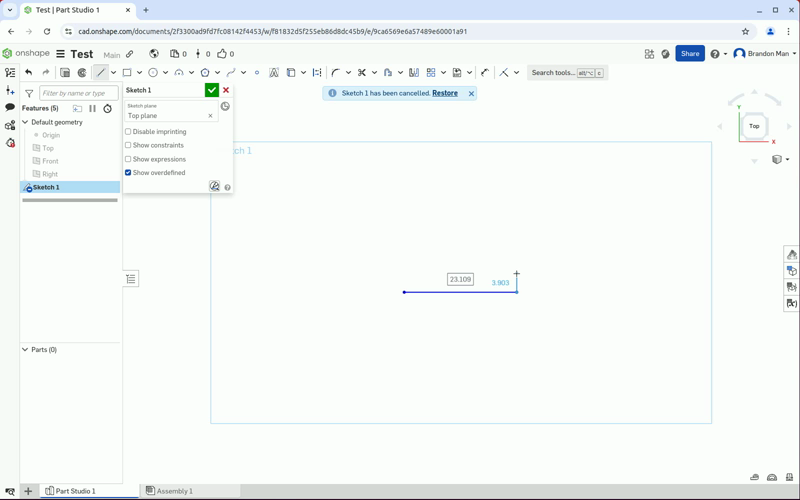
key_up(shift)
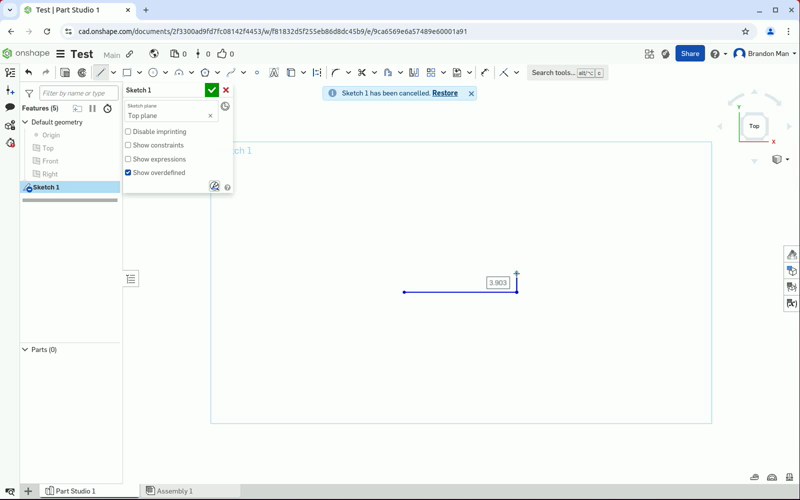
key_down(shift)
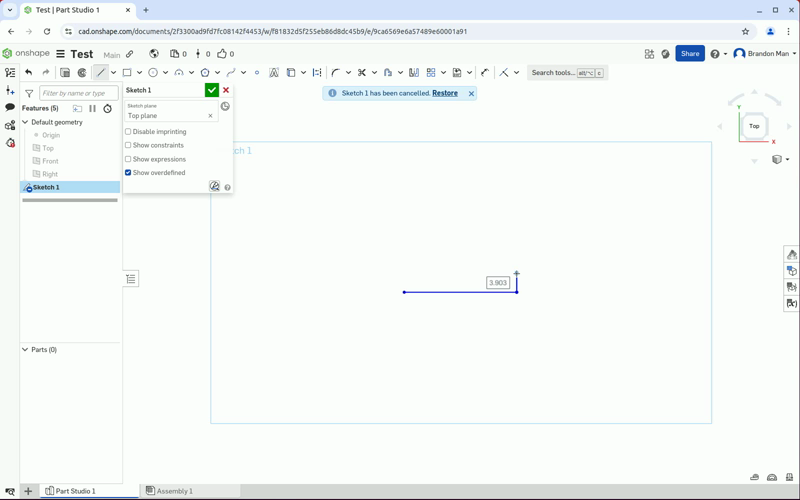
mouse_move(404, 273)
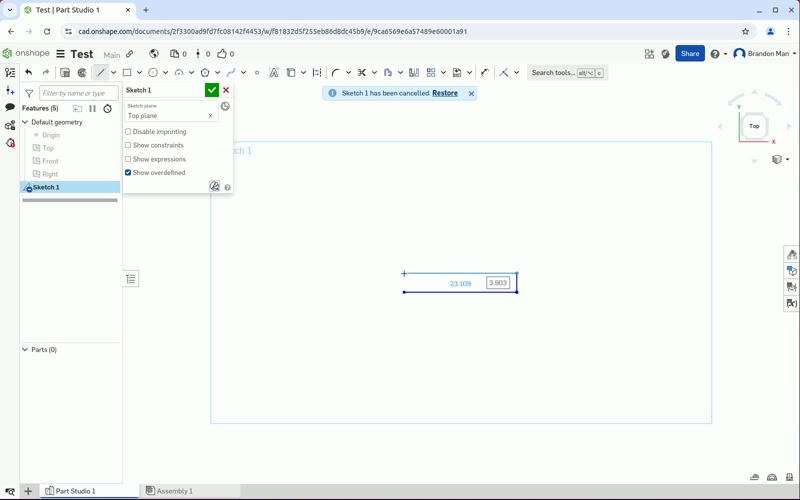
click(404, 273)
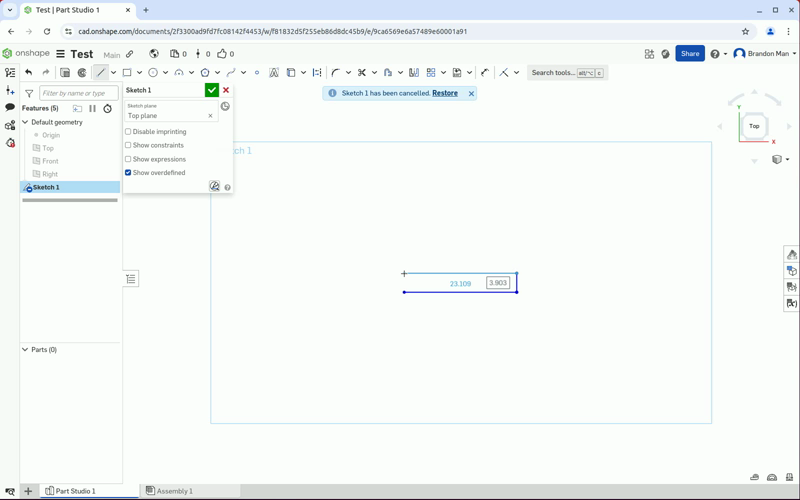
key_up(shift)
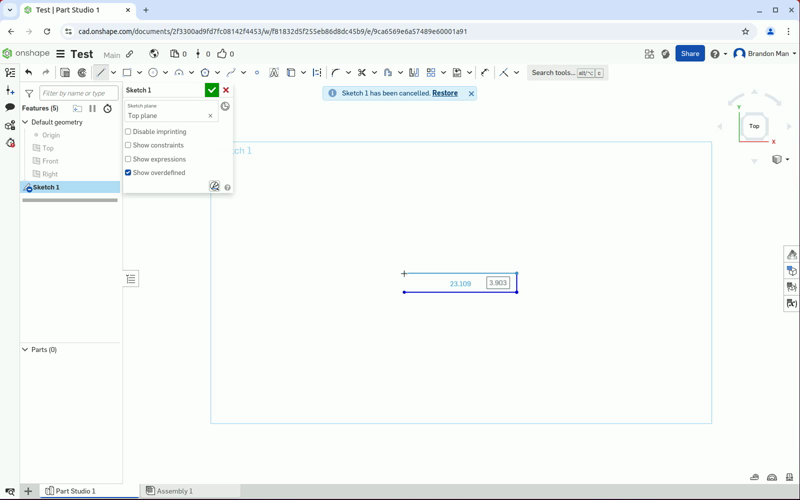
mouse_move(434, 273)
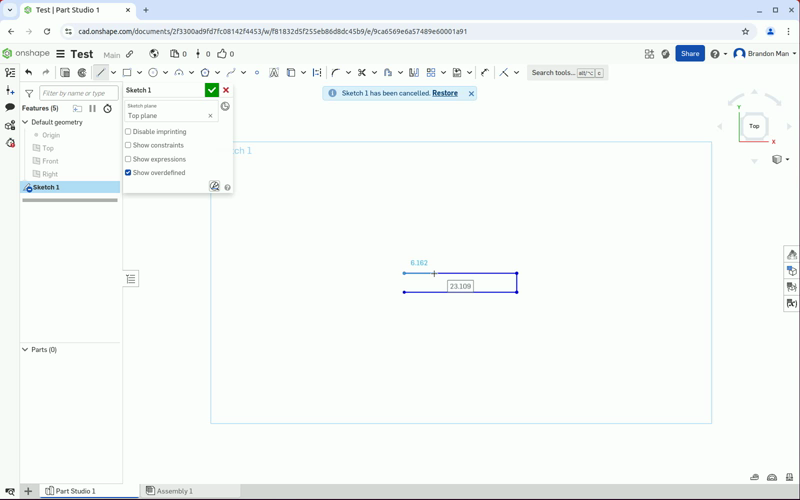
key_down(shift)
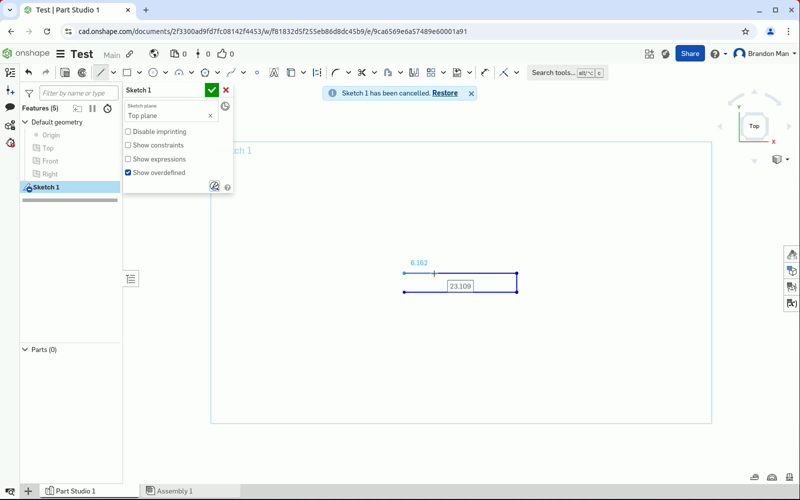
mouse_move(404, 292)
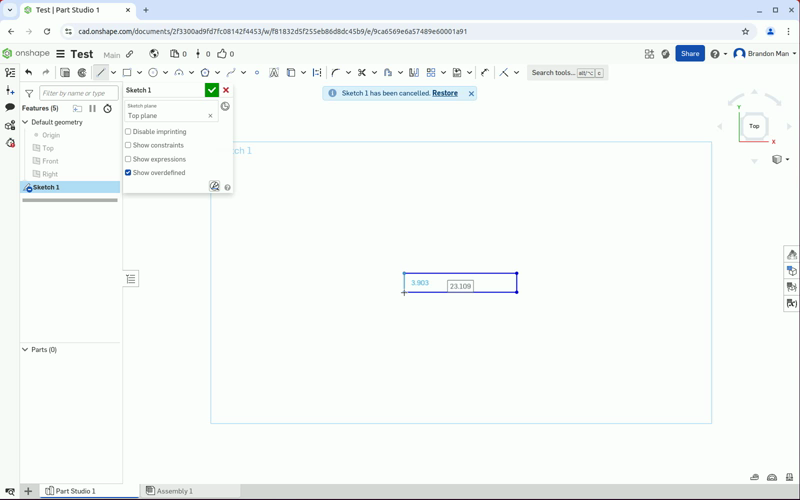
key_up(shift)
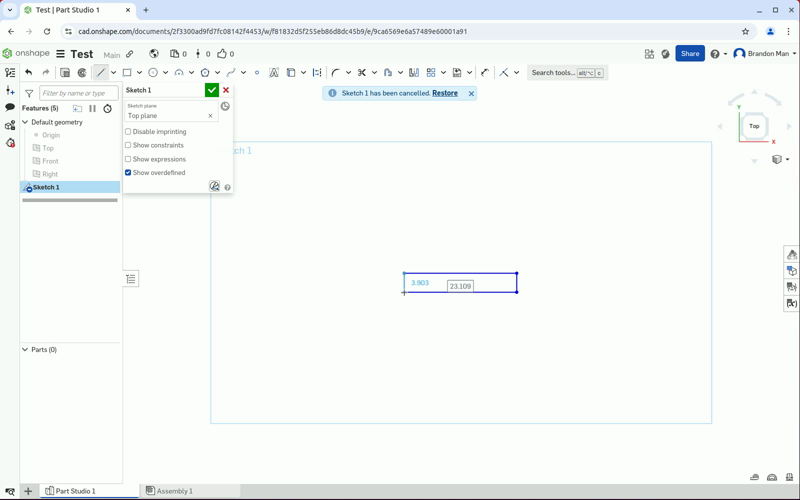
click(404, 292)
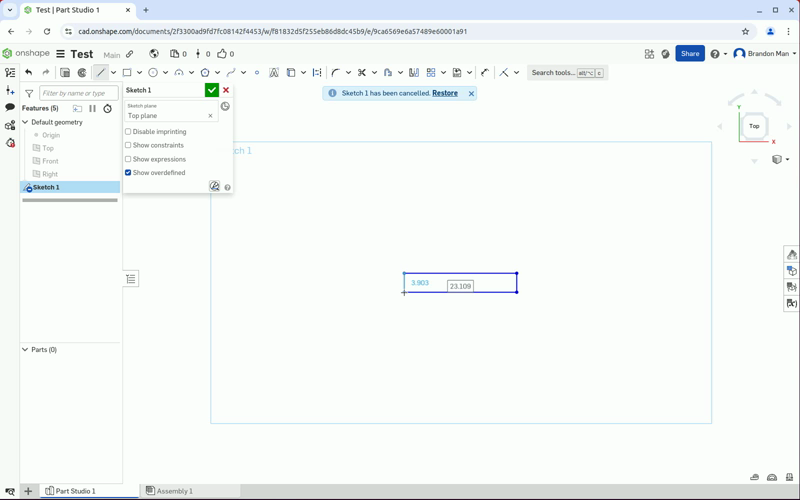
key(esc)
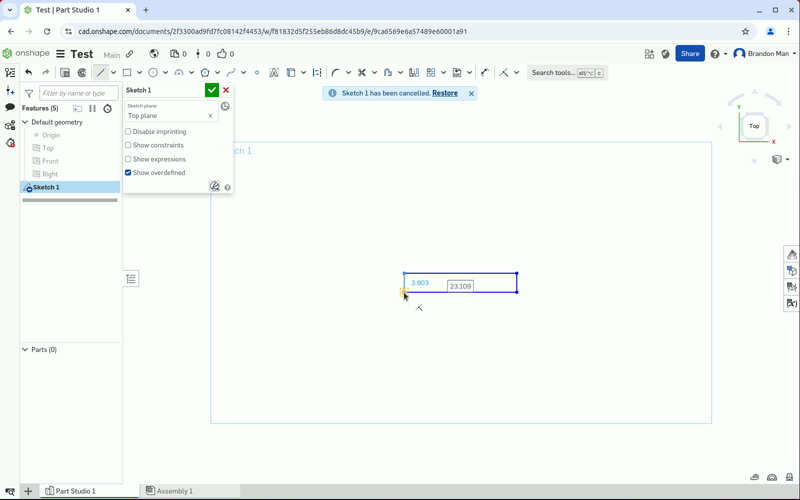
key(l)
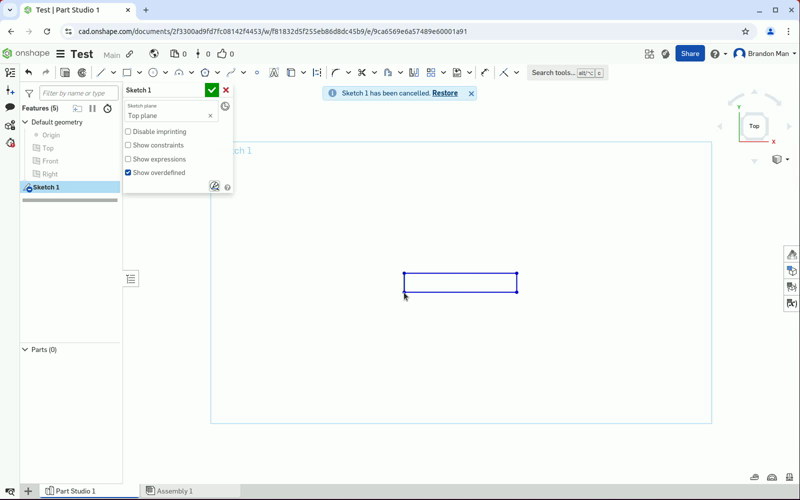
key_down(shift)
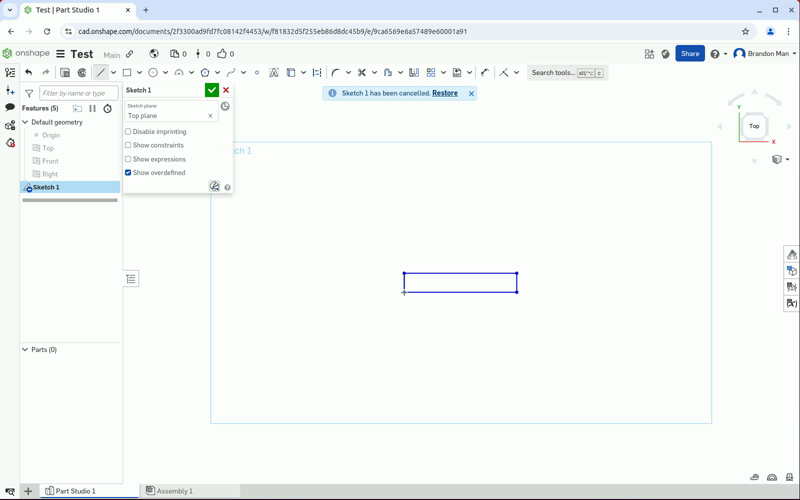
mouse_move(410, 286)
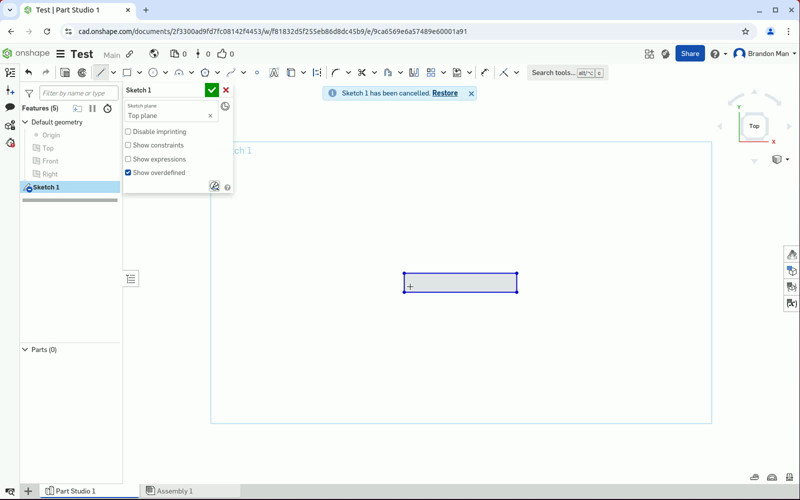
click(410, 286)
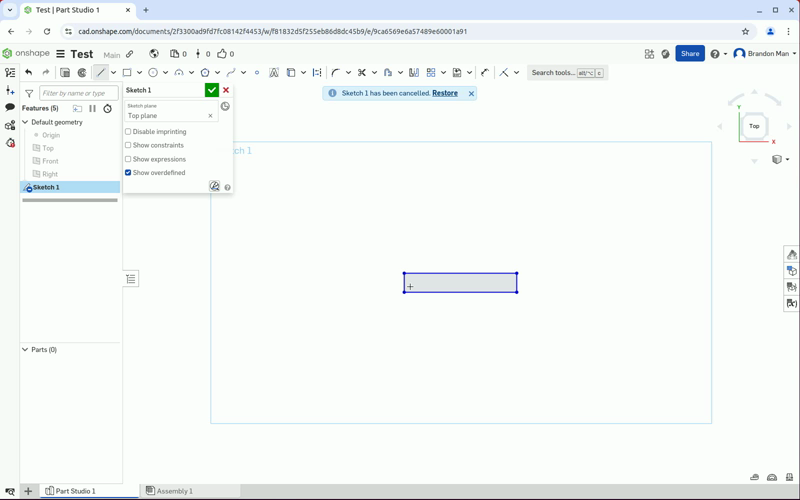
key_up(shift)
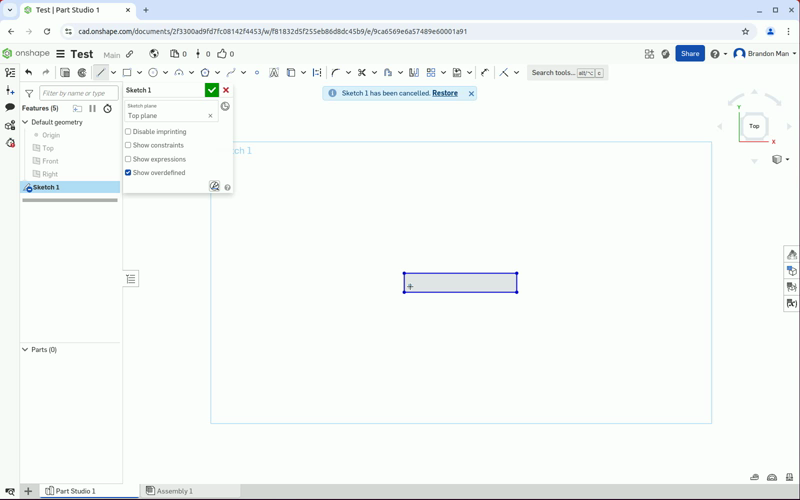
key_down(shift)
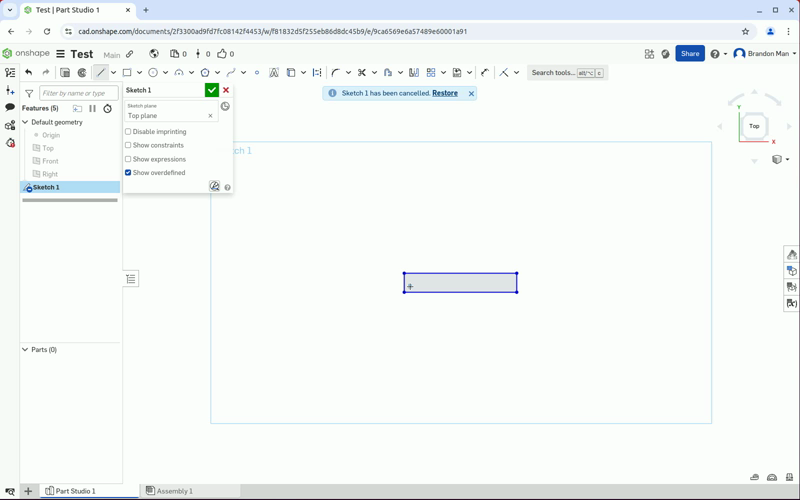
mouse_move(511, 286)
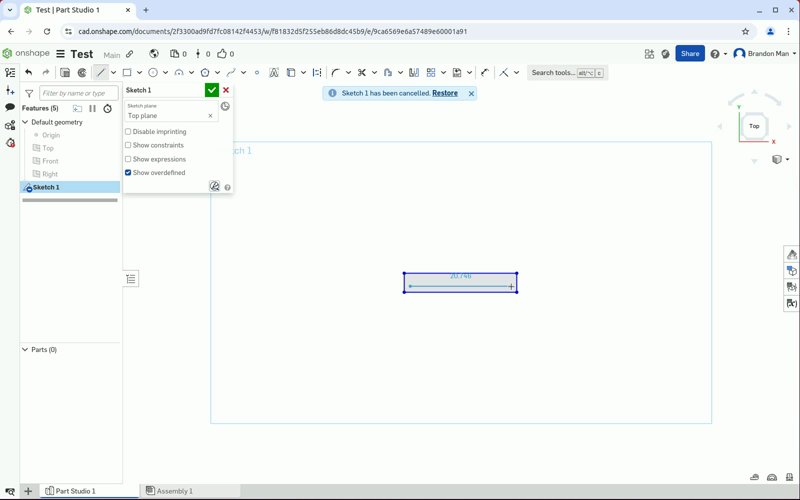
click(511, 286)
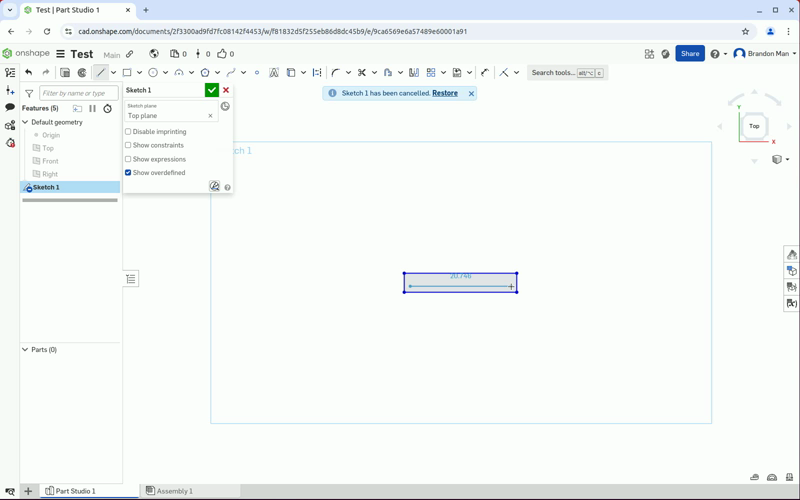
key_up(shift)
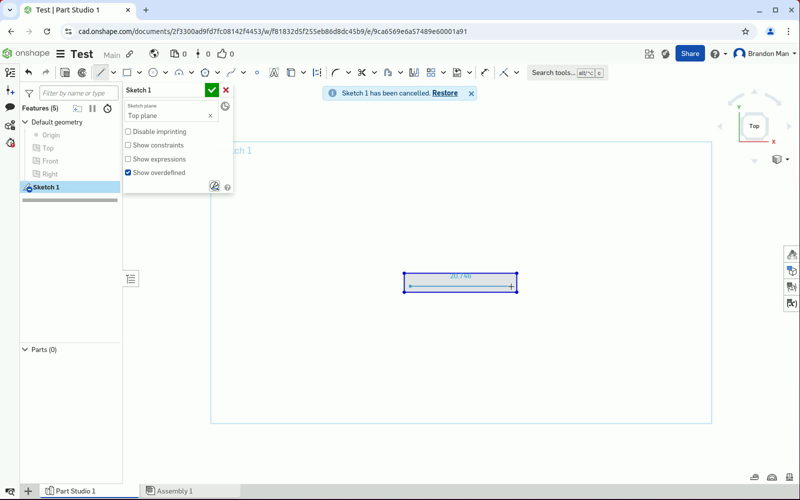
key_down(shift)
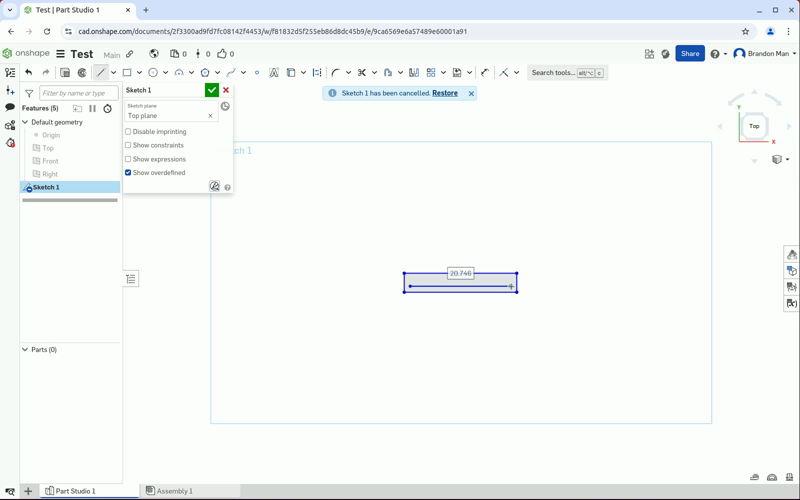
mouse_move(541, 286)
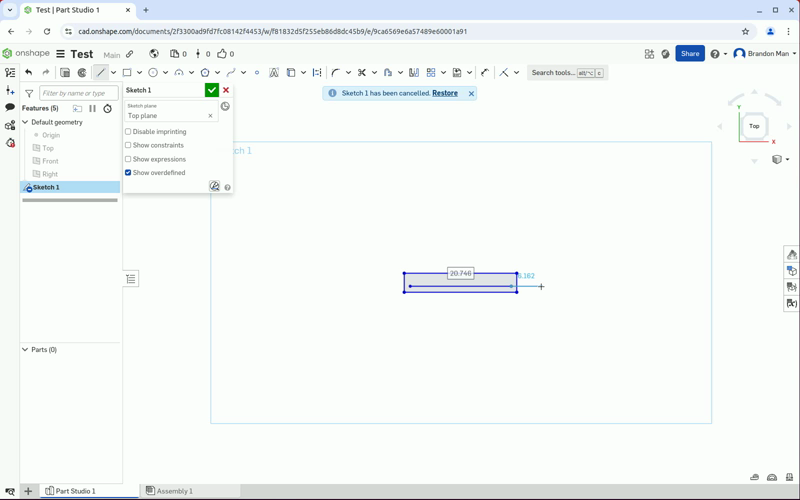
mouse_move(511, 279)
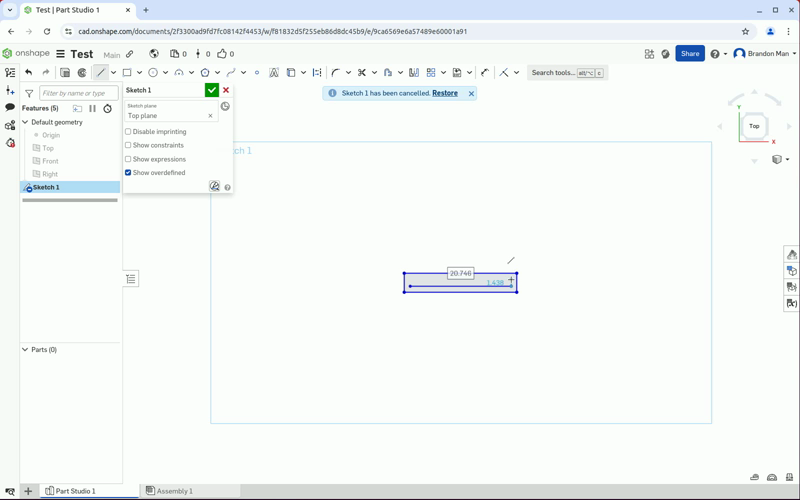
scroll(6)
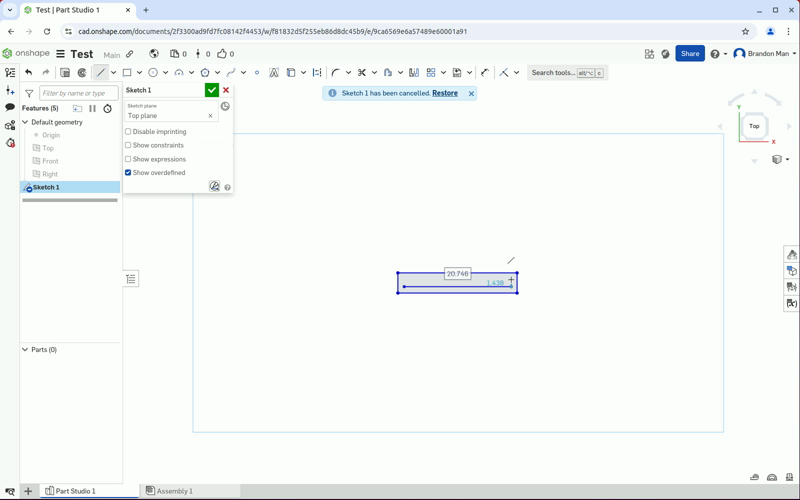
scroll(6)
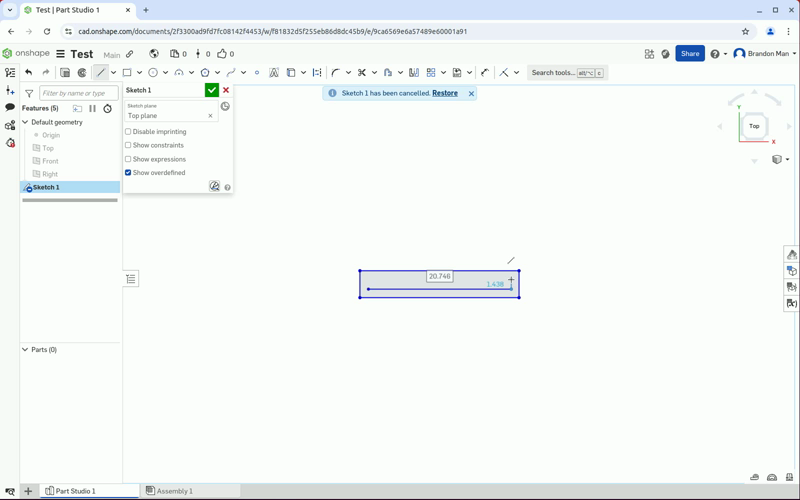
scroll(6)
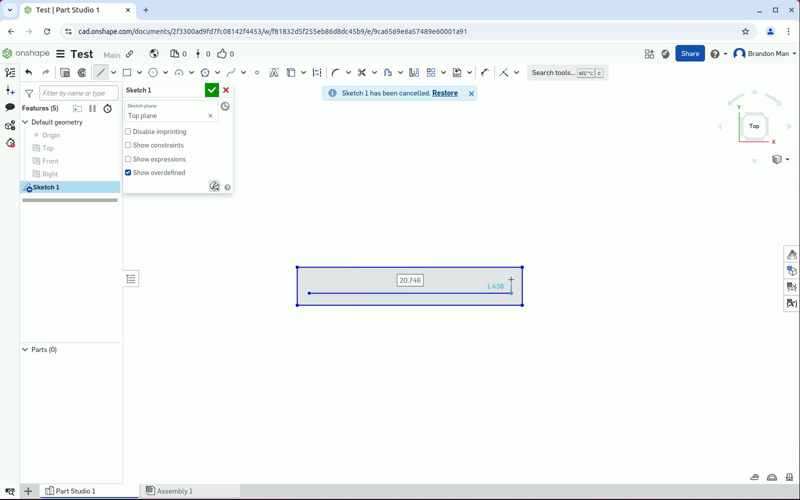
scroll(6)
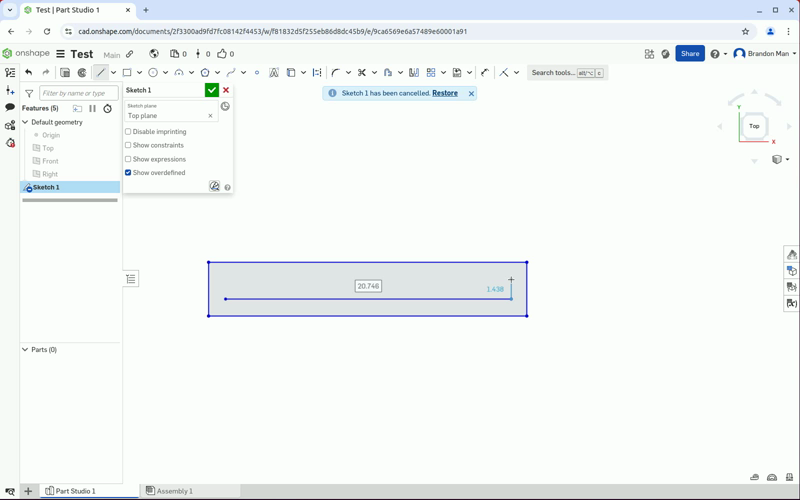
scroll(6)
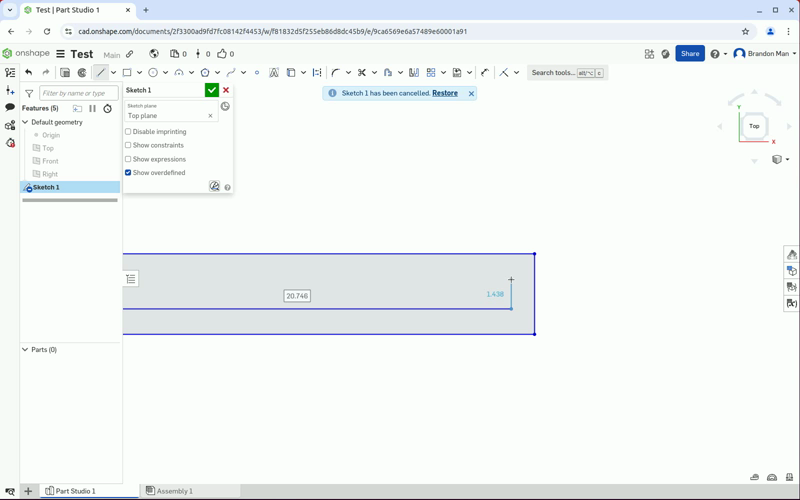
scroll(6)
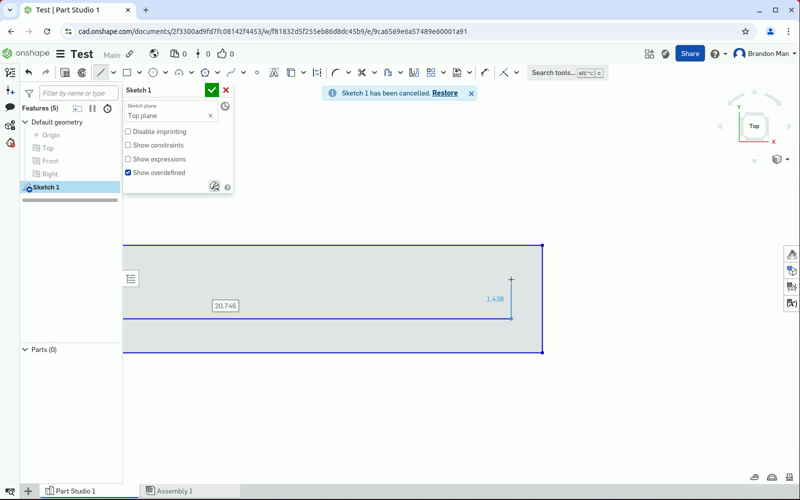
scroll(6)
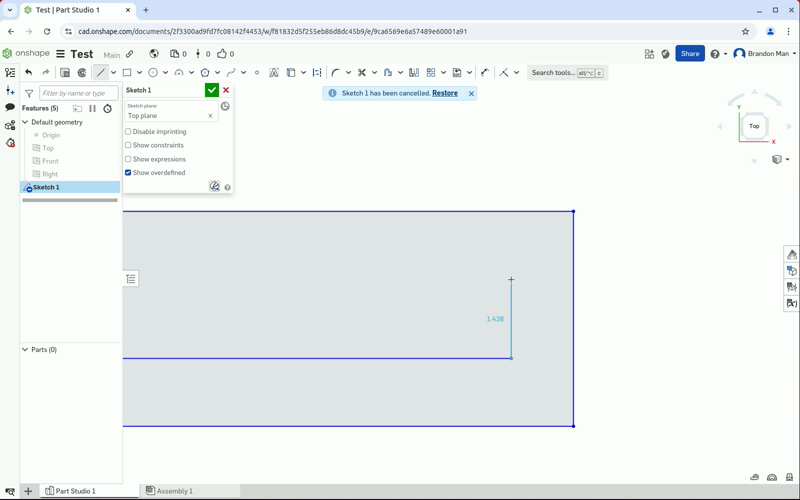
click(511, 279)
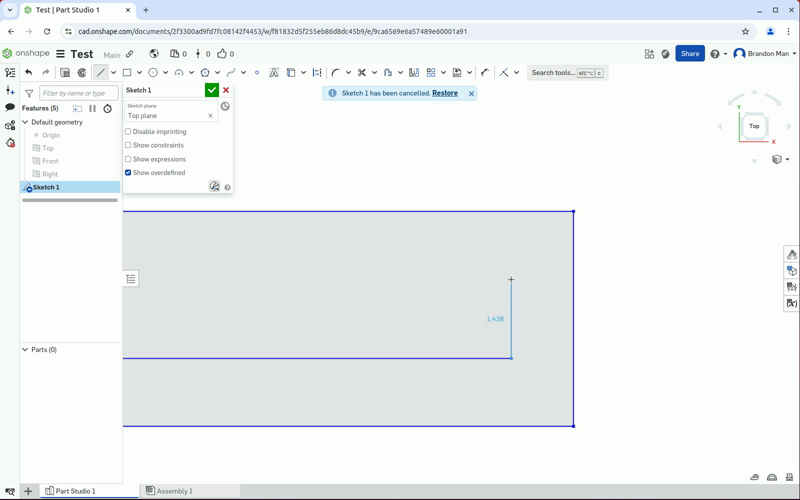
scroll(-6)
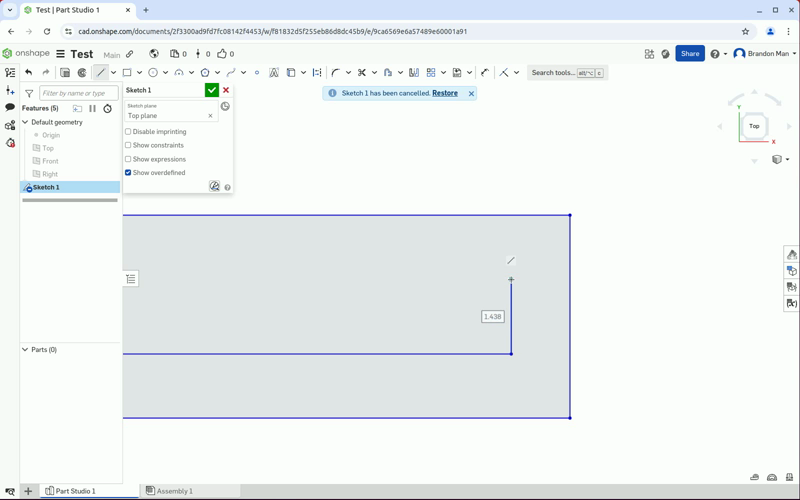
scroll(-6)
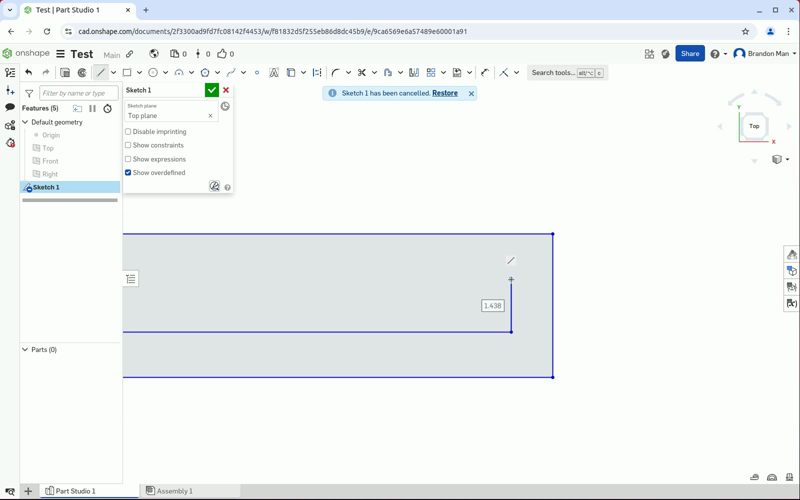
scroll(-6)
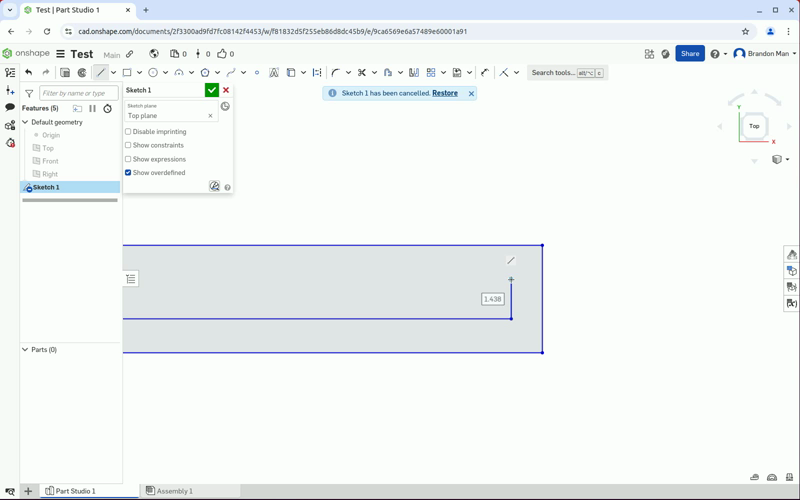
scroll(-6)
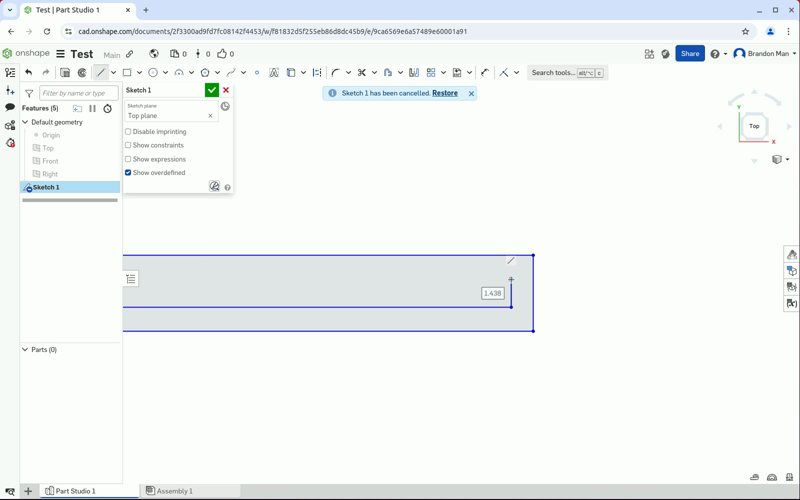
scroll(-6)
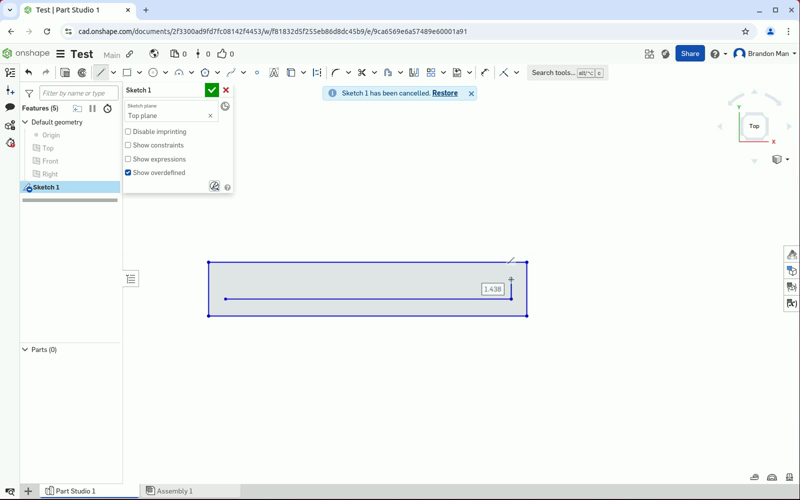
scroll(-6)
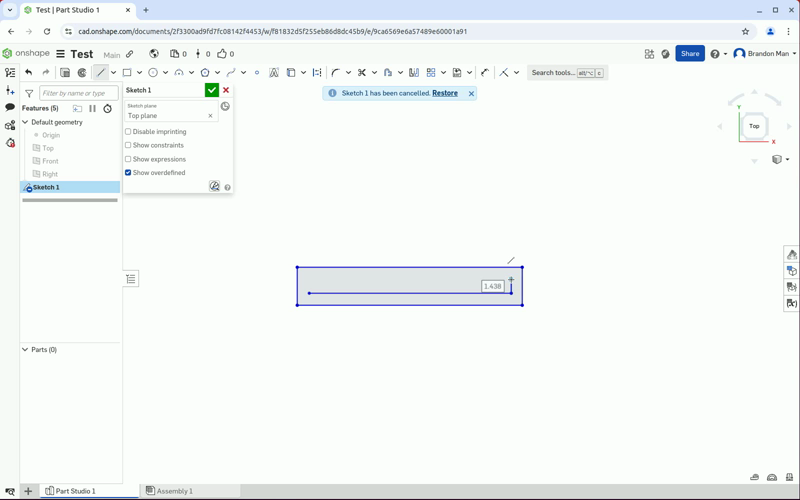
scroll(-6)
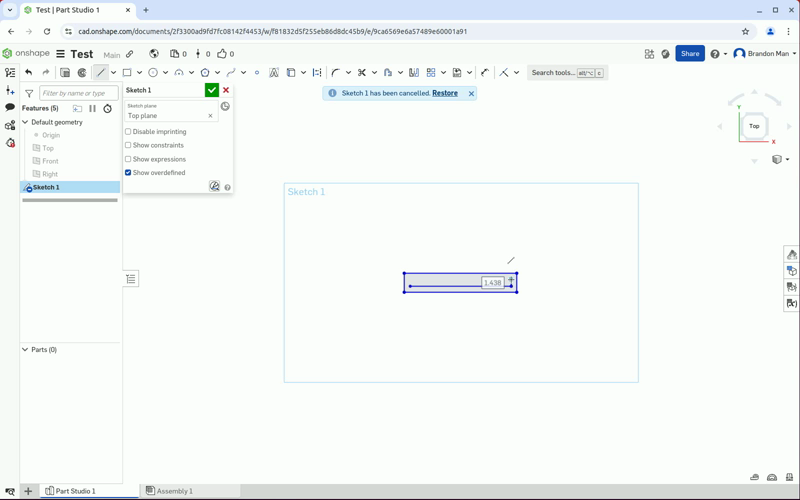
key_up(shift)
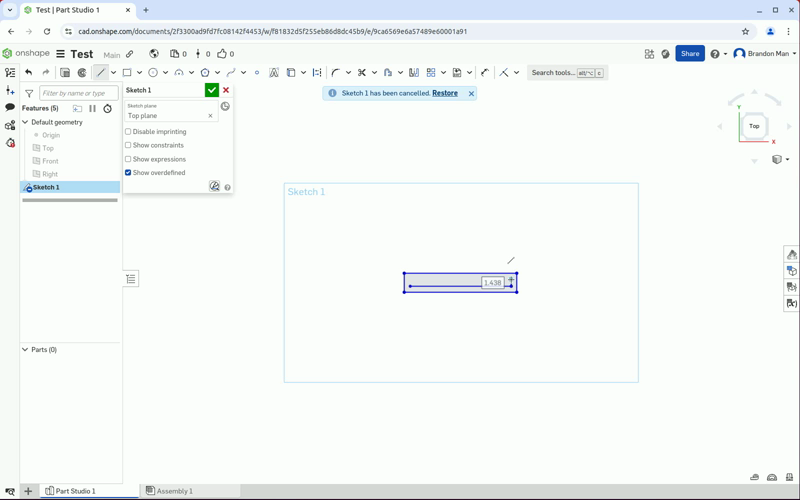
key_down(shift)
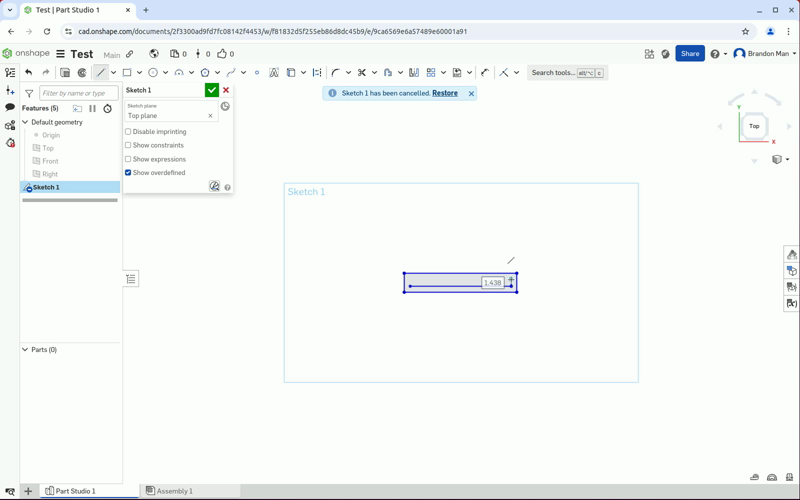
mouse_move(410, 279)
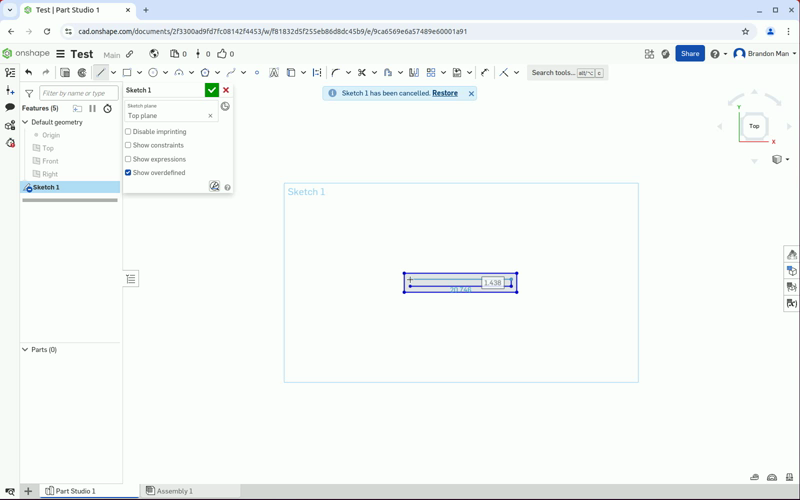
click(410, 279)
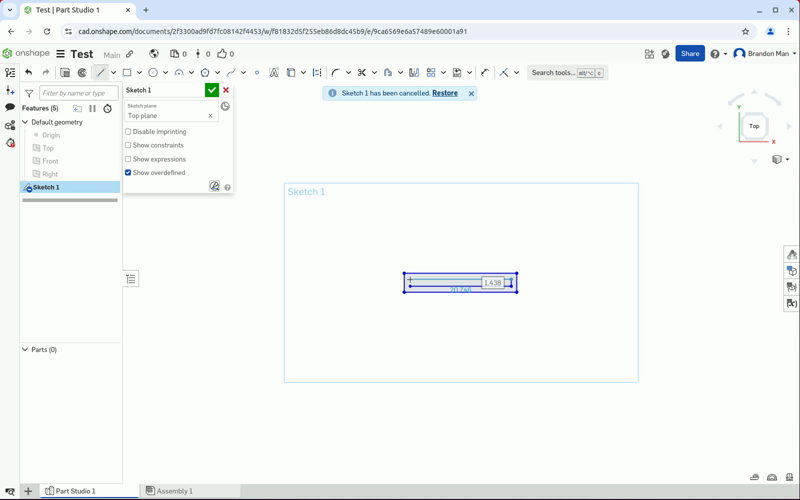
key_up(shift)
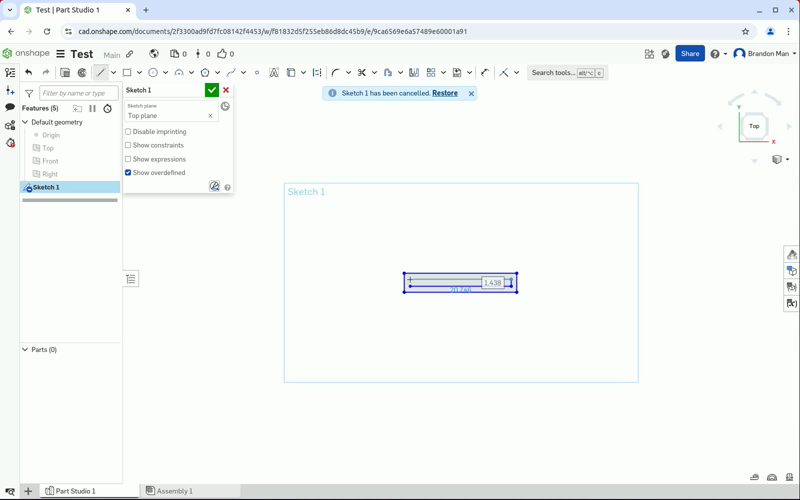
mouse_move(440, 279)
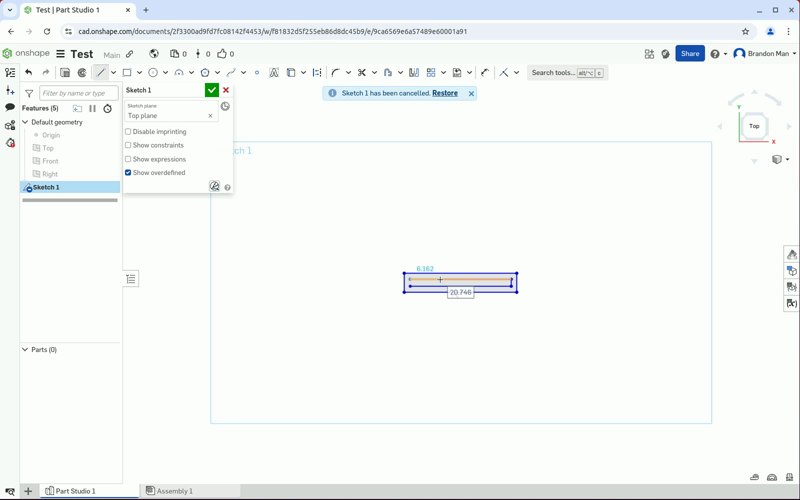
key_down(shift)
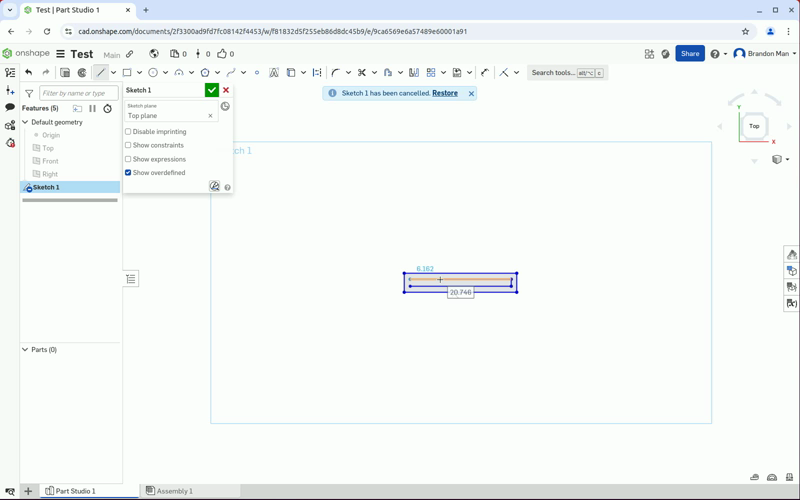
mouse_move(410, 286)
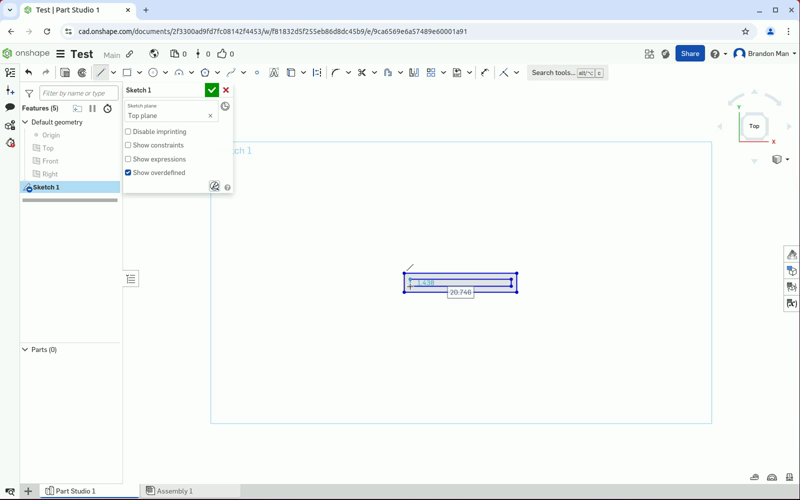
scroll(6)
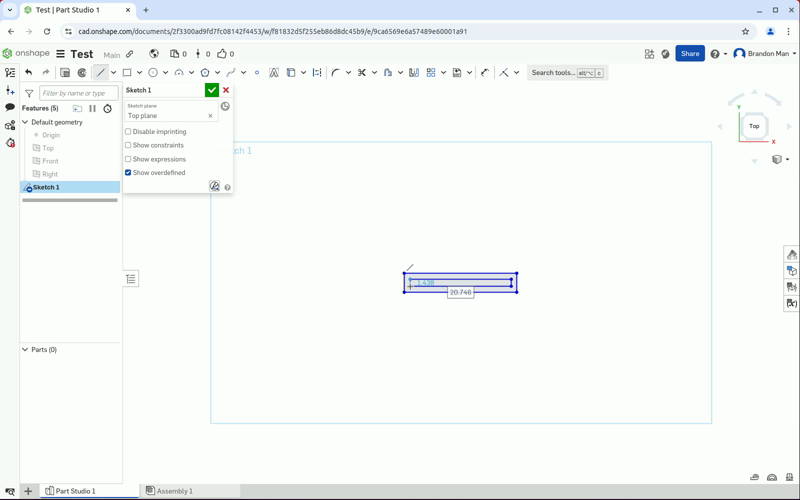
scroll(6)
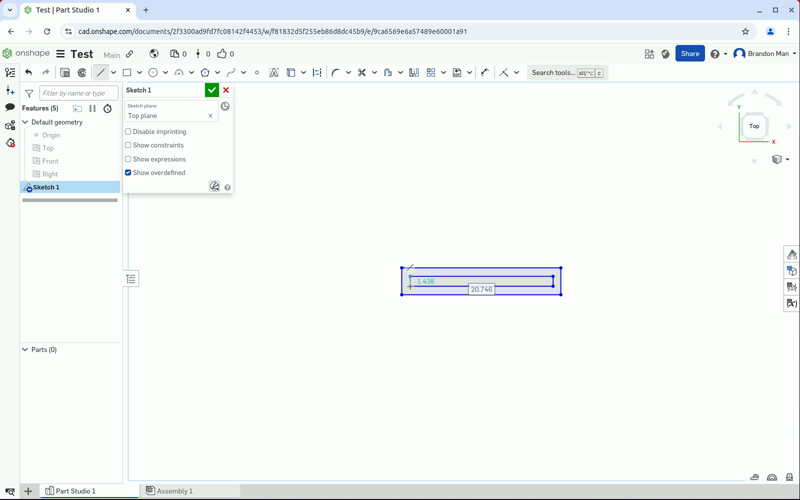
scroll(6)
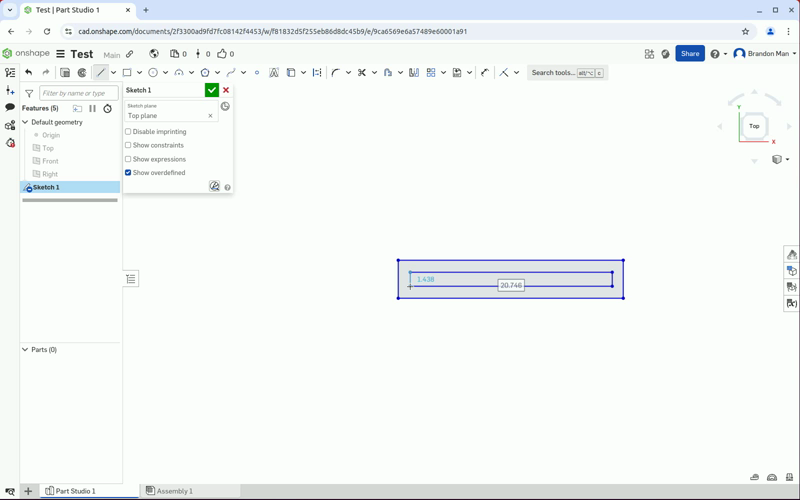
scroll(6)
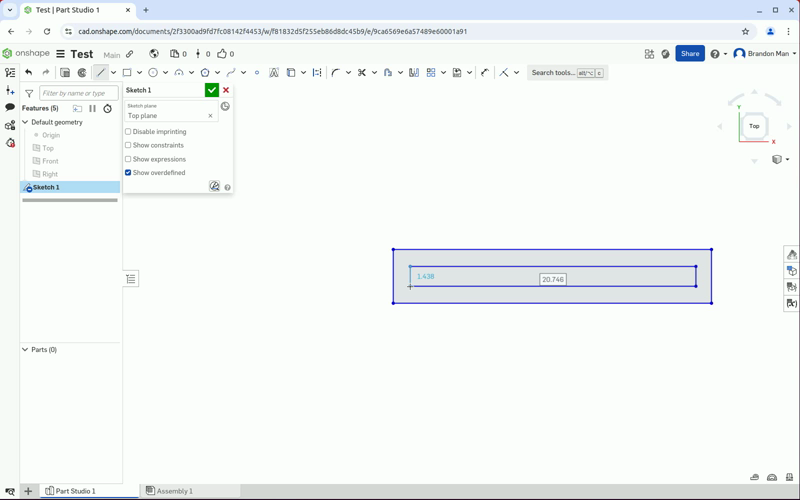
scroll(6)
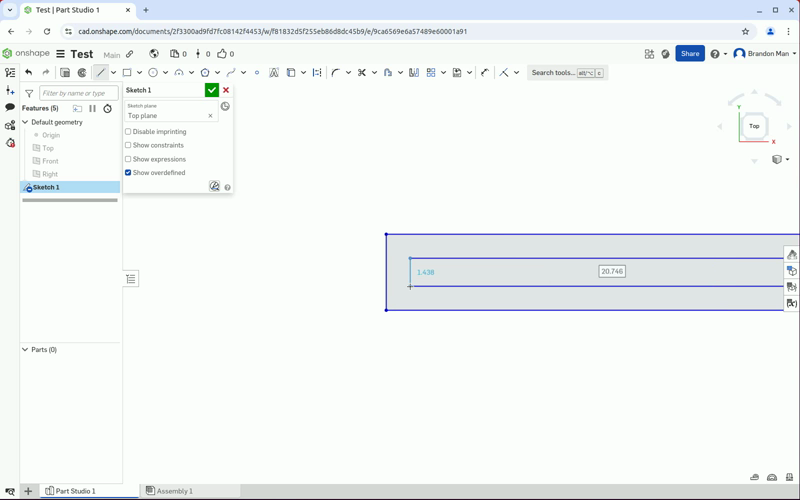
scroll(6)
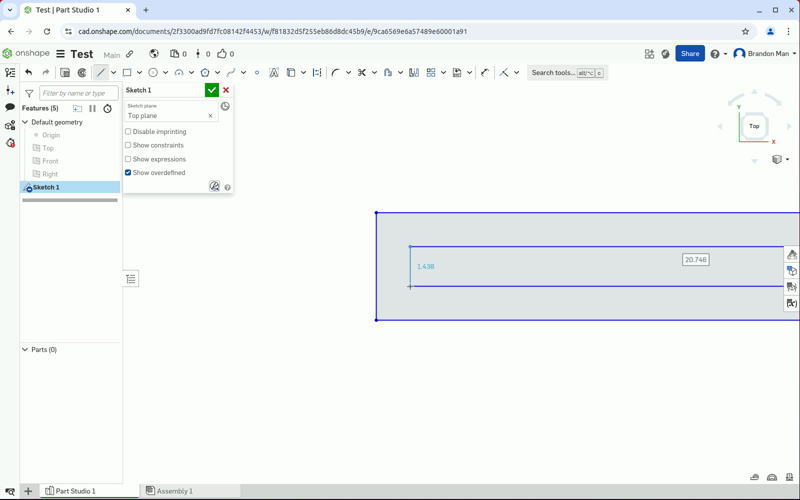
scroll(6)
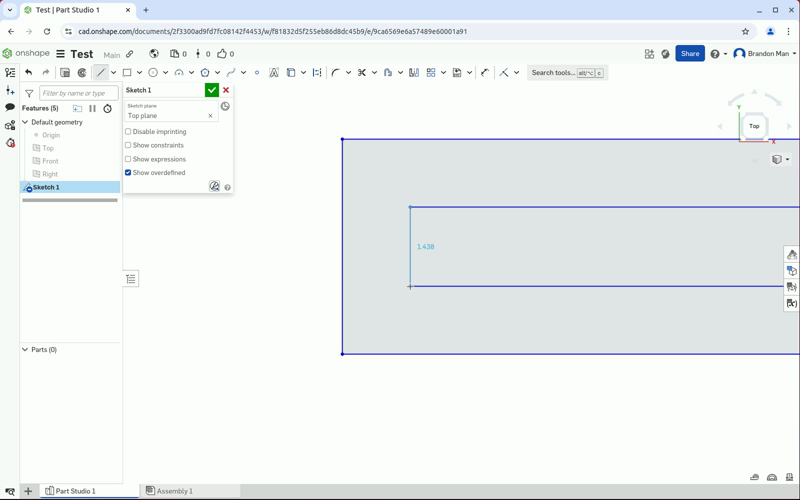
key_up(shift)
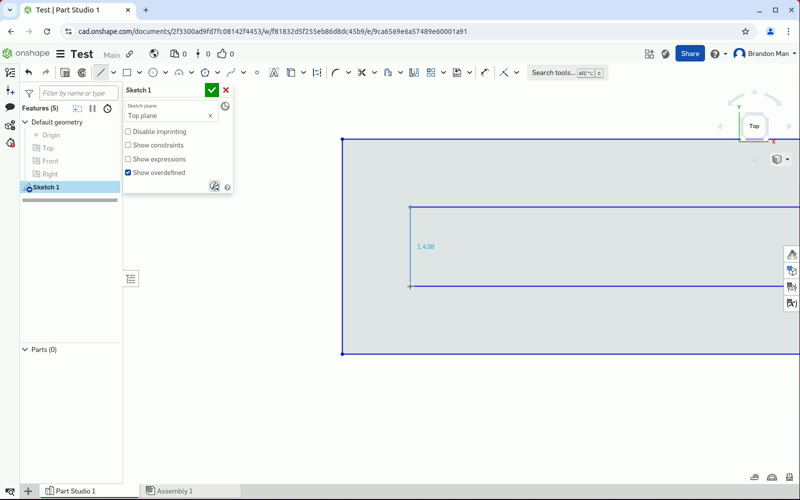
click(410, 286)
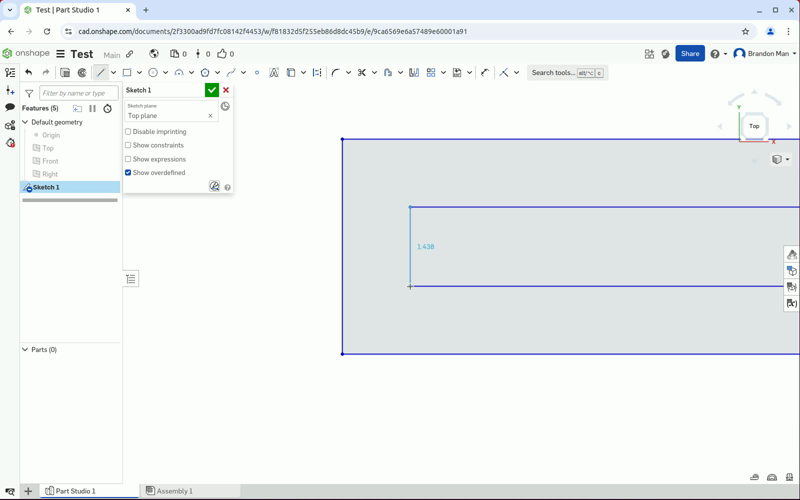
scroll(-6)
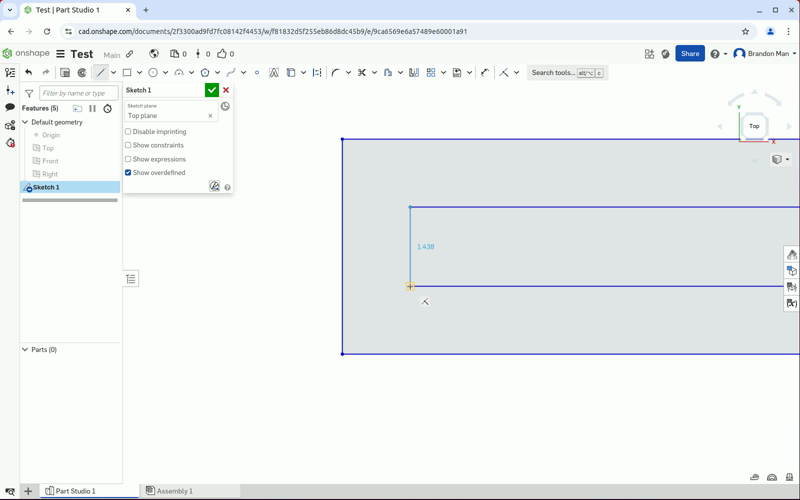
scroll(-6)
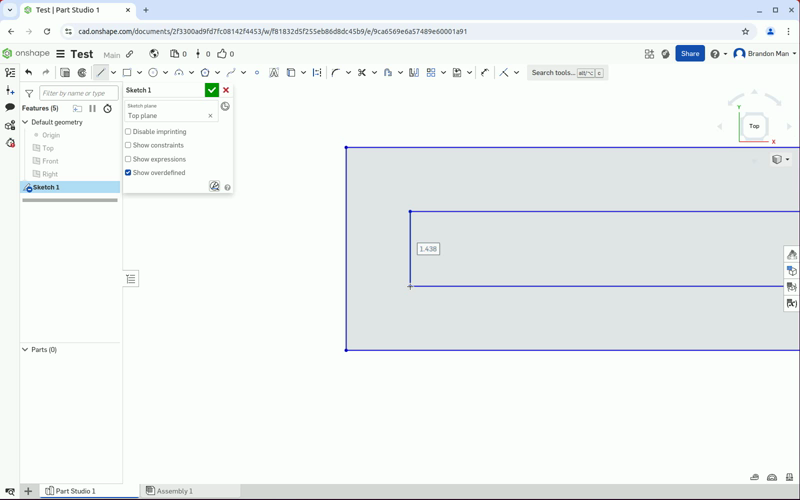
scroll(-6)
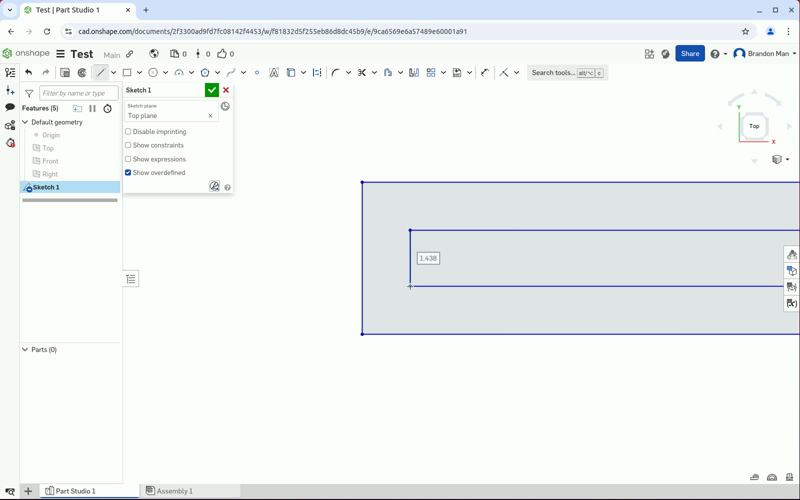
scroll(-6)
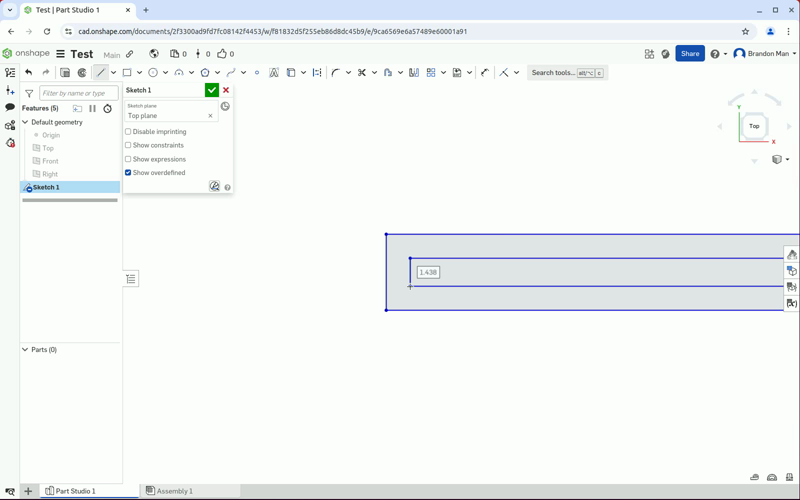
scroll(-6)
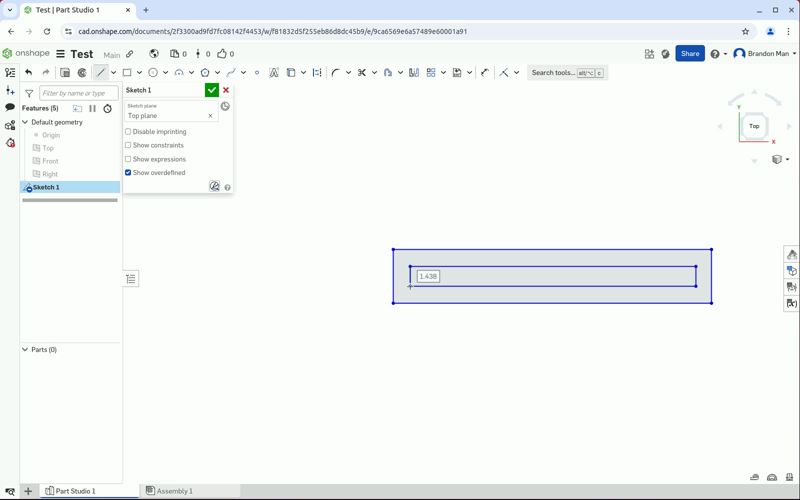
scroll(-6)
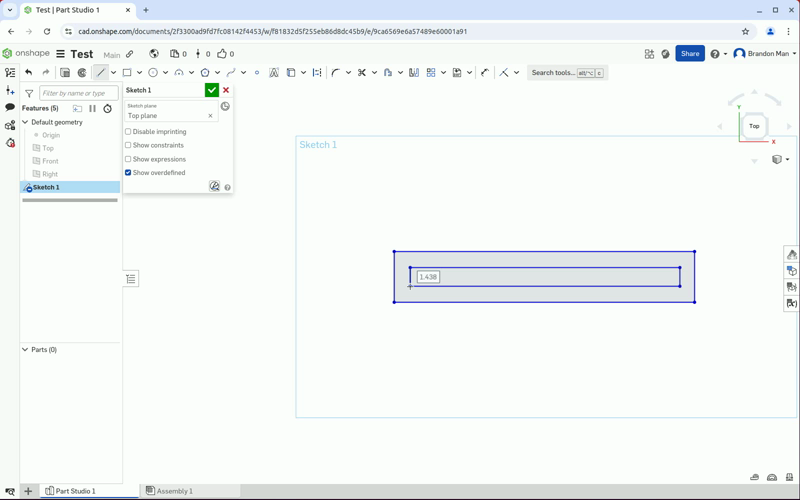
scroll(-6)
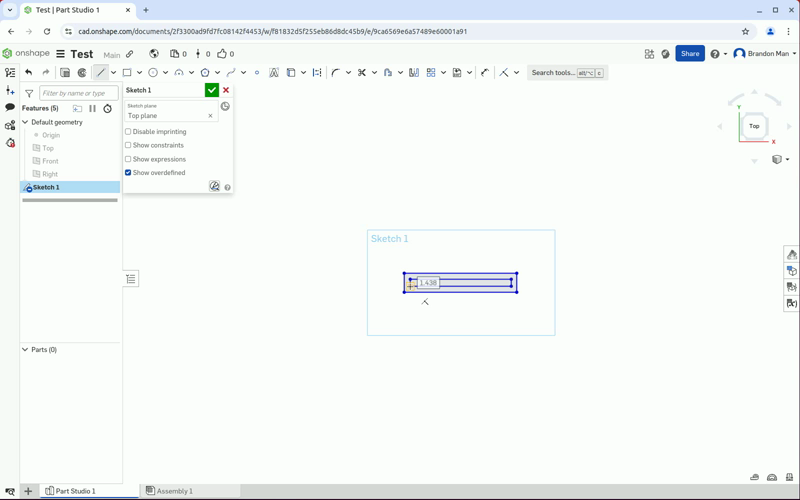
key(esc)
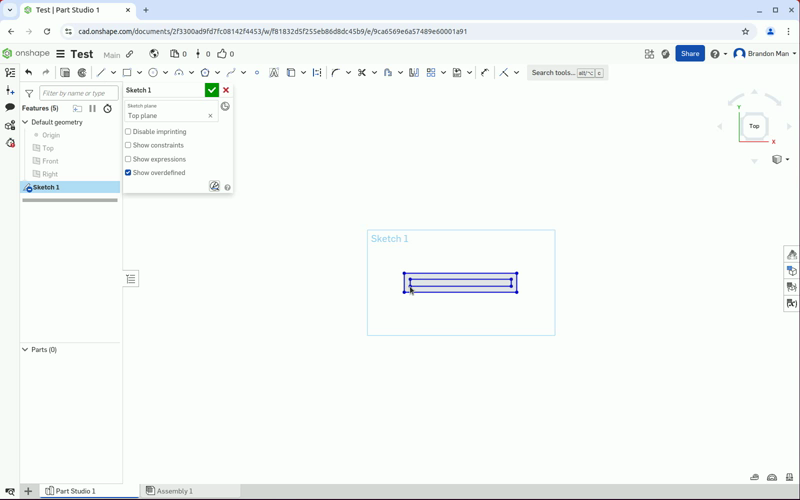
mouse_move(448, 288)
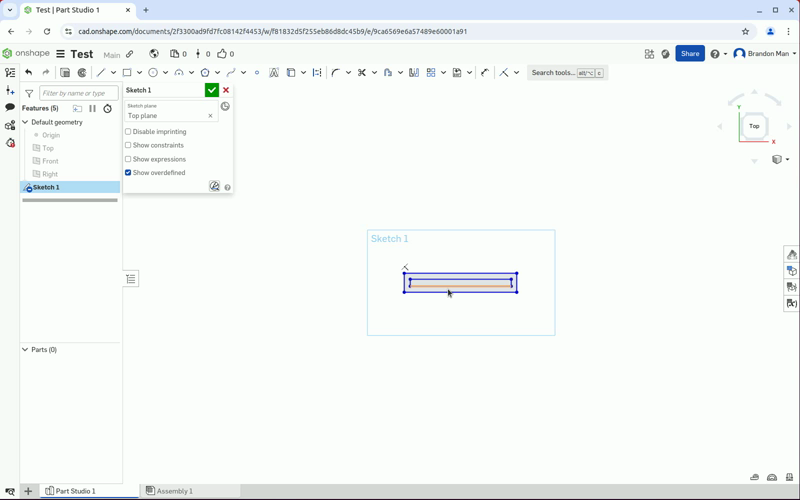
scroll(6)
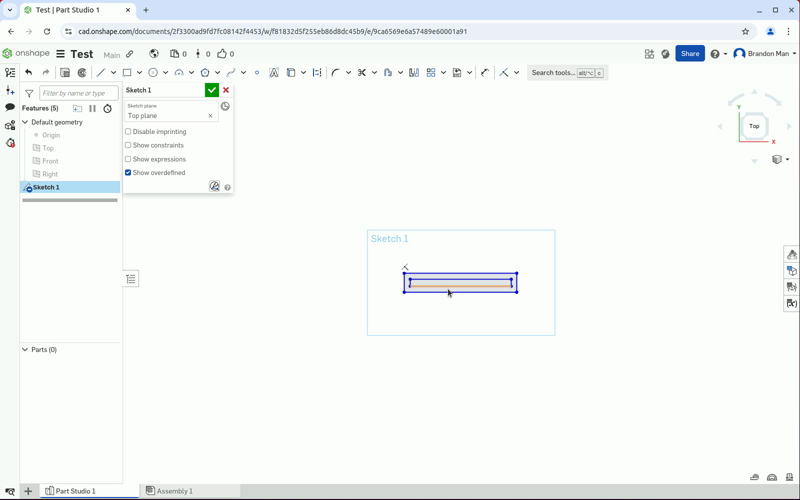
scroll(6)
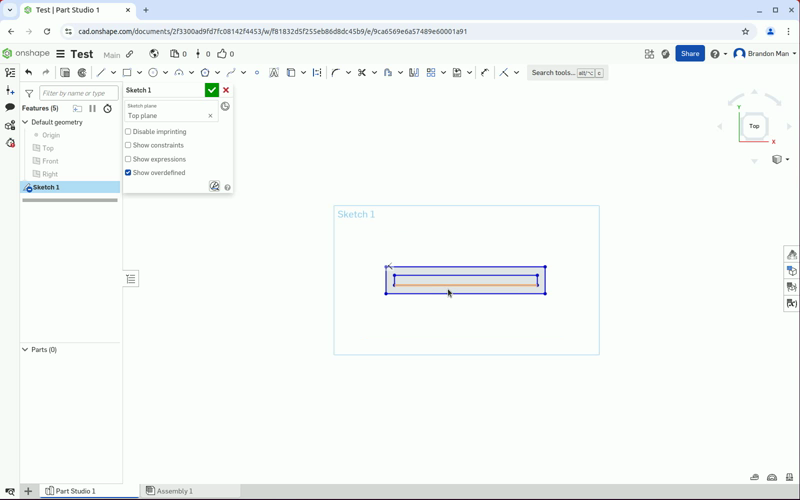
scroll(6)
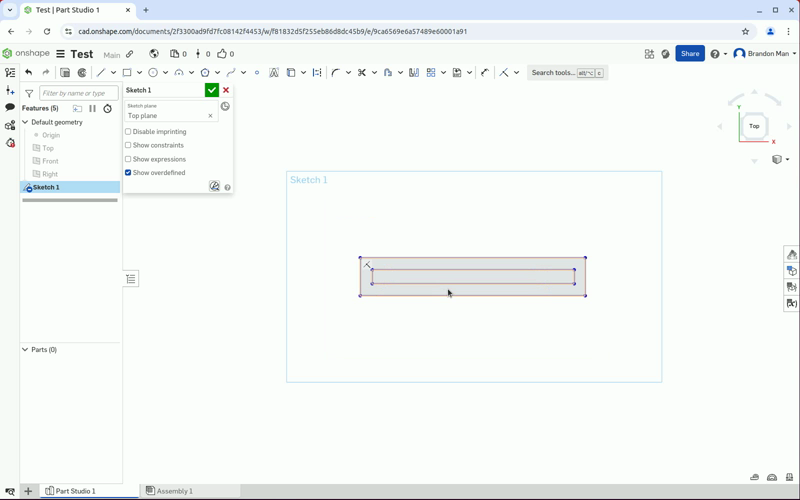
scroll(6)
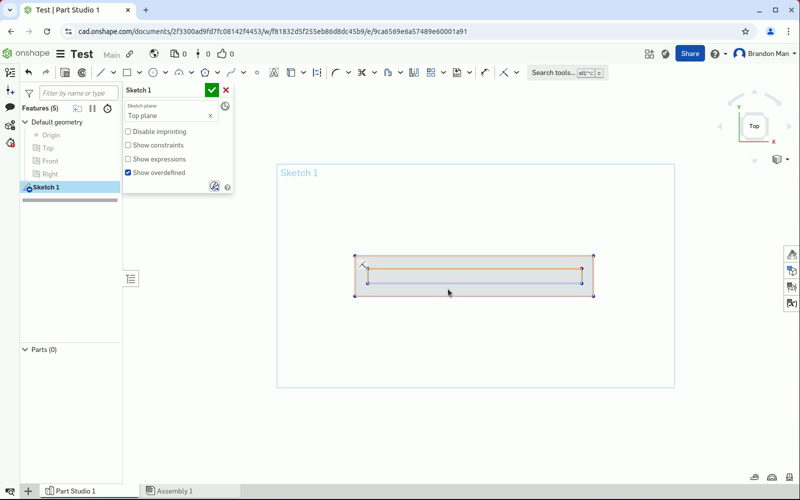
scroll(6)
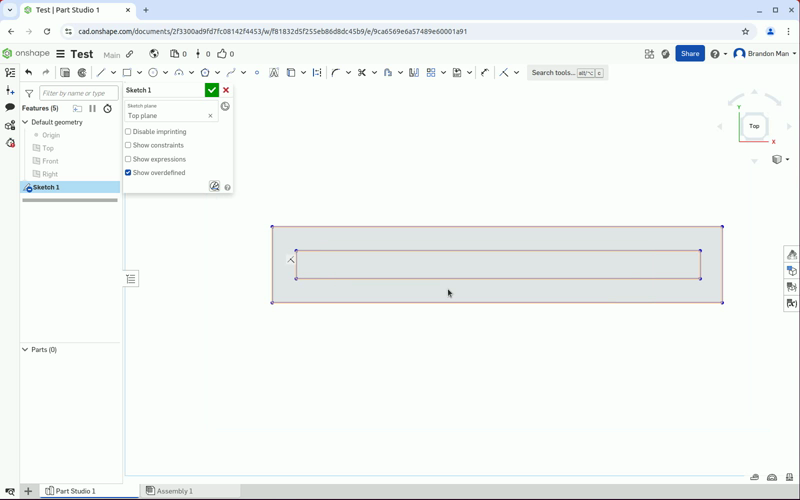
scroll(6)
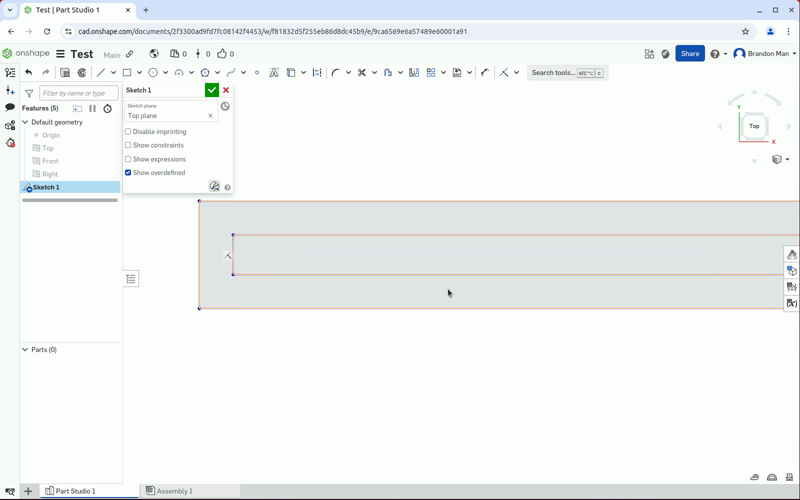
scroll(6)
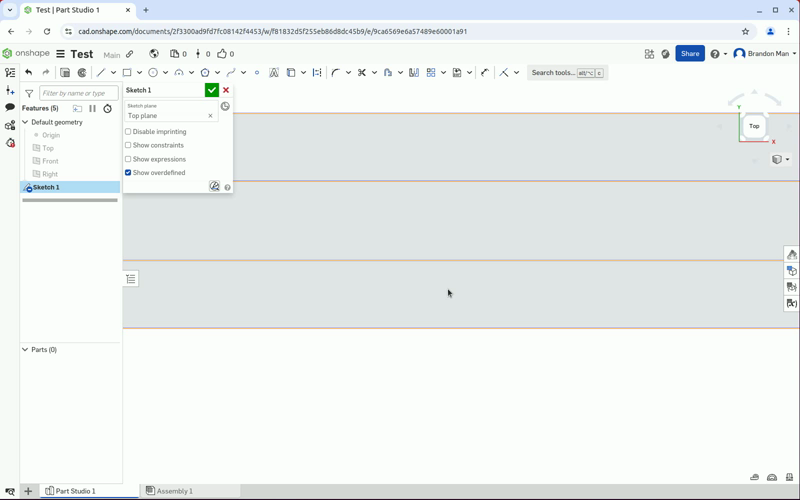
click(448, 288)
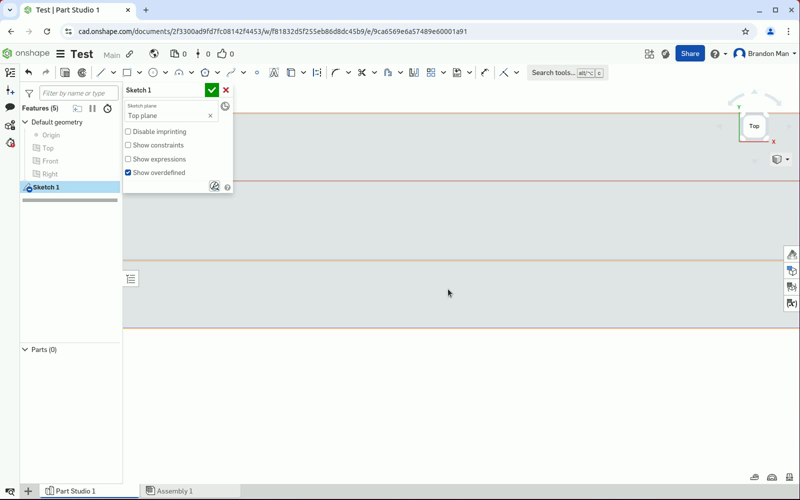
scroll(-6)
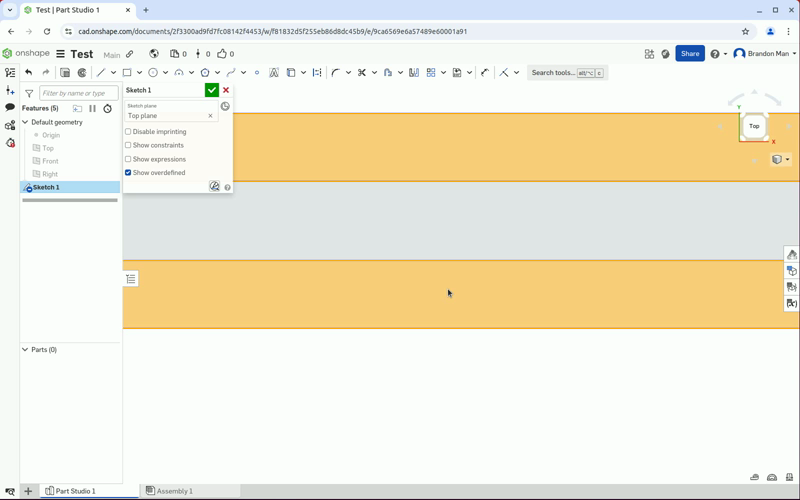
scroll(-6)
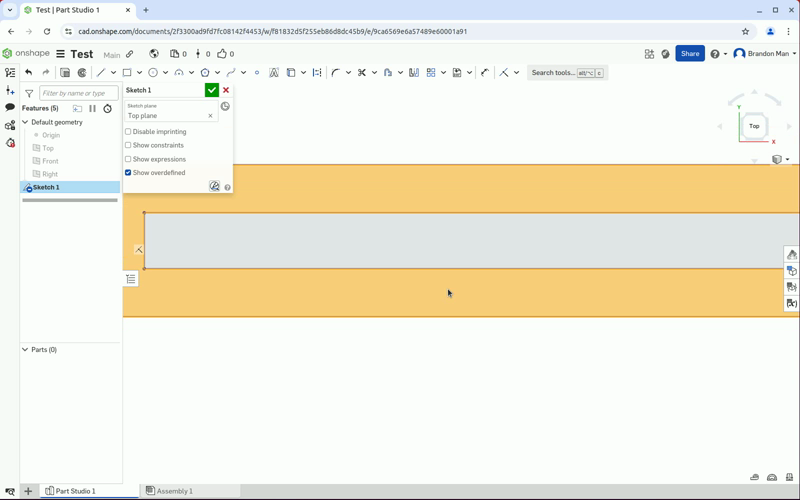
scroll(-6)
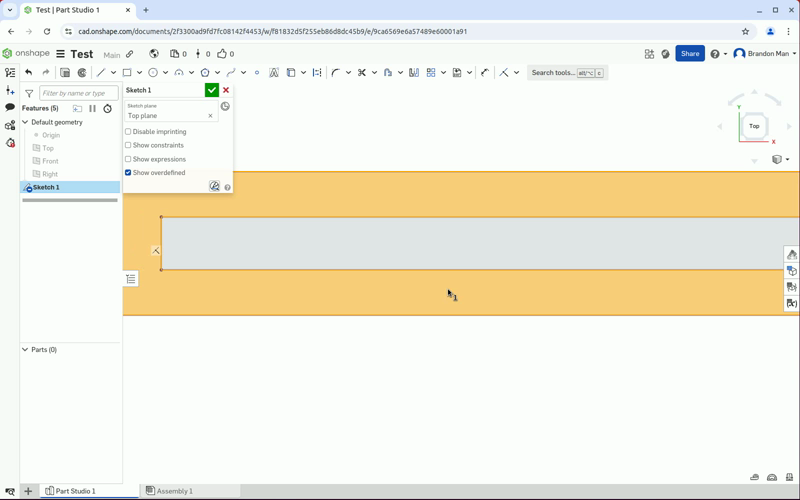
scroll(-6)
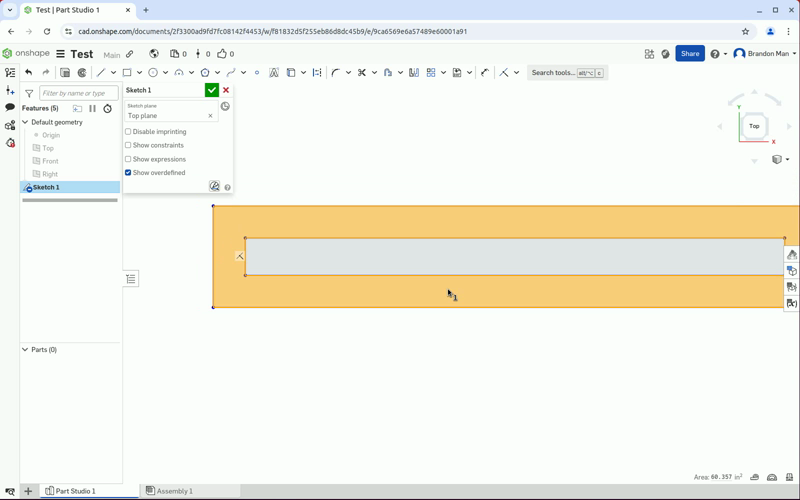
scroll(-6)
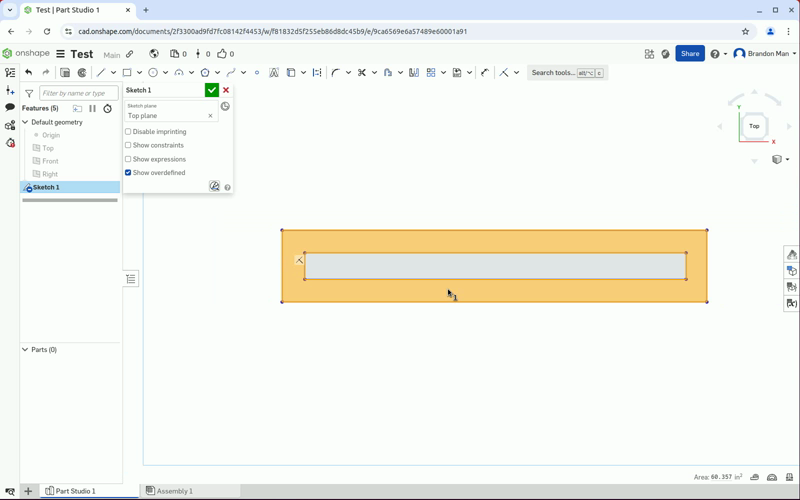
scroll(-6)
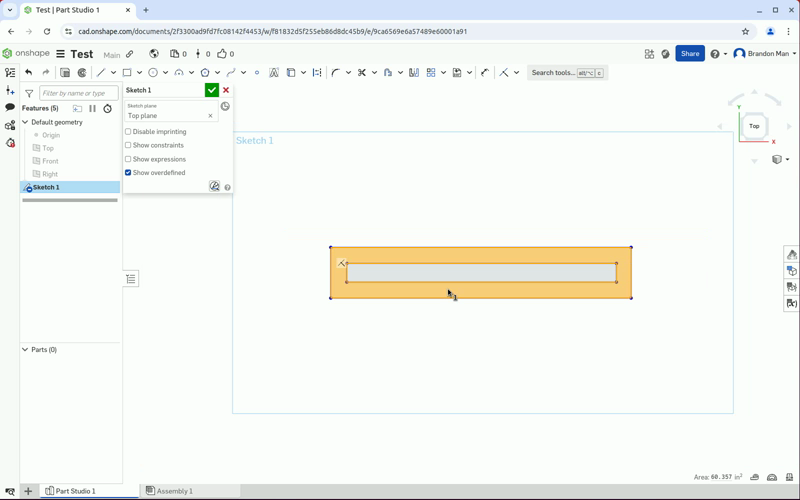
scroll(-6)
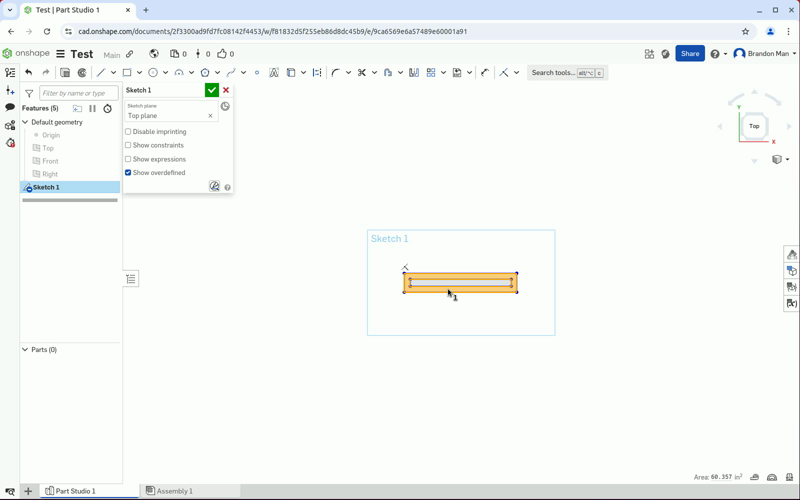
mouse_move(73, 352)
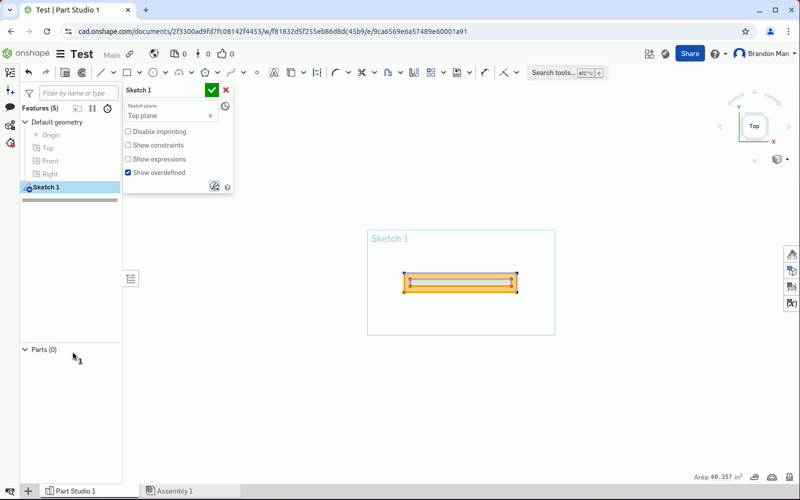
key(shift+y)
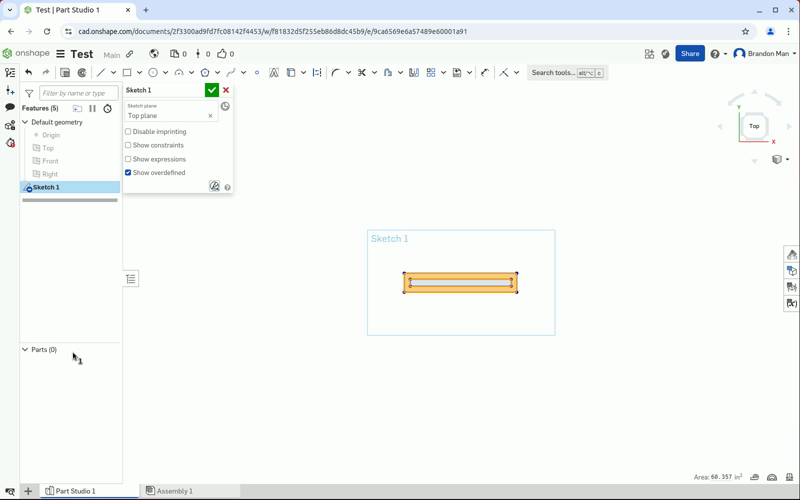
key(shift+e)
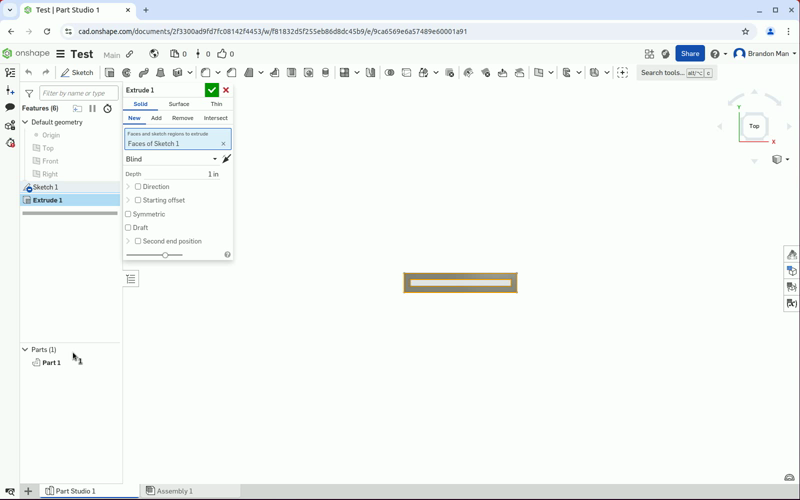
mouse_move(143, 106)
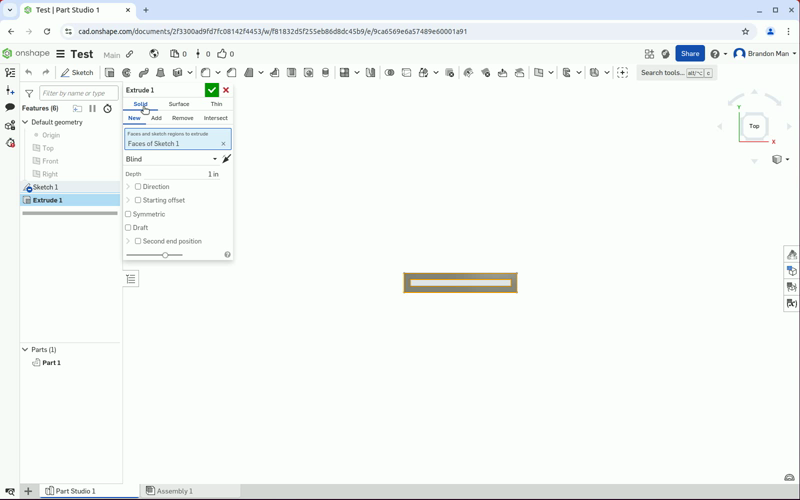
click(143, 106)
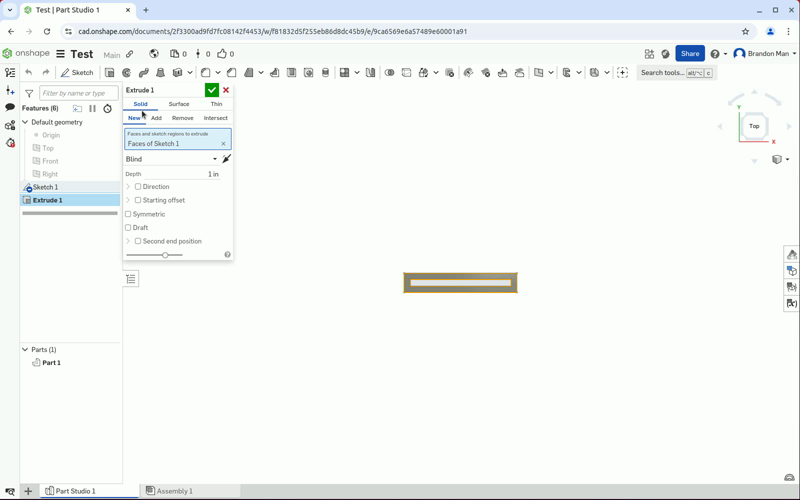
mouse_move(137, 120)
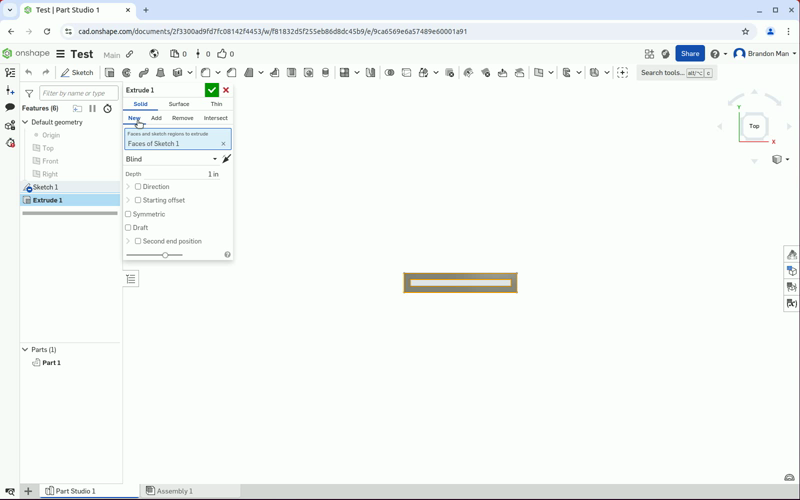
click(137, 120)
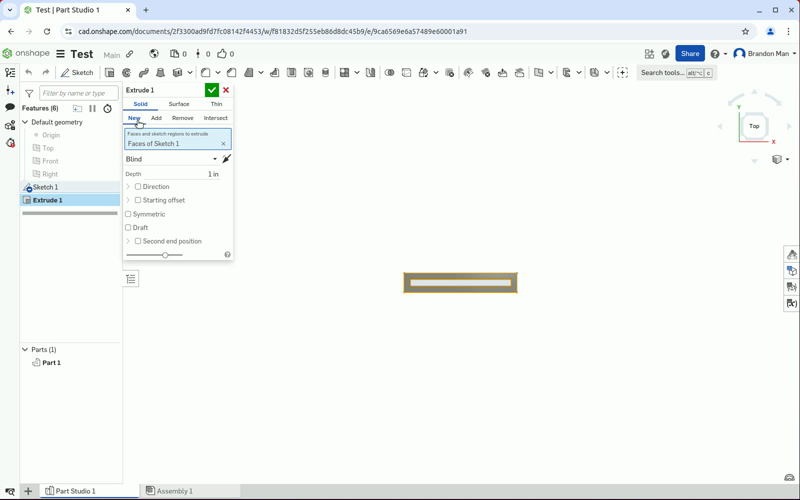
key(tab, 4)
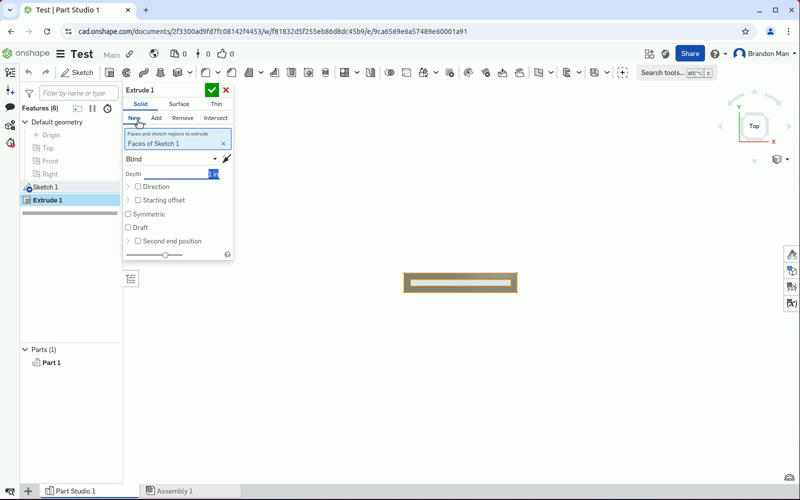
text(23.108)
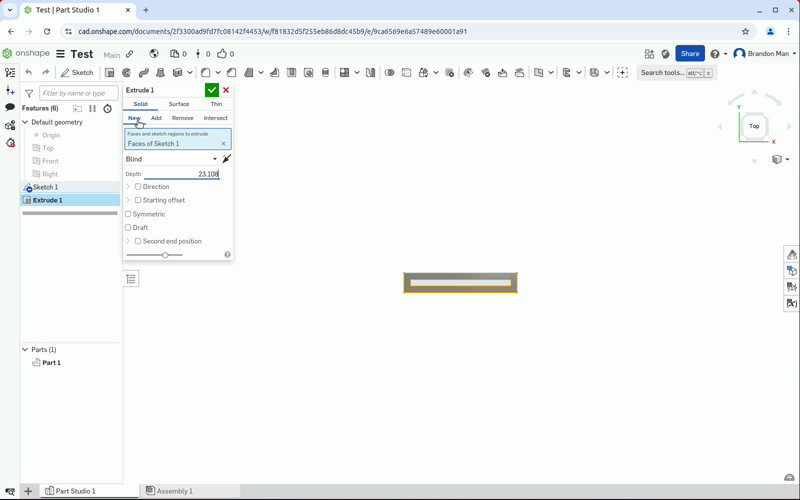
key(enter)
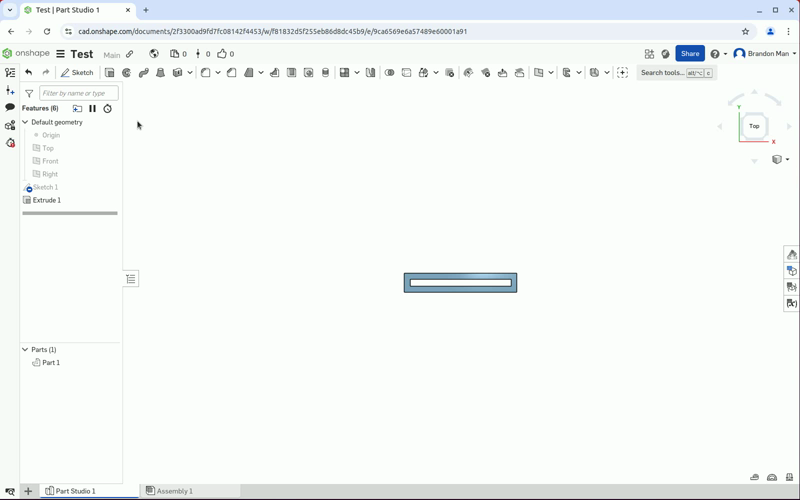
key(shift+h)
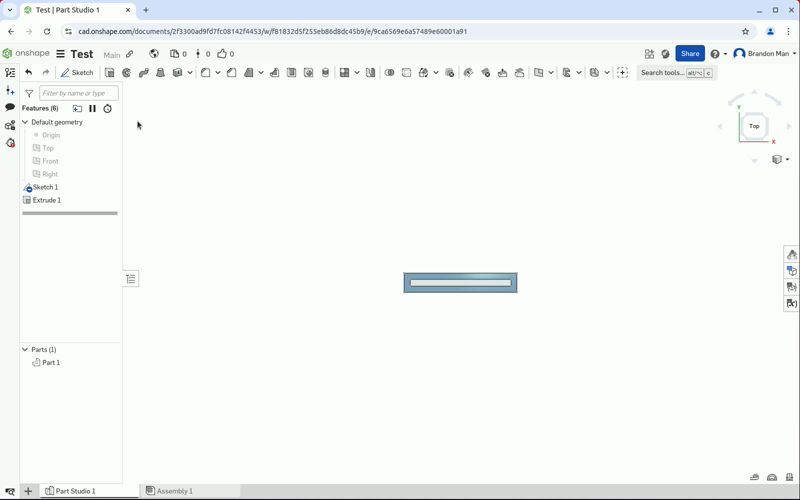
key(shift+h)
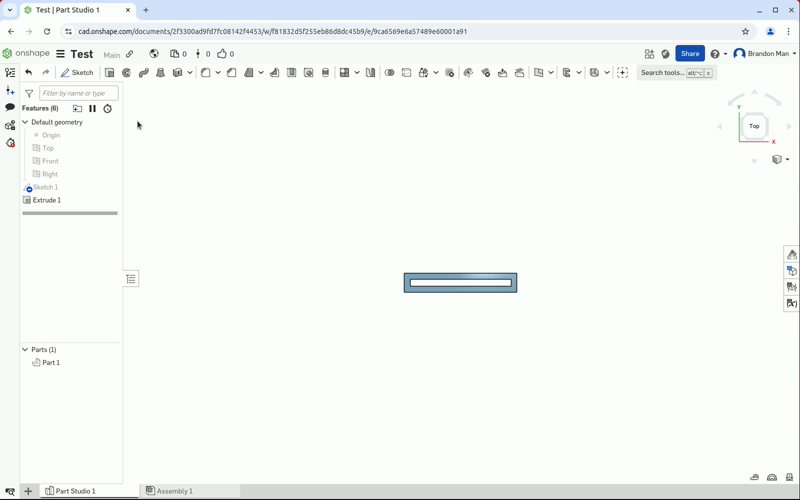
mouse_move(73, 189)
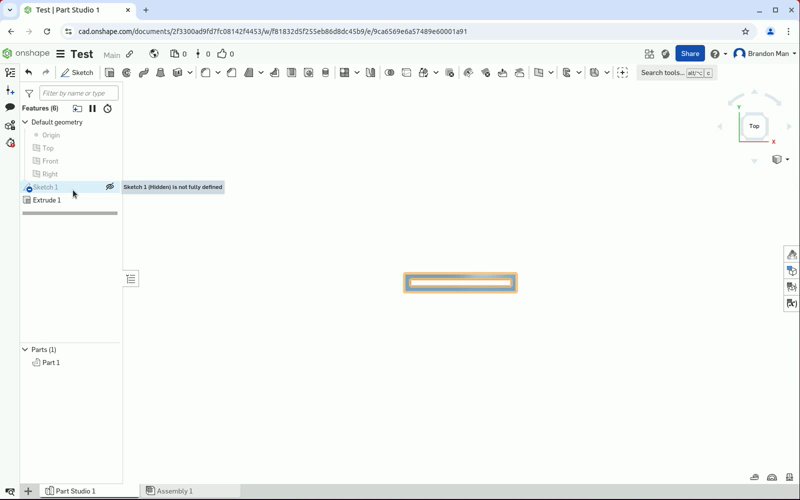
click(73, 189)
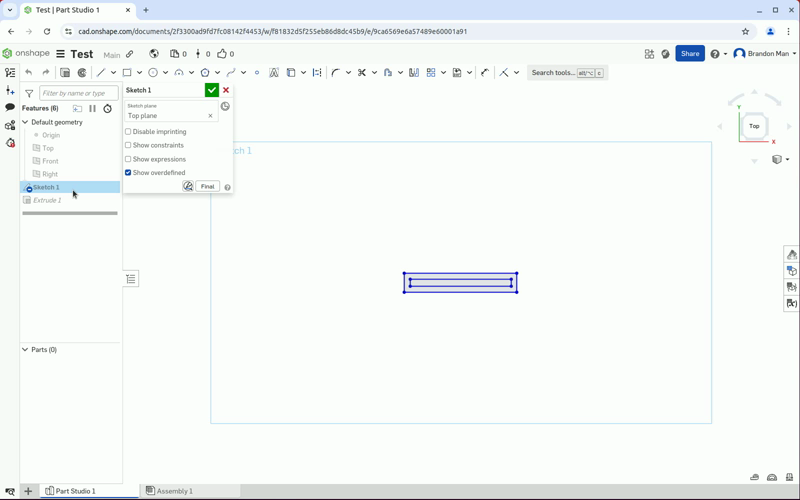
mouse_move(229, 92)
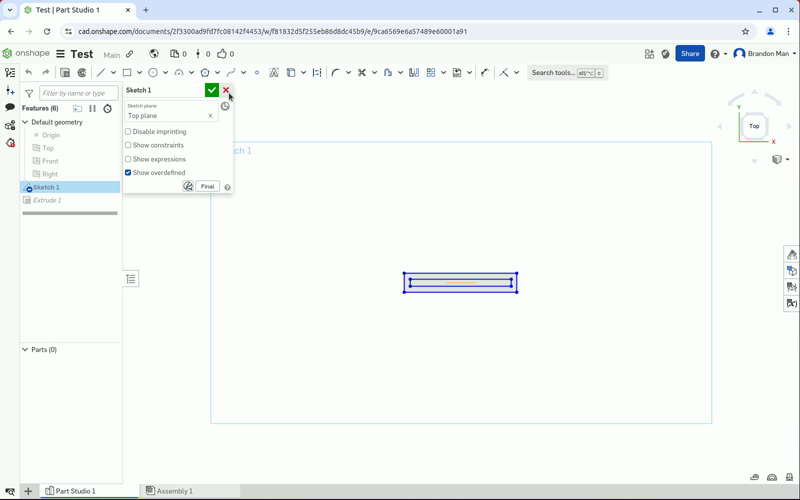
click(229, 92)
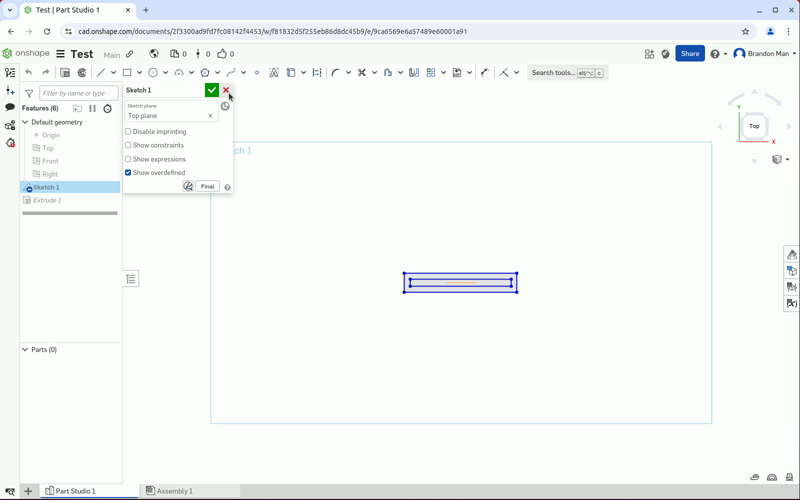
key(shift+s)
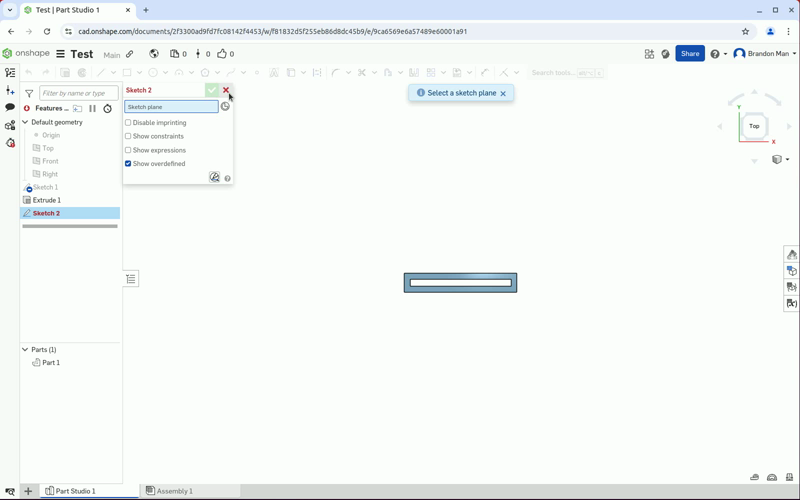
mouse_move(73, 150)
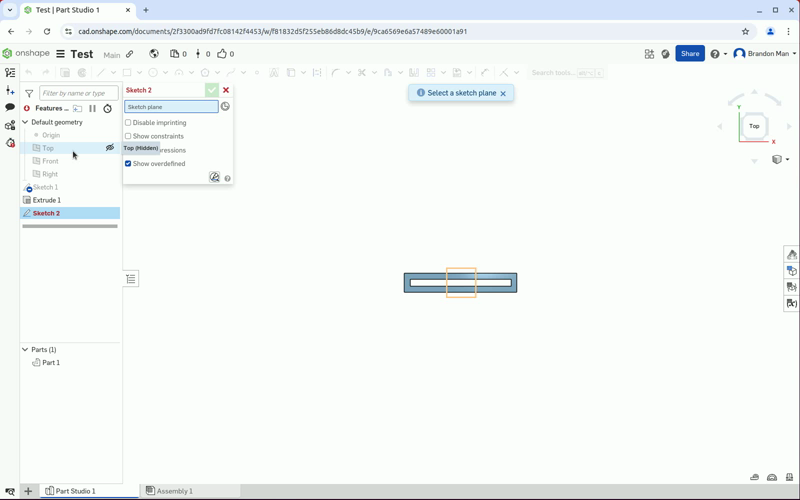
click(73, 150)
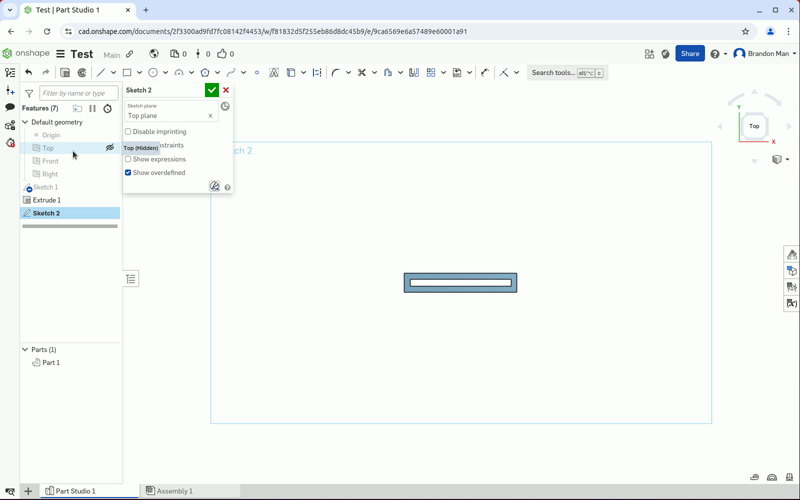
mouse_move(73, 352)
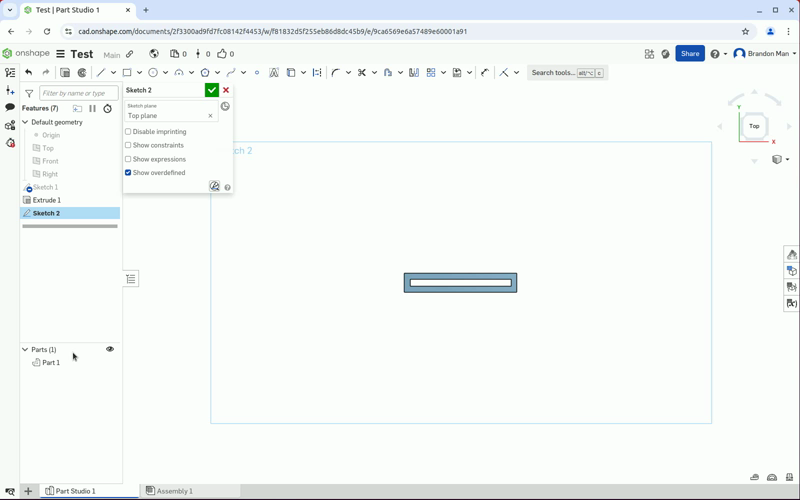
key(y)
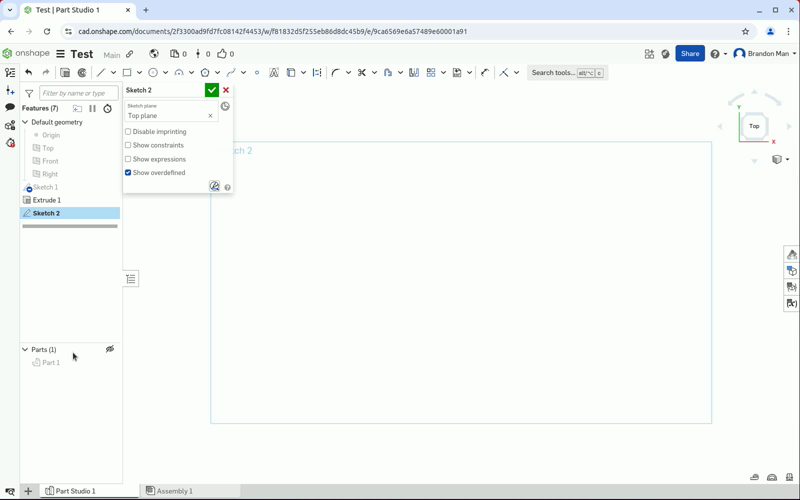
key(l)
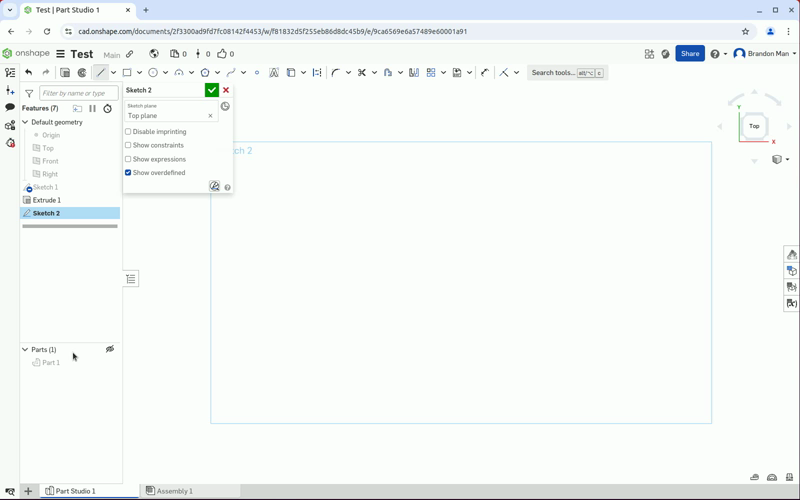
key_down(shift)
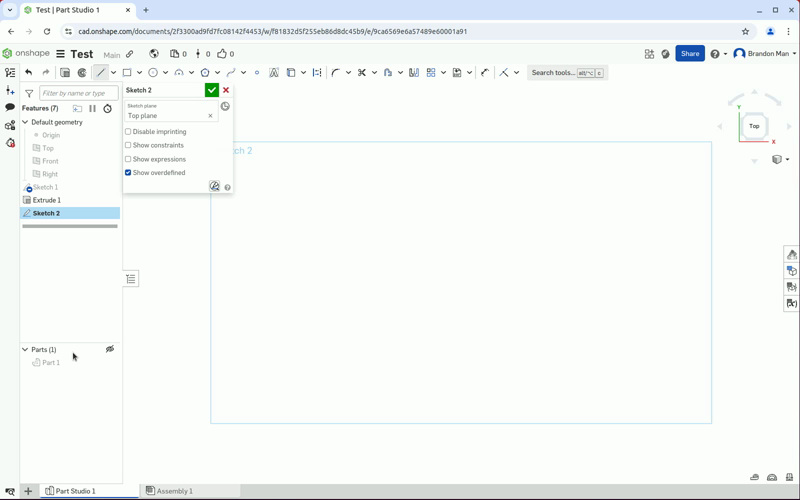
mouse_move(410, 286)
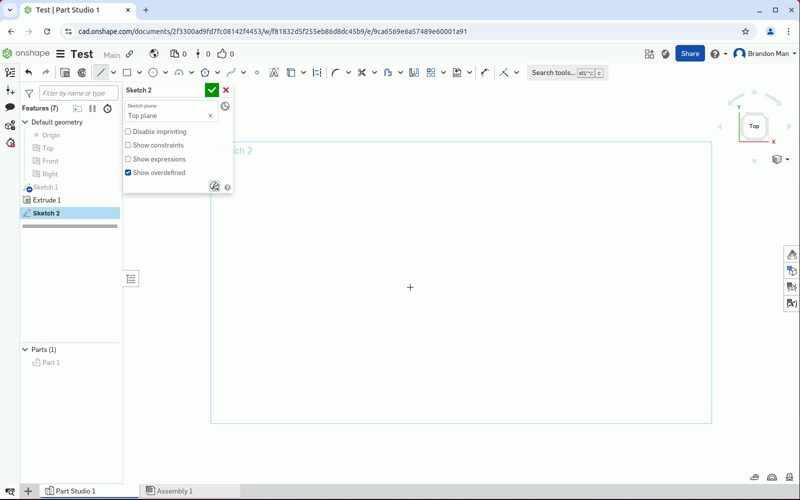
click(410, 286)
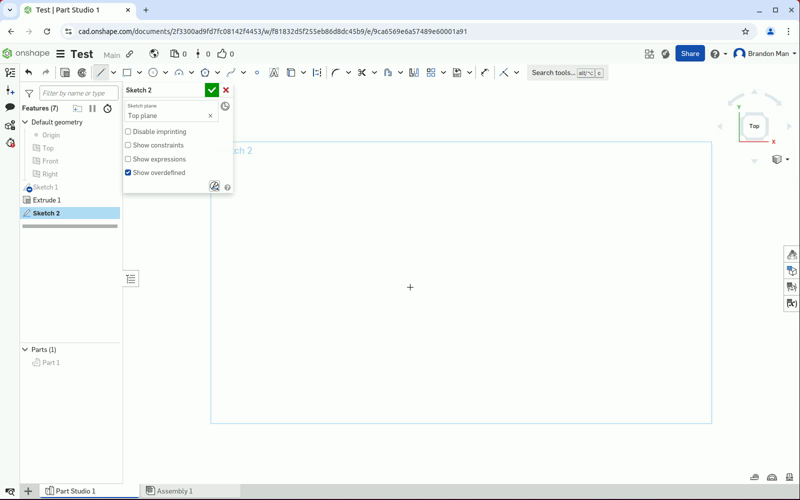
key_up(shift)
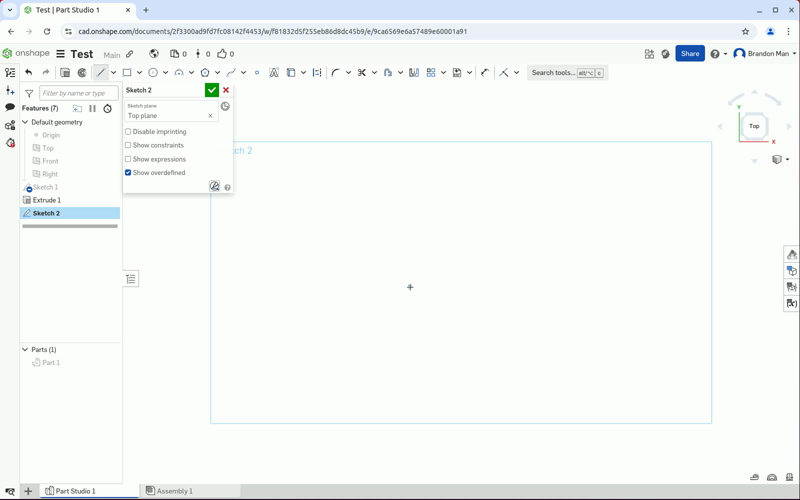
key_down(shift)
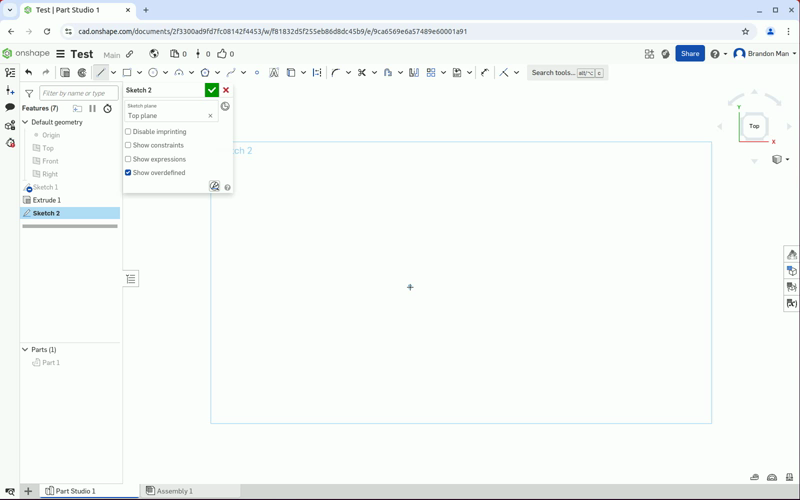
mouse_move(510, 286)
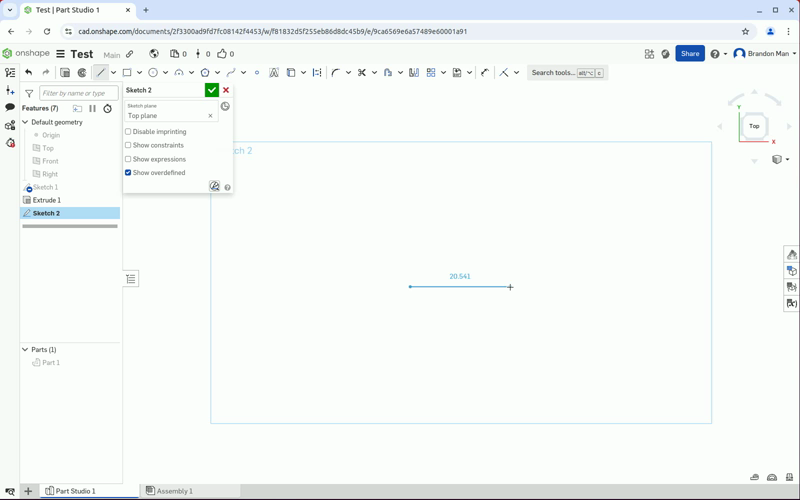
click(510, 286)
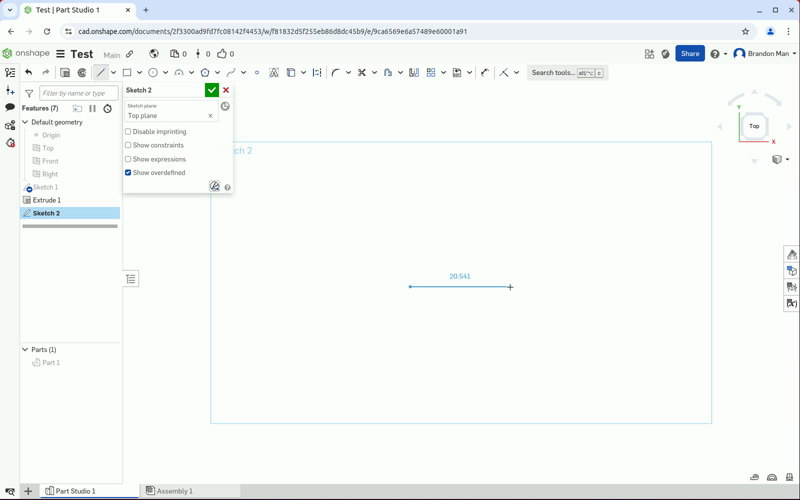
key_up(shift)
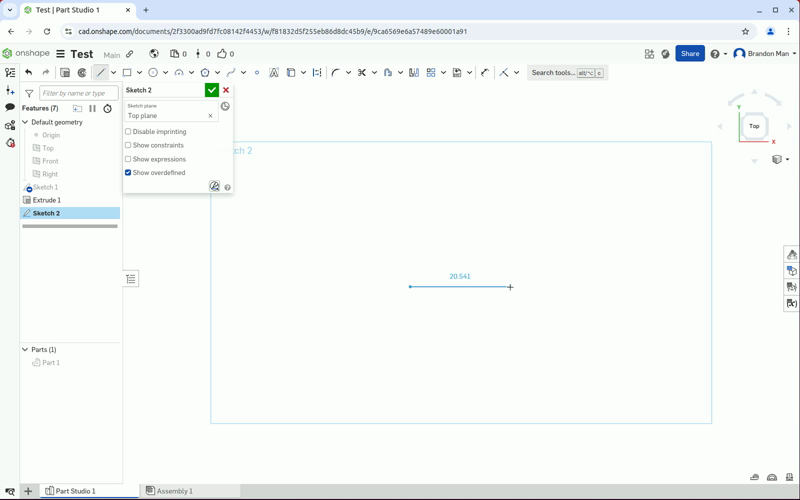
key_down(shift)
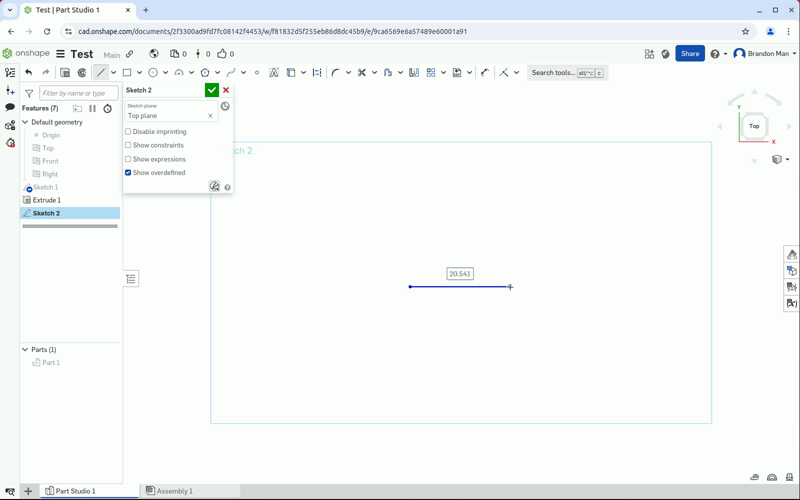
mouse_move(540, 286)
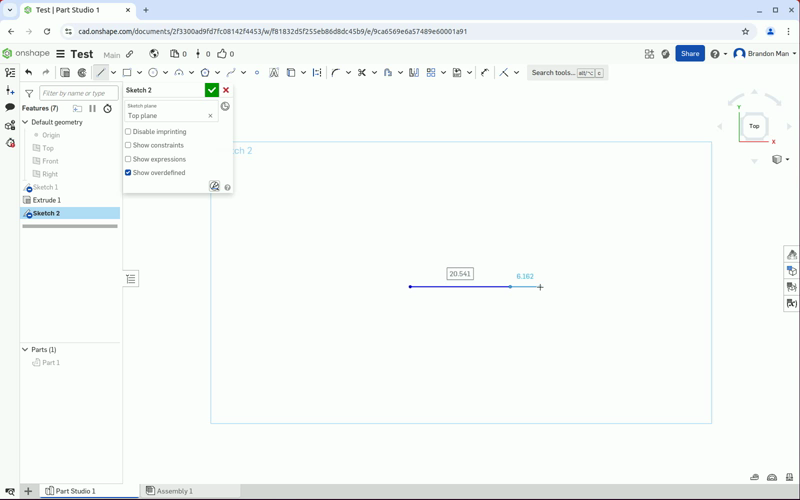
mouse_move(510, 280)
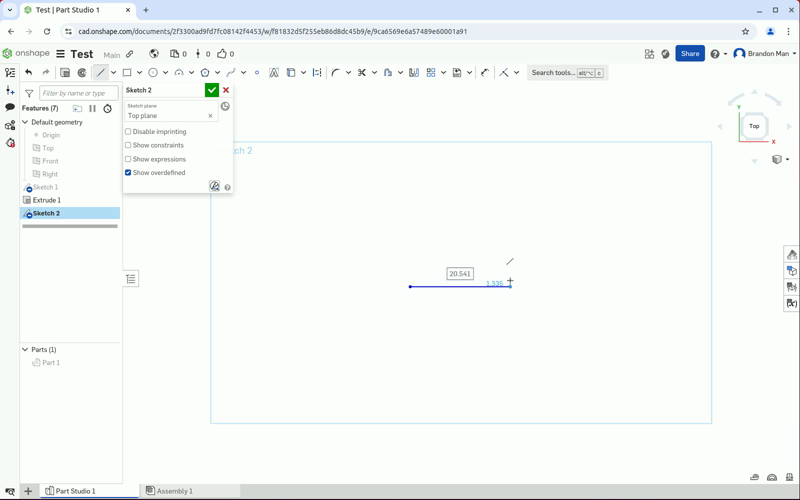
scroll(6)
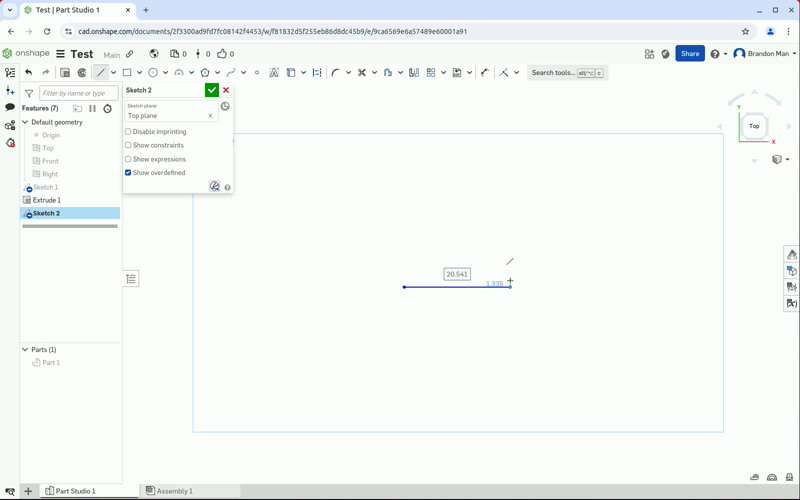
scroll(6)
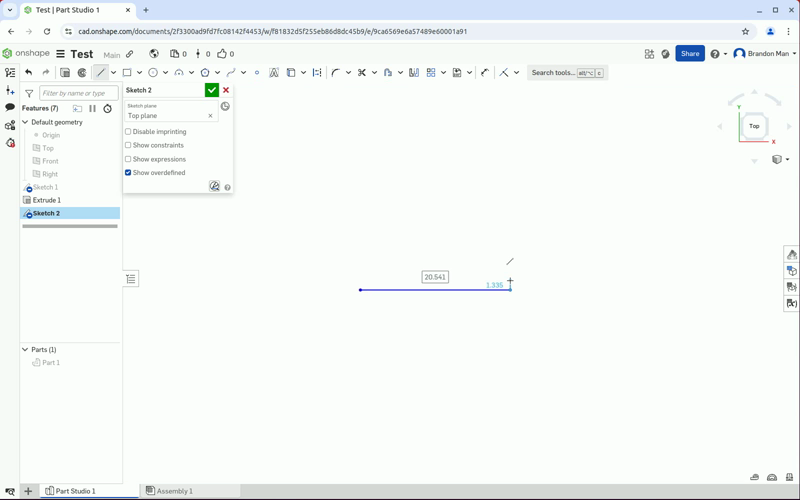
scroll(6)
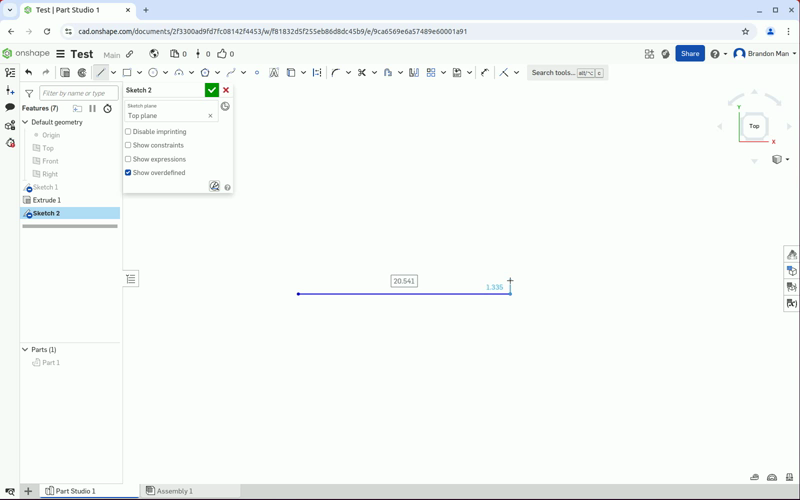
scroll(6)
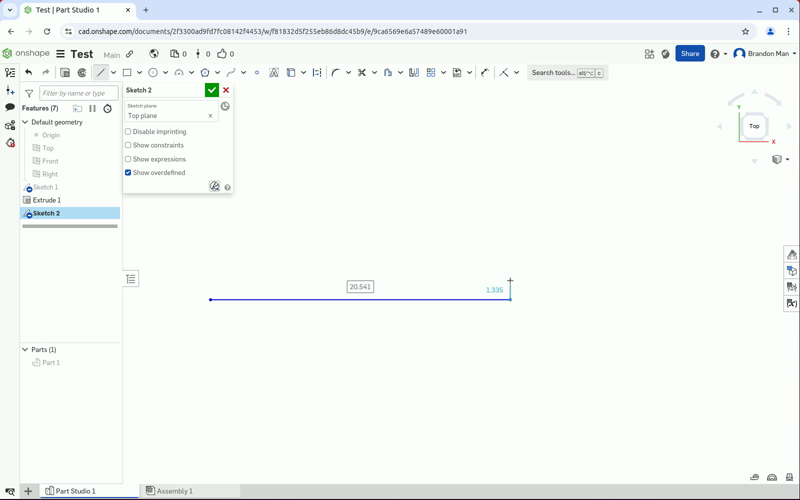
scroll(6)
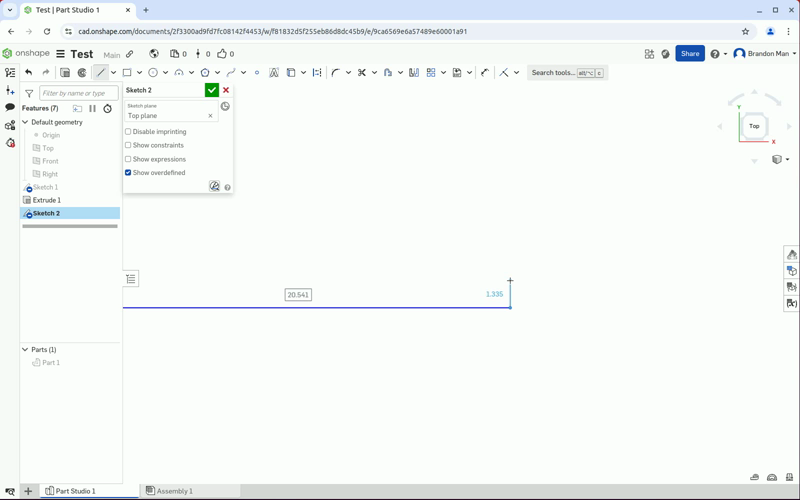
scroll(6)
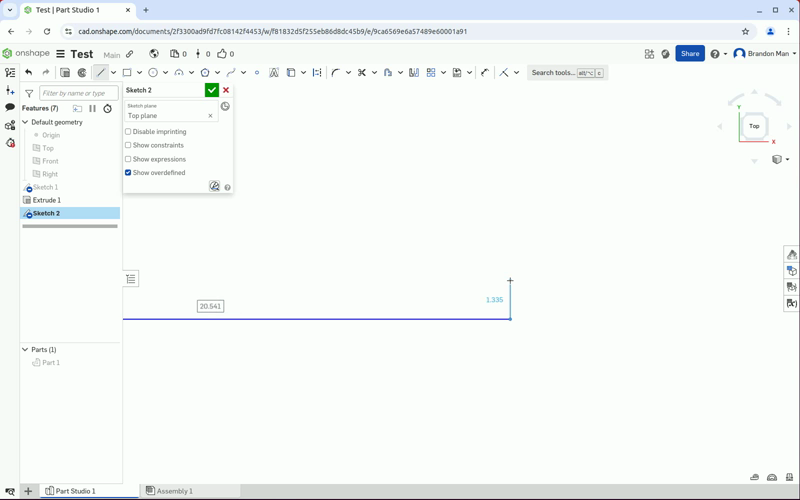
scroll(6)
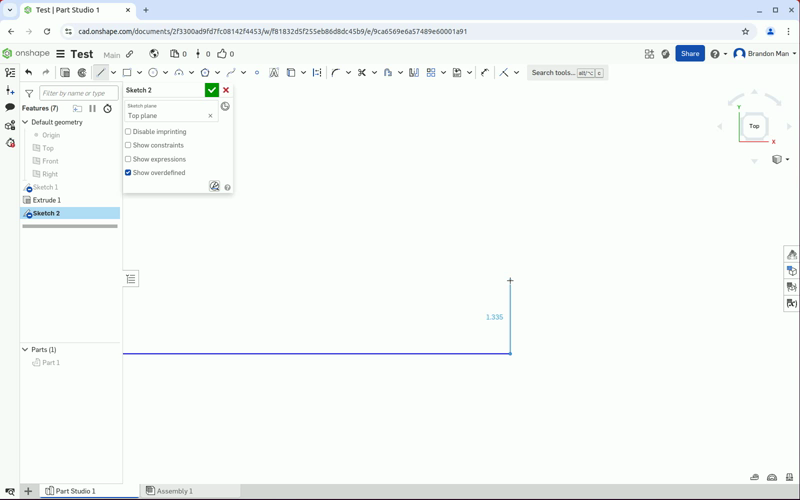
click(510, 280)
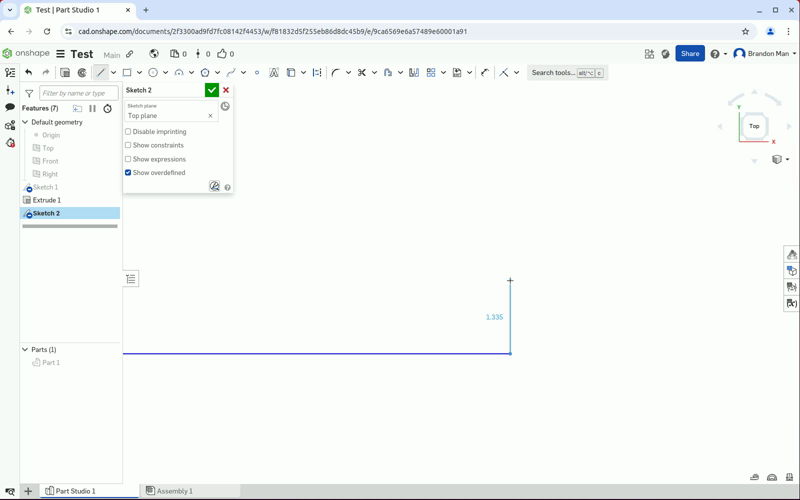
scroll(-6)
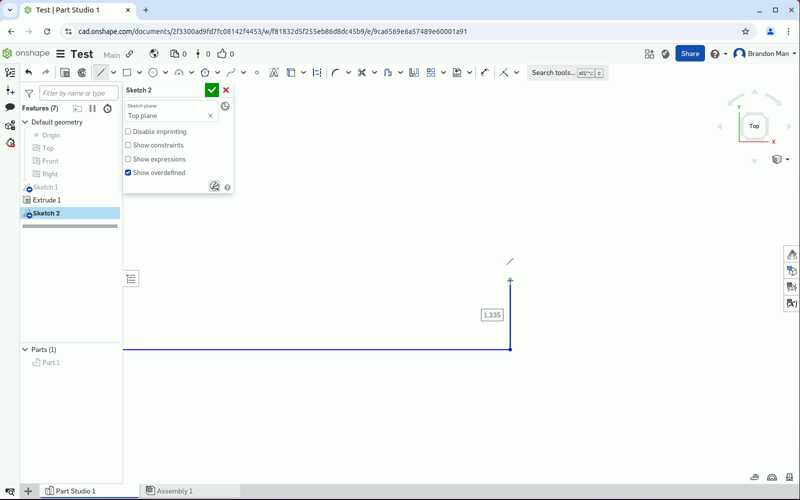
scroll(-6)
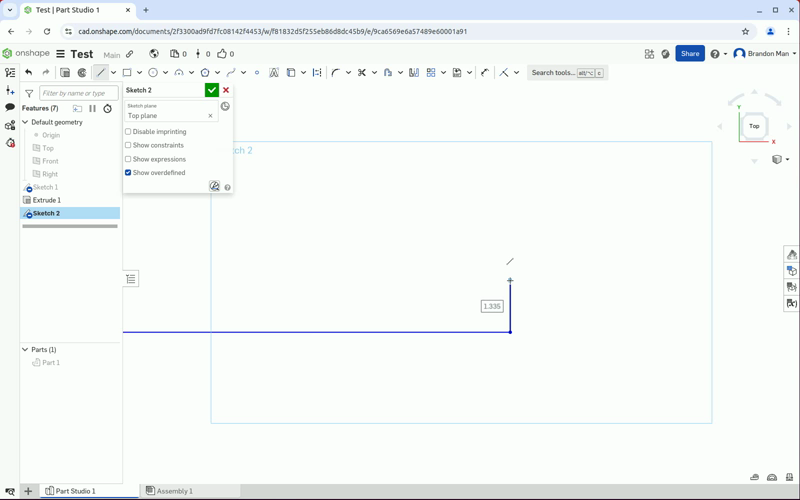
scroll(-6)
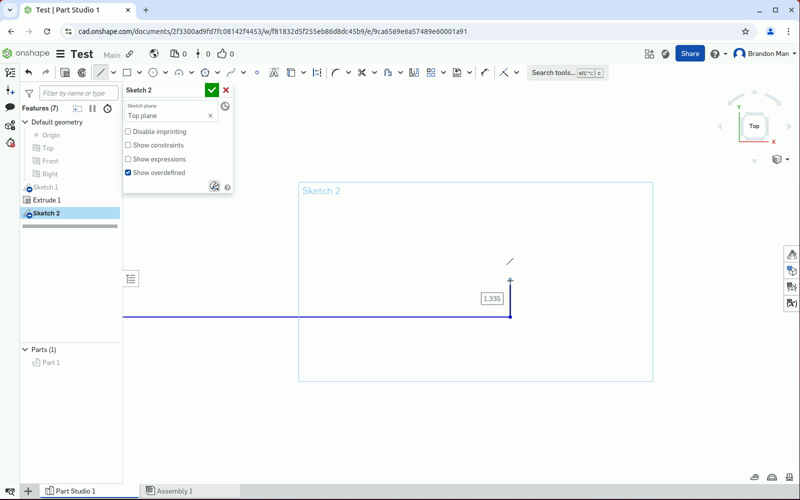
scroll(-6)
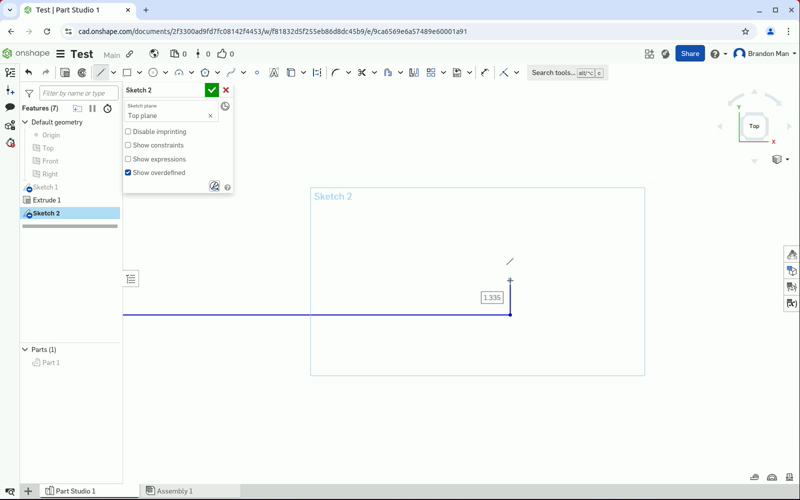
scroll(-6)
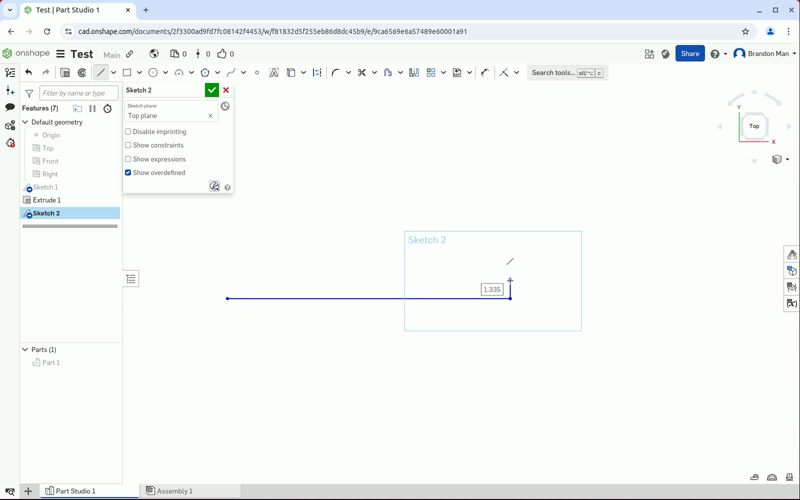
scroll(-6)
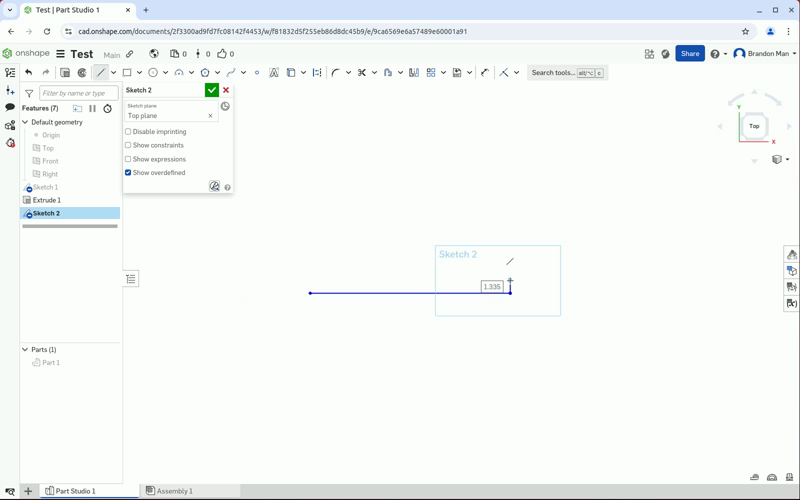
scroll(-6)
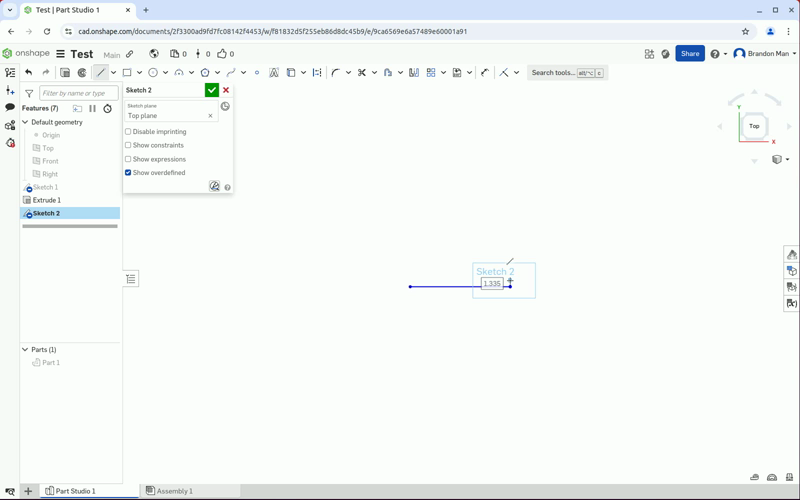
key_up(shift)
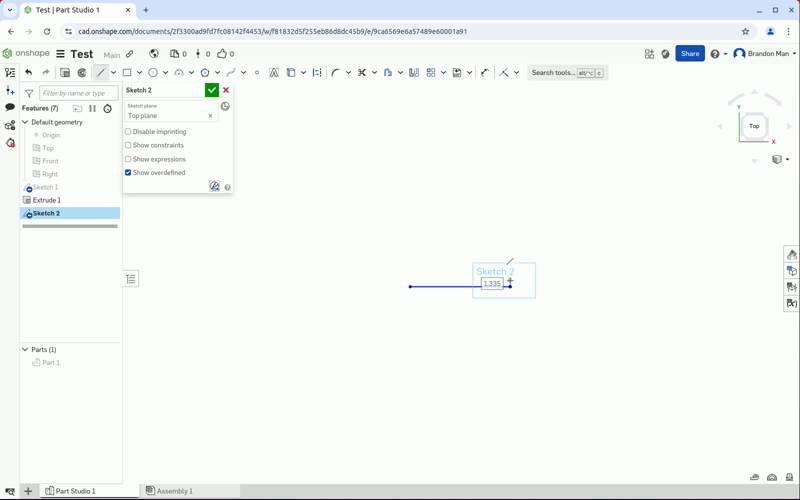
key_down(shift)
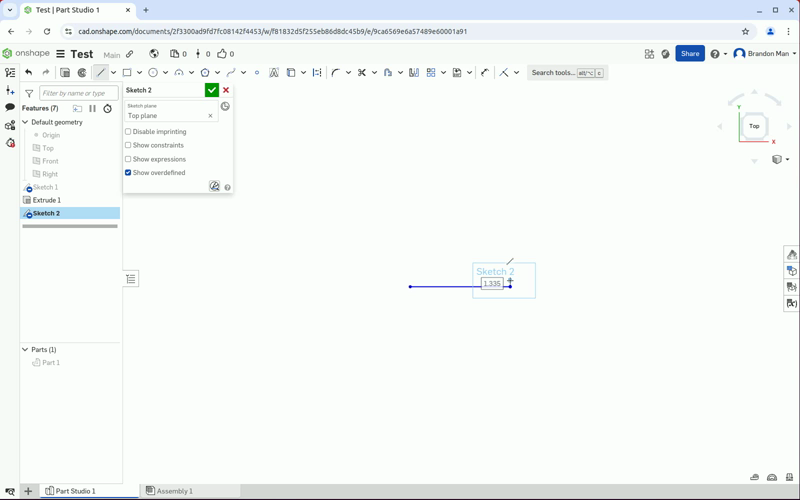
mouse_move(410, 280)
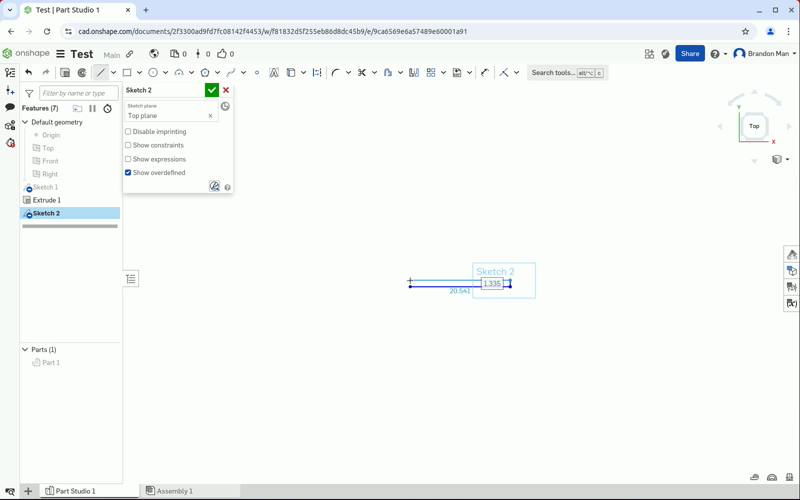
click(410, 280)
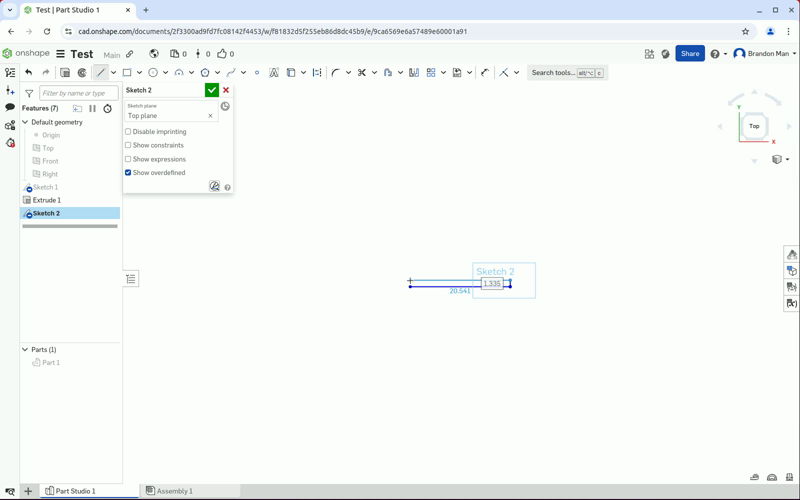
key_up(shift)
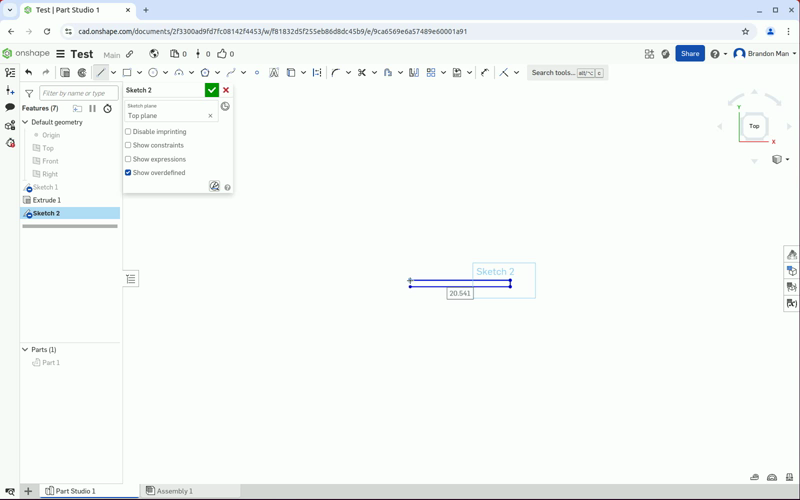
mouse_move(440, 280)
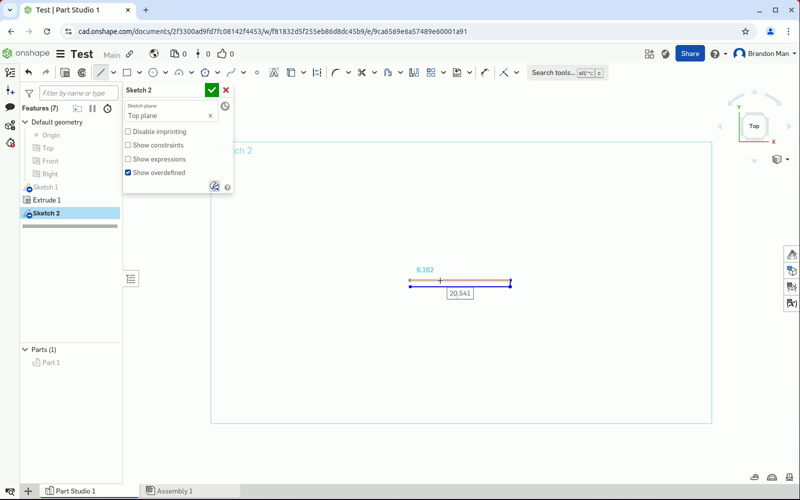
key_down(shift)
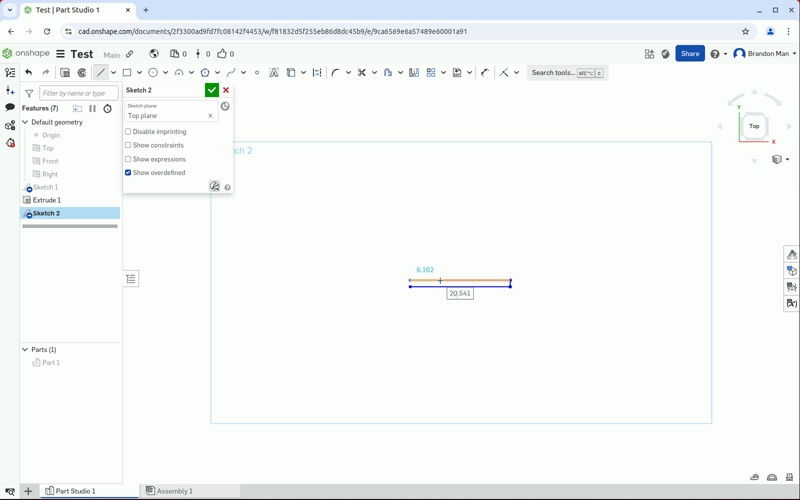
mouse_move(410, 286)
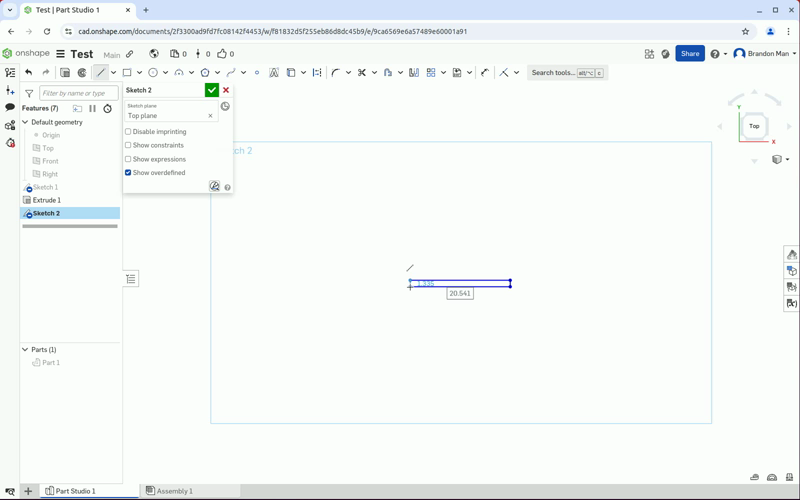
scroll(6)
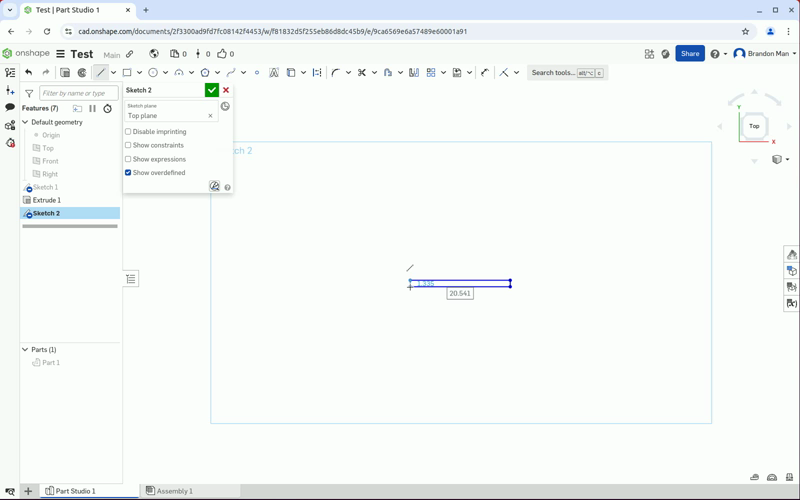
scroll(6)
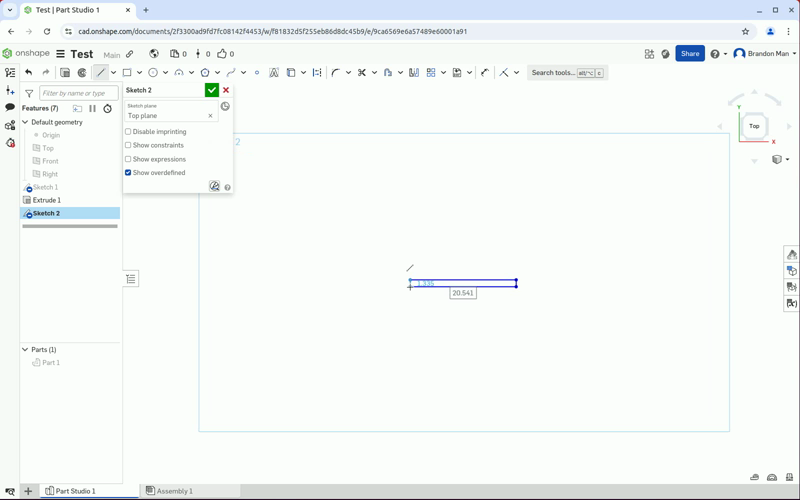
scroll(6)
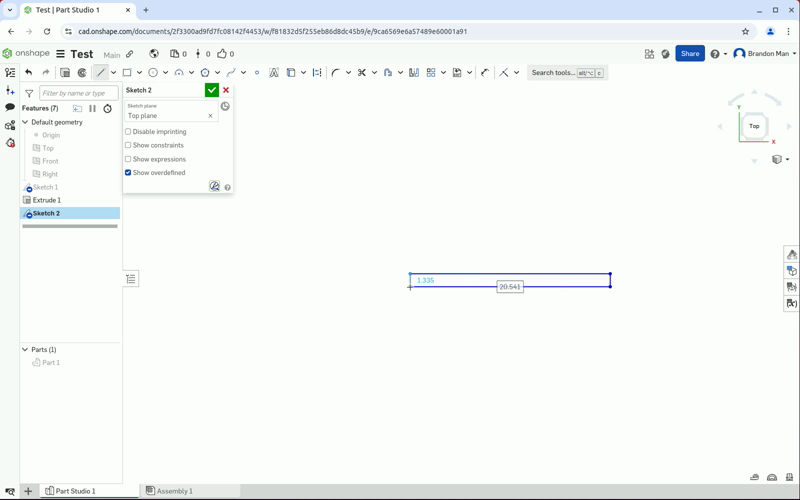
scroll(6)
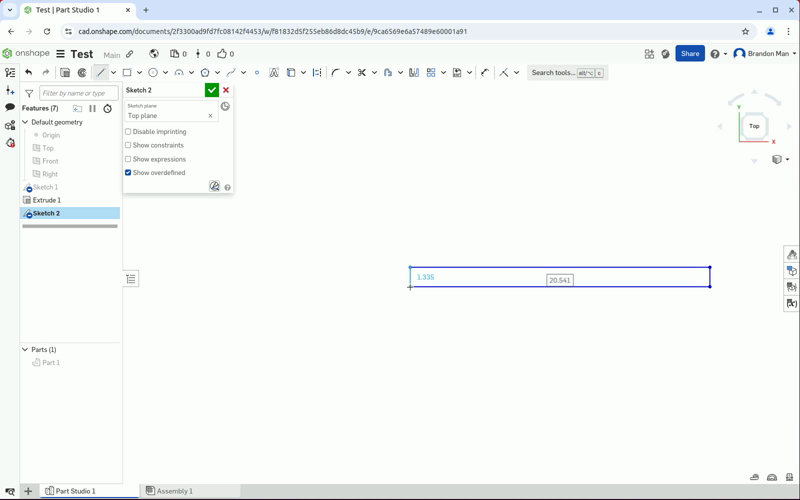
scroll(6)
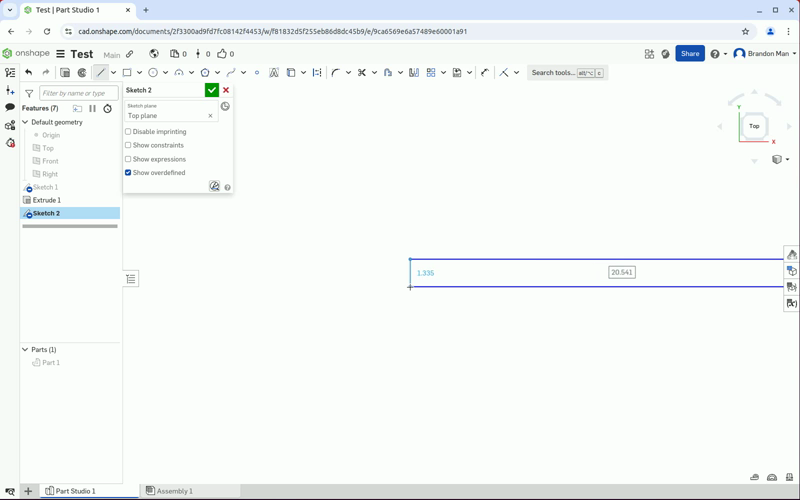
scroll(6)
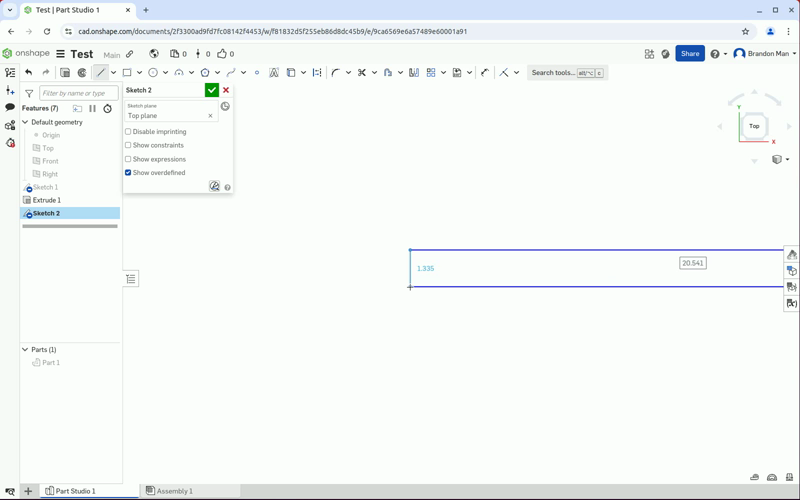
scroll(6)
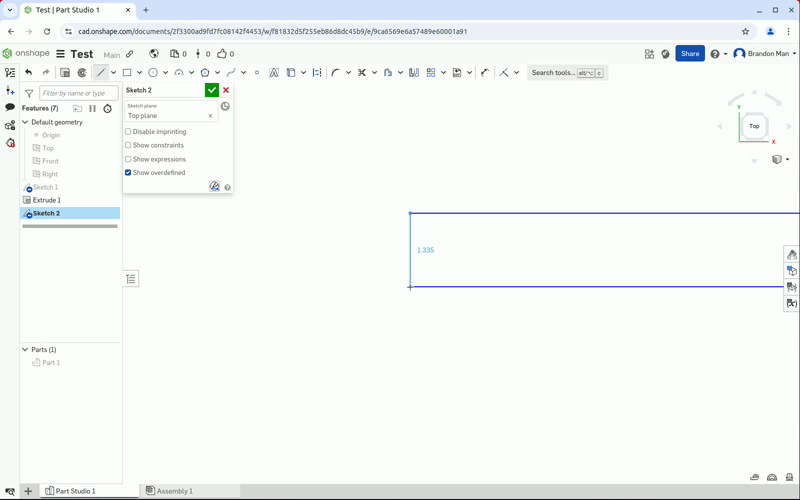
key_up(shift)
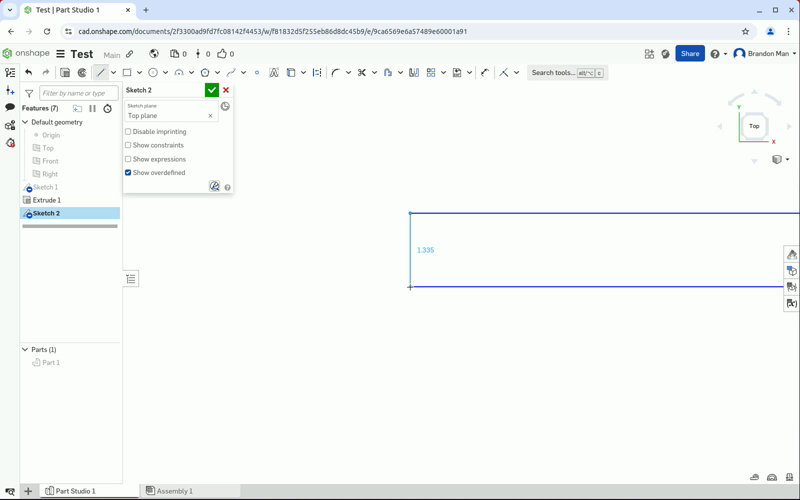
click(410, 286)
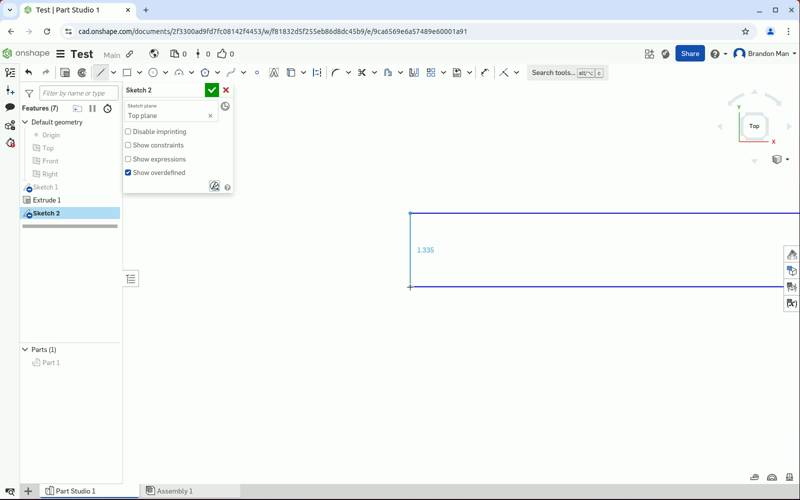
scroll(-6)
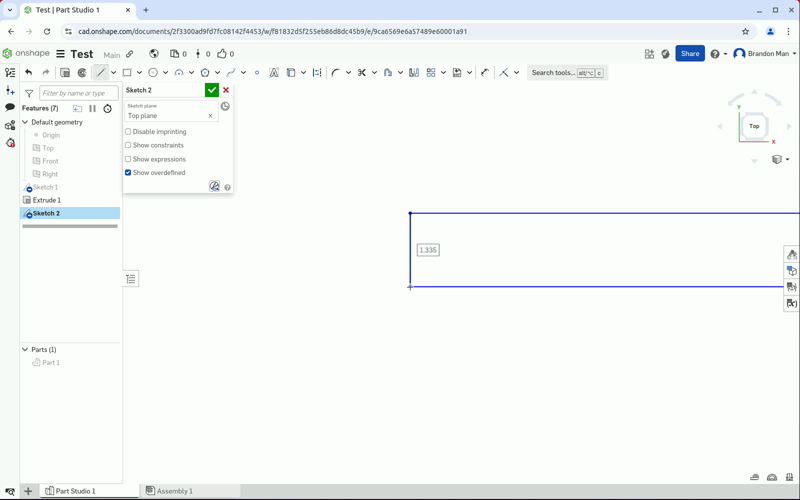
scroll(-6)
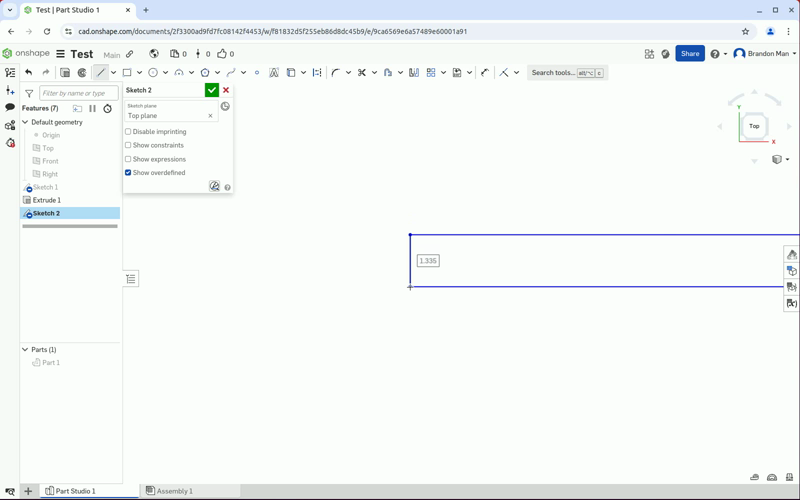
scroll(-6)
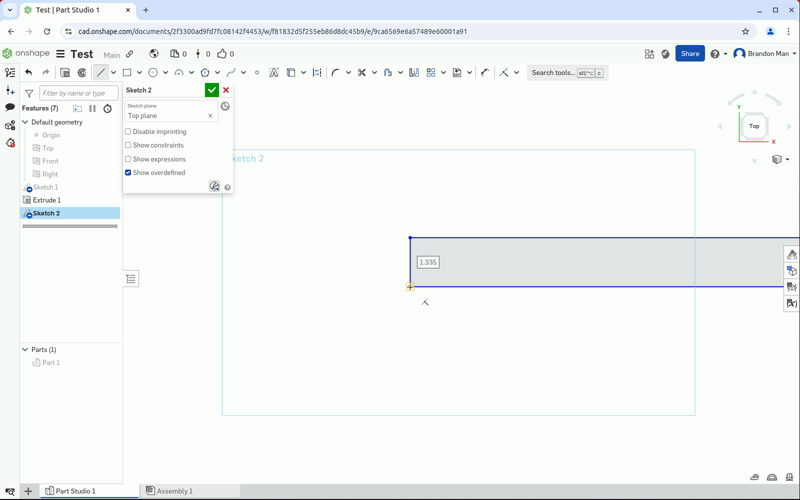
scroll(-6)
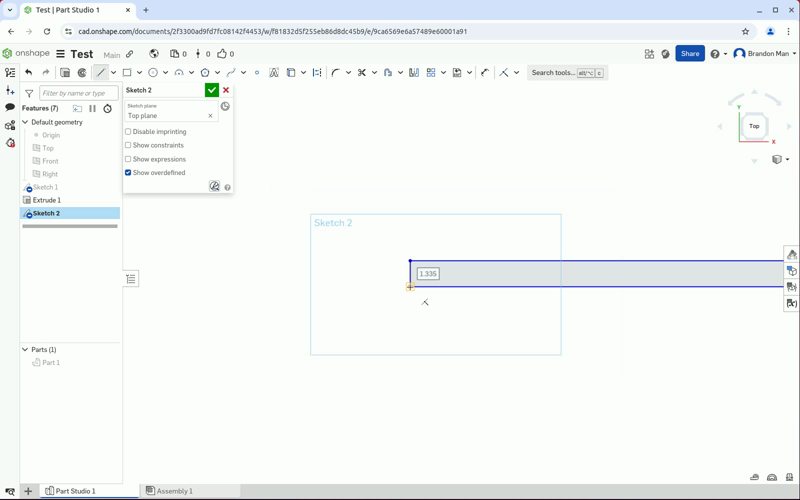
scroll(-6)
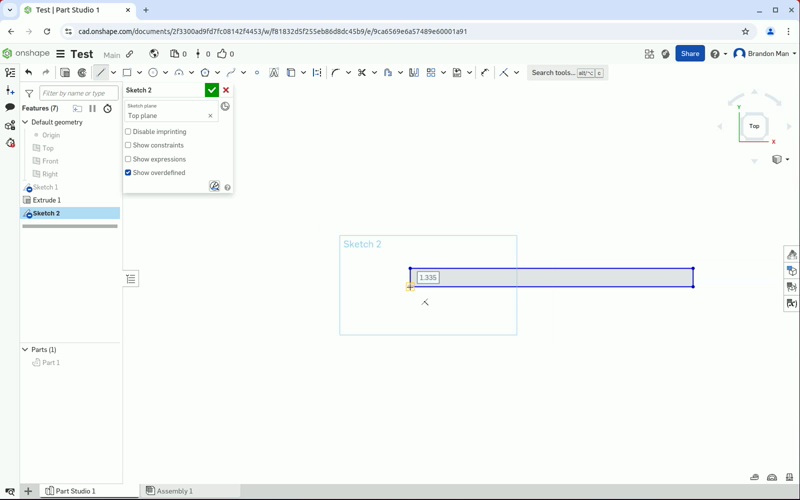
scroll(-6)
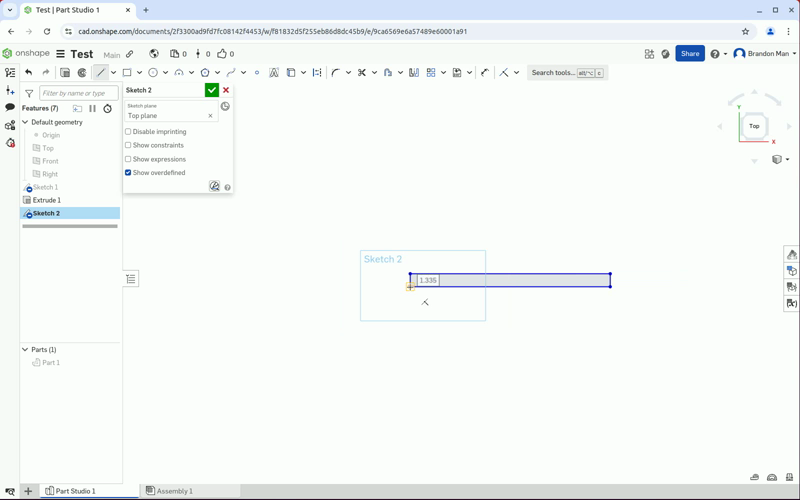
scroll(-6)
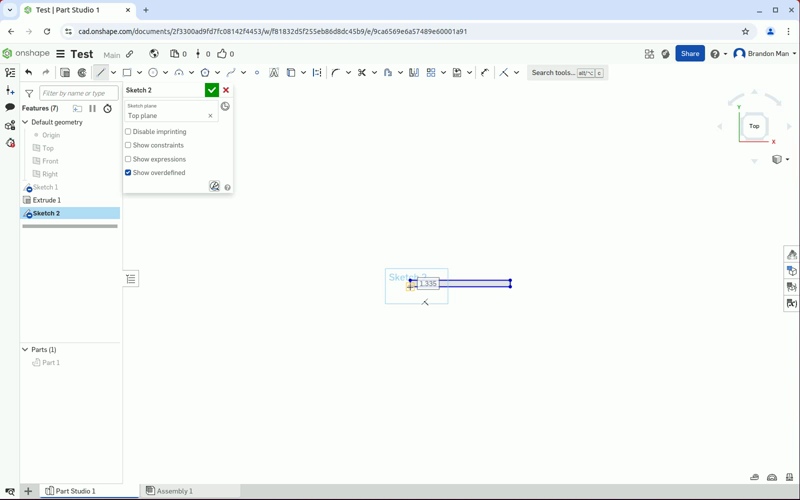
key(esc)
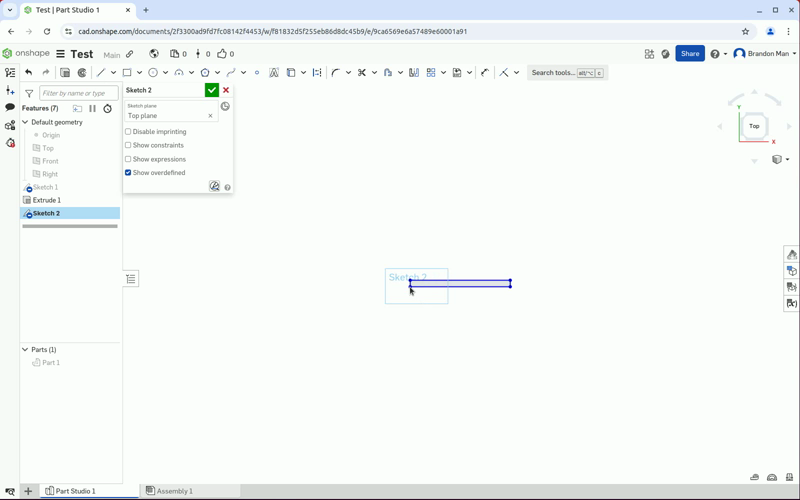
mouse_move(500, 281)
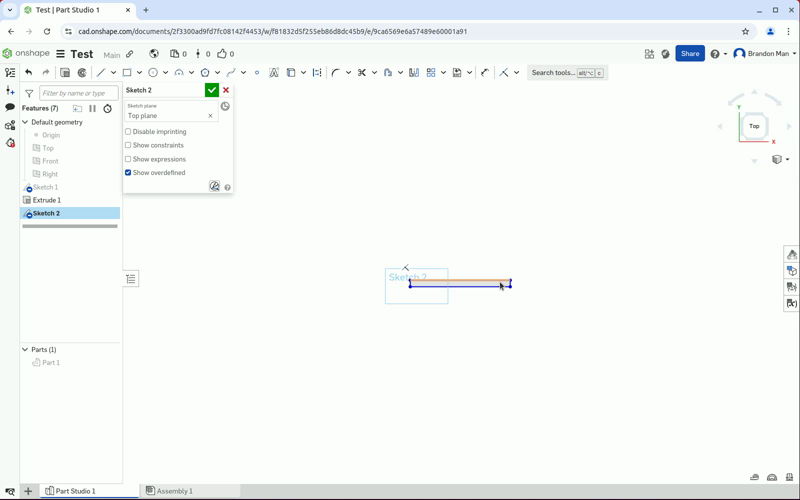
scroll(6)
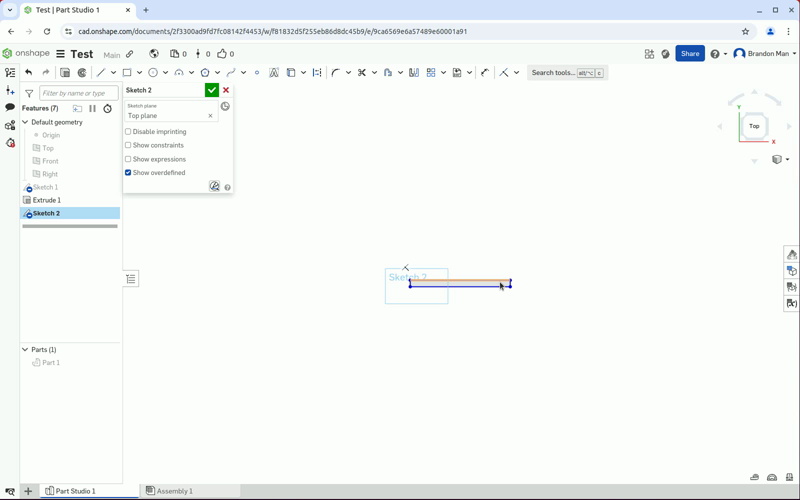
scroll(6)
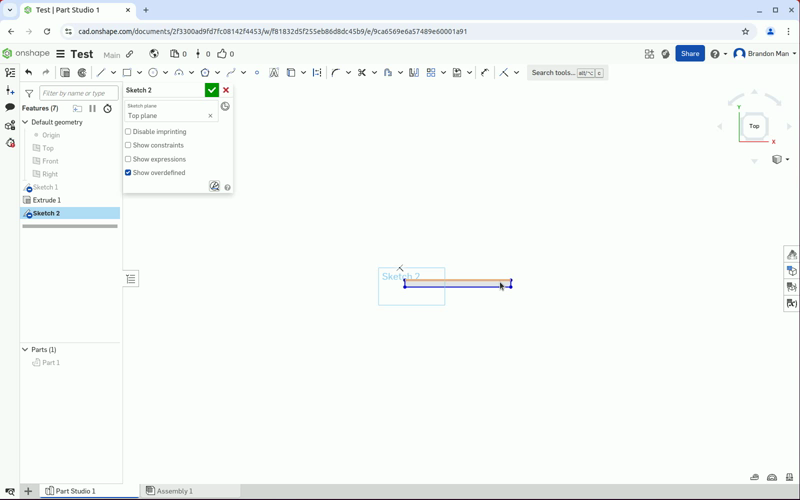
scroll(6)
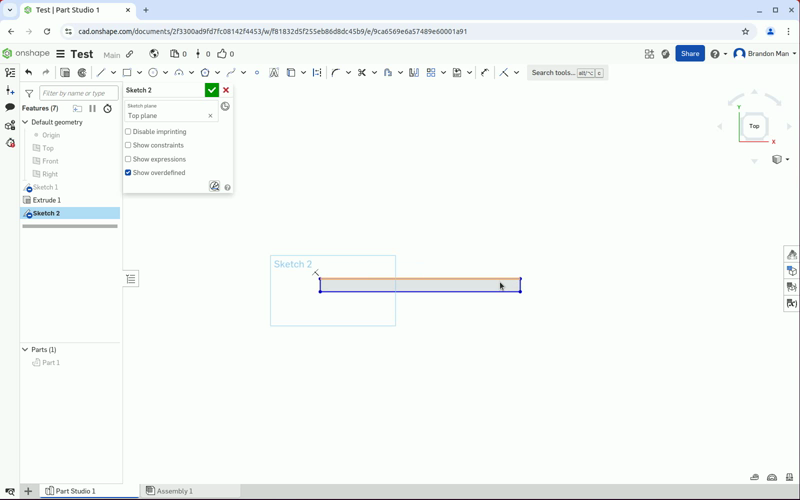
scroll(6)
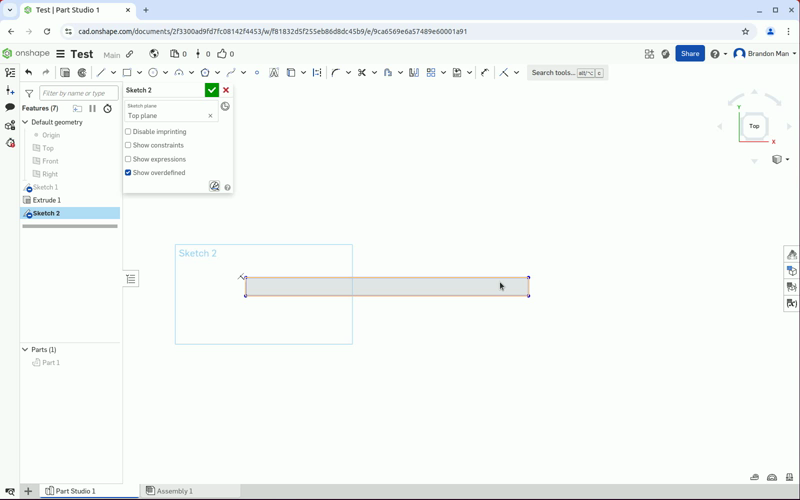
scroll(6)
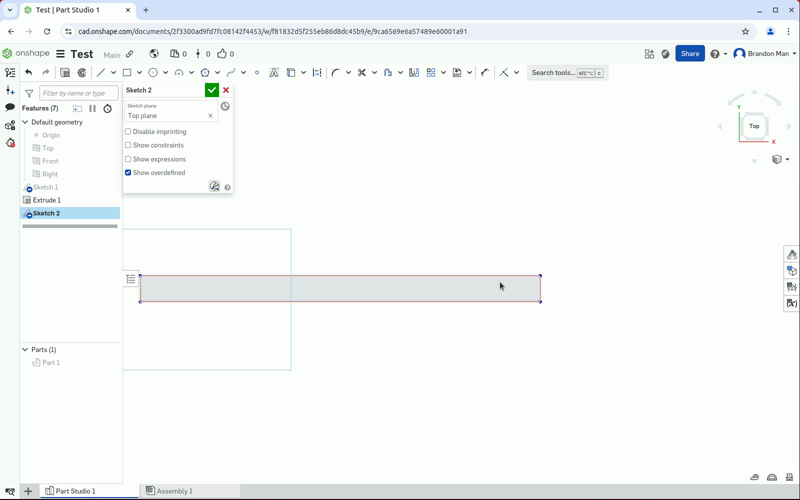
scroll(6)
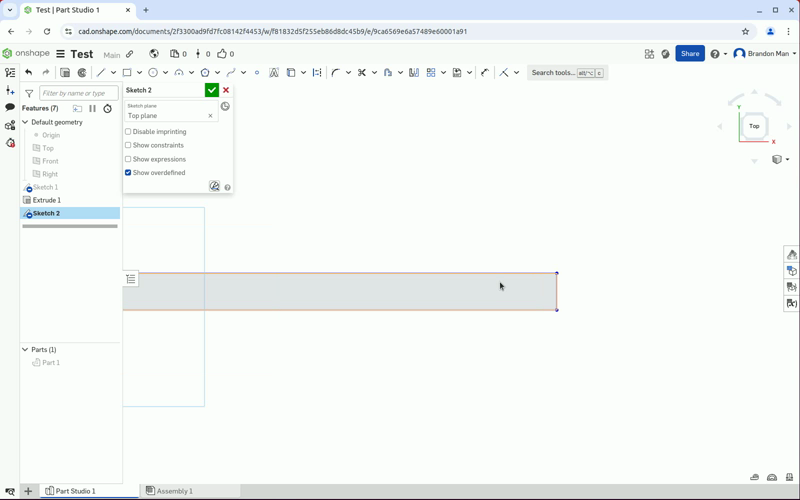
scroll(6)
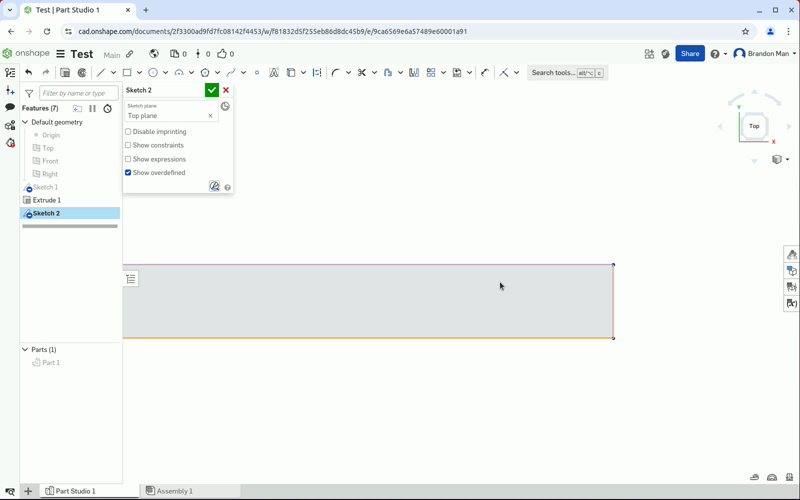
click(500, 281)
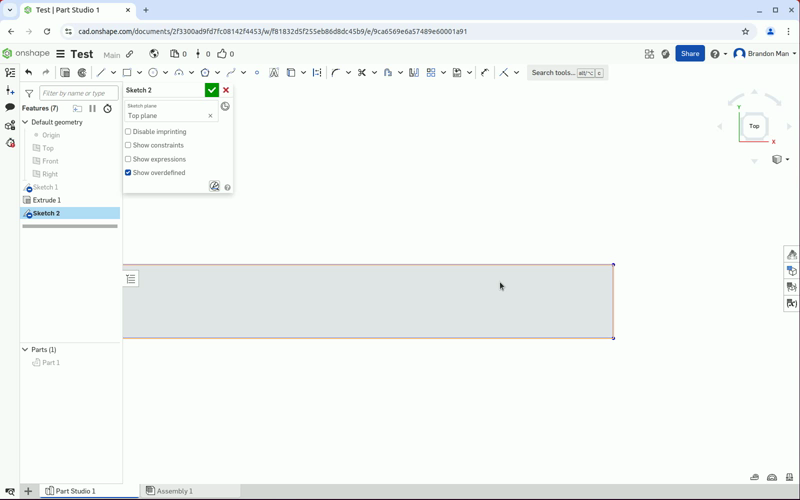
scroll(-6)
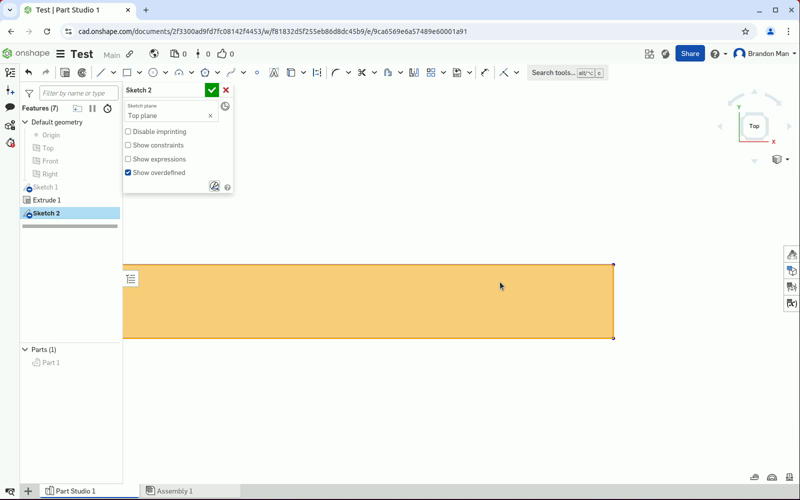
scroll(-6)
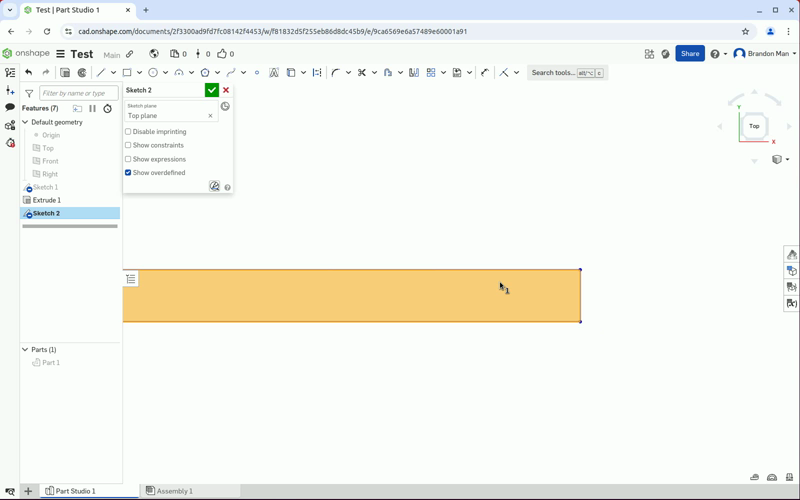
scroll(-6)
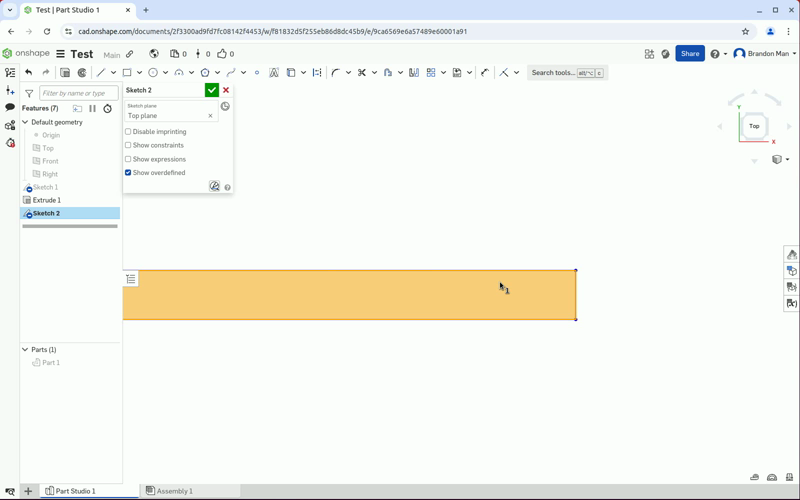
scroll(-6)
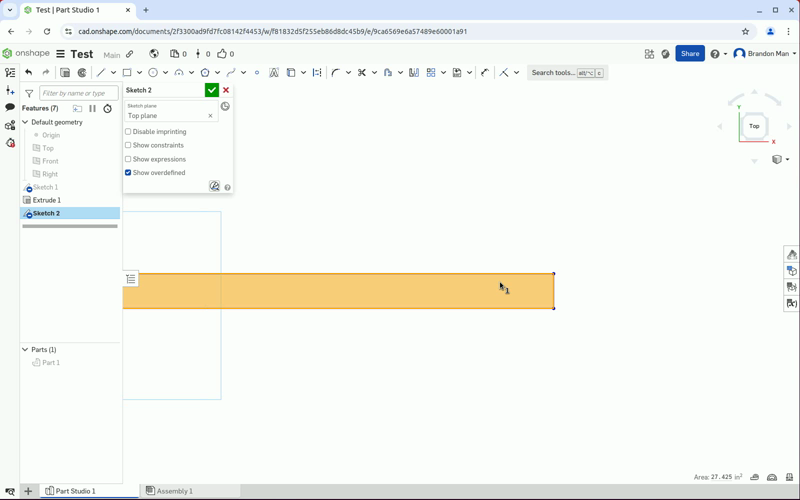
scroll(-6)
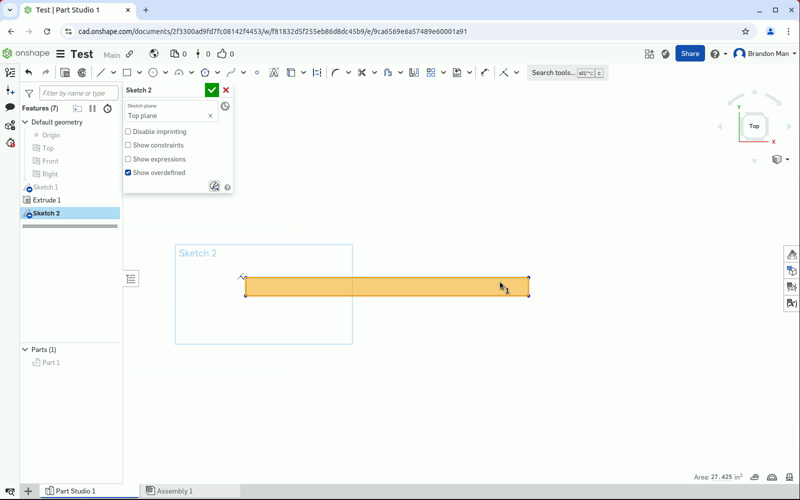
scroll(-6)
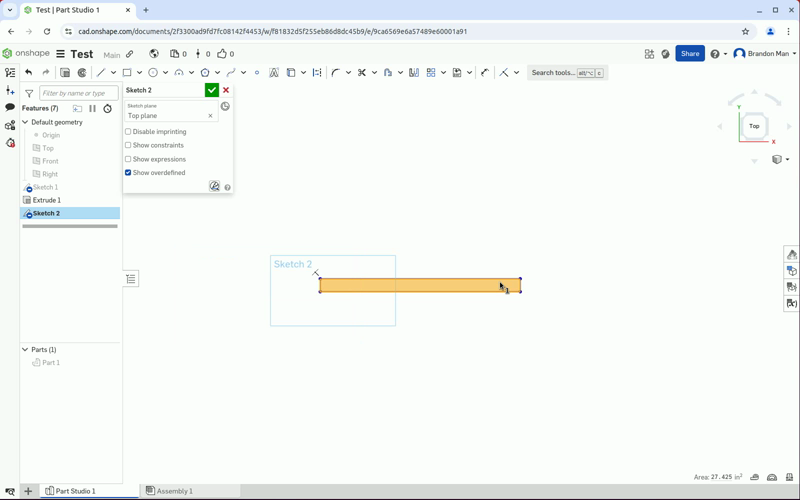
scroll(-6)
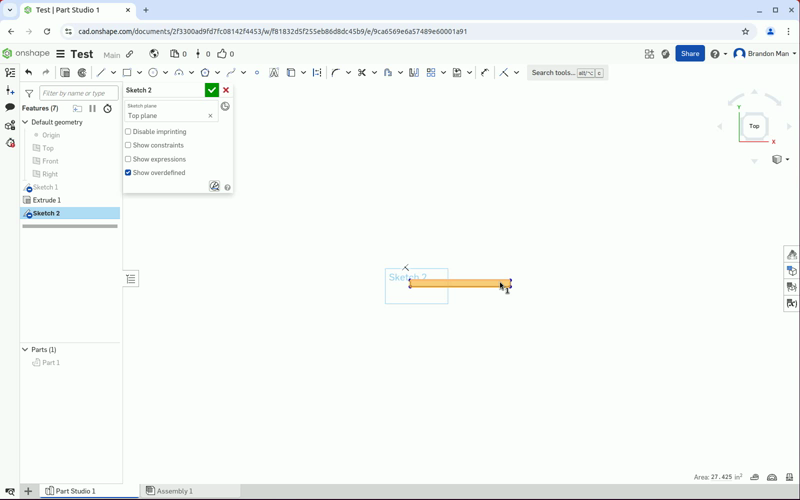
mouse_move(73, 352)
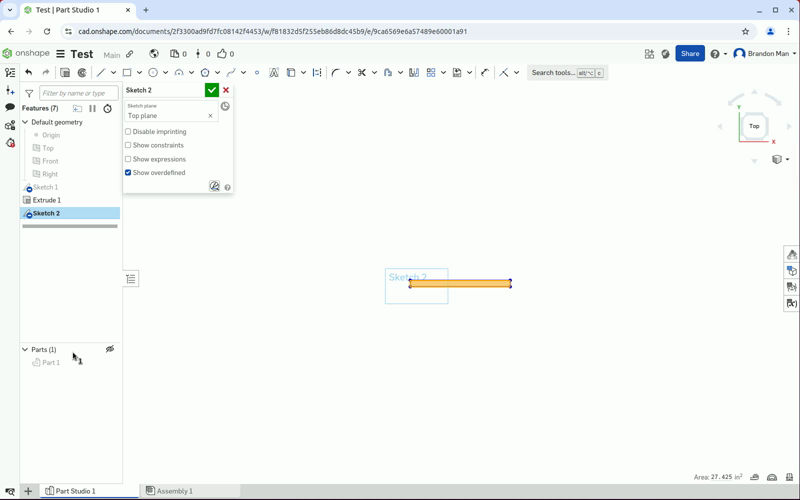
key(shift+y)
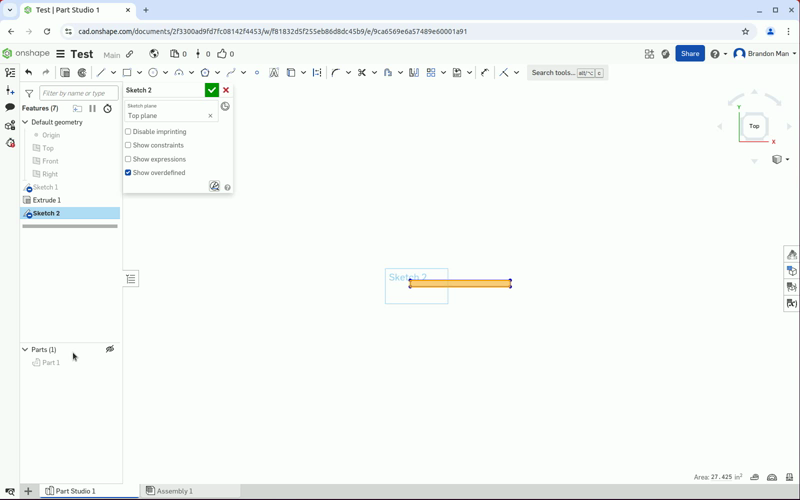
key(shift+e)
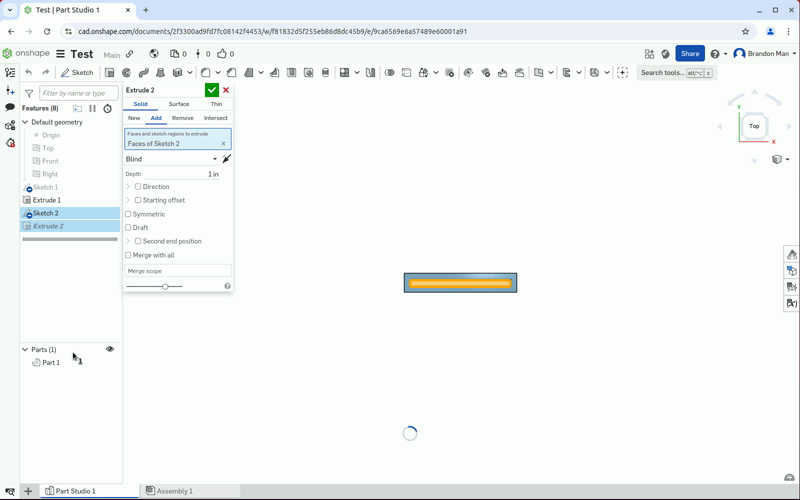
mouse_move(143, 106)
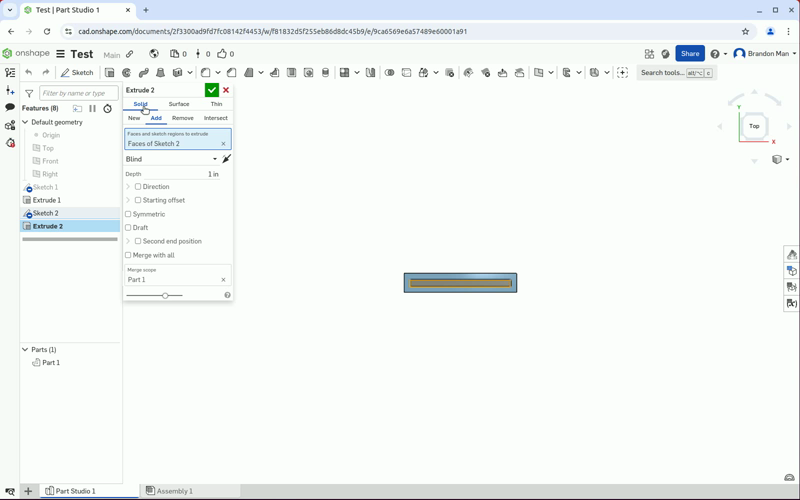
click(143, 106)
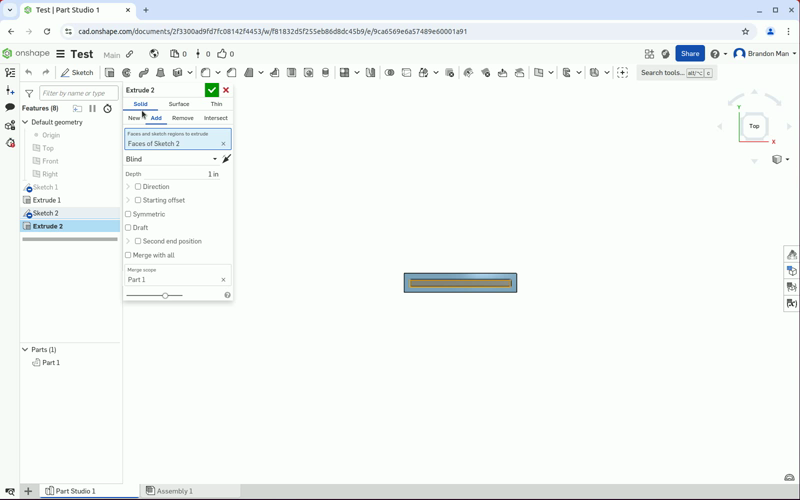
mouse_move(137, 120)
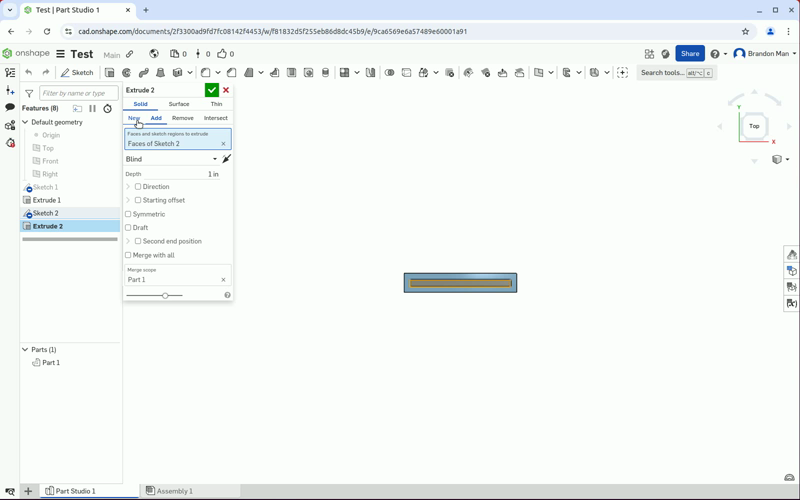
click(137, 120)
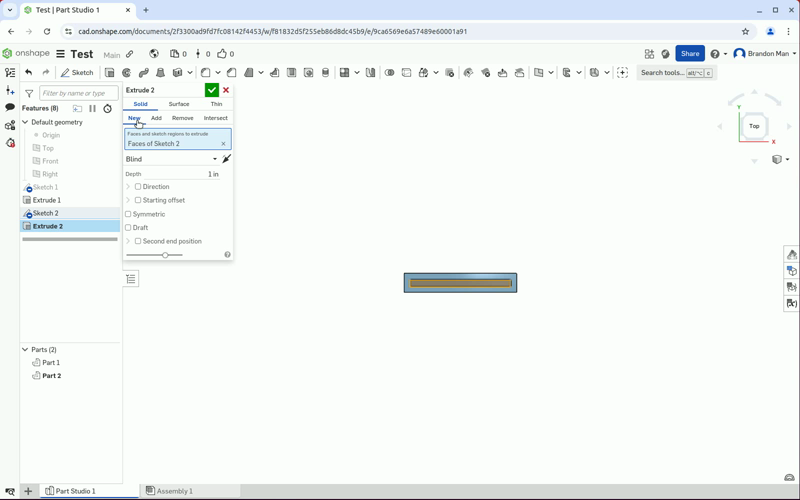
key(tab, 4)
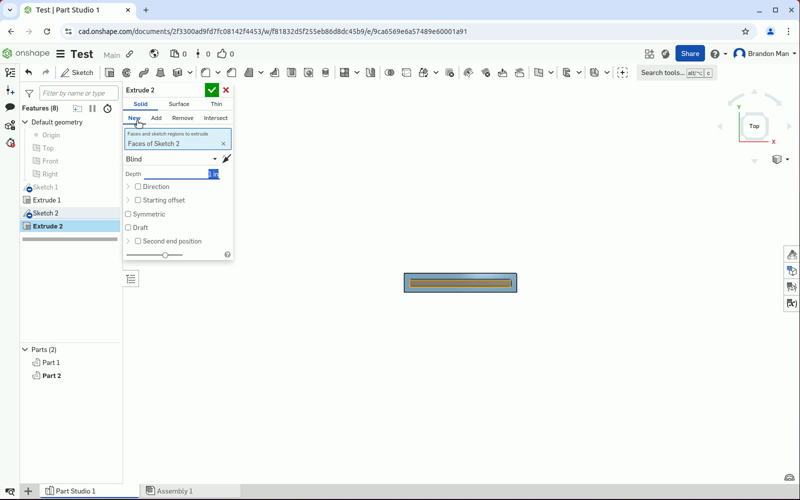
text(2.648)
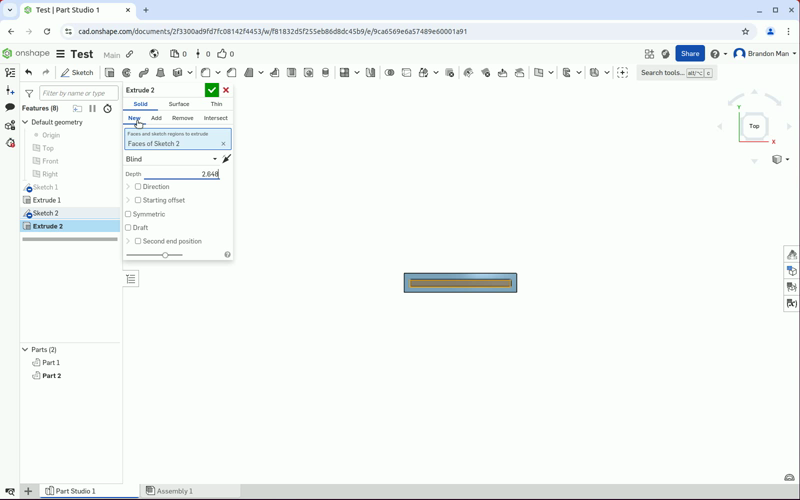
key(enter)
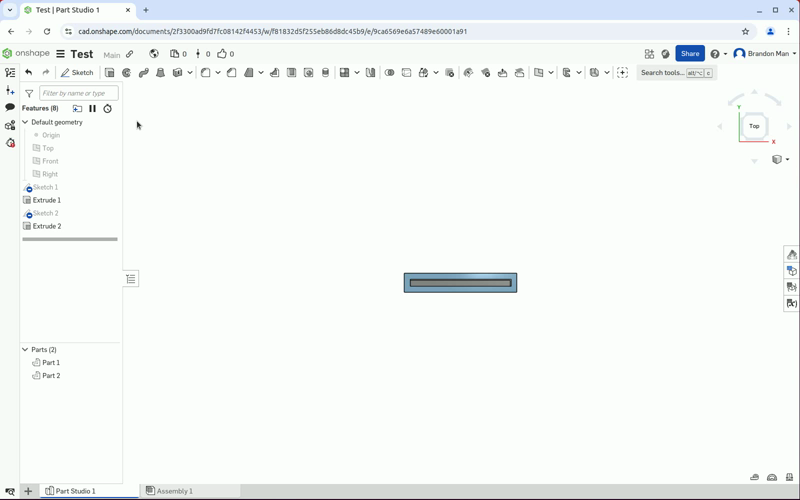
key(shift+h)
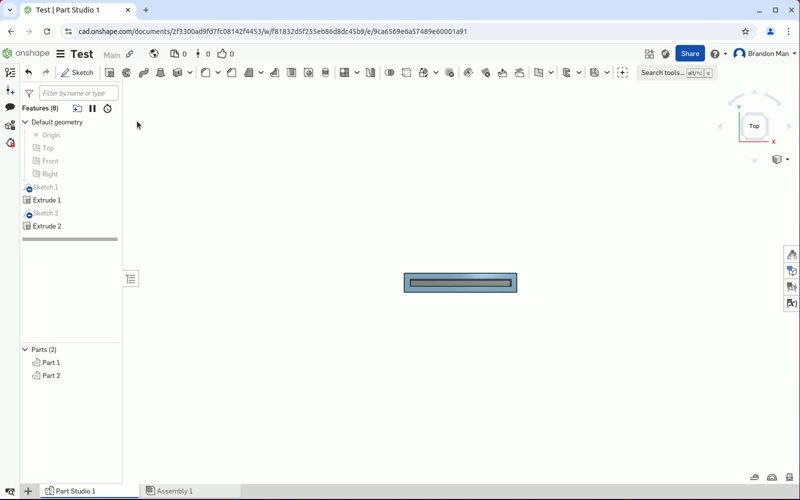
key(shift+h)
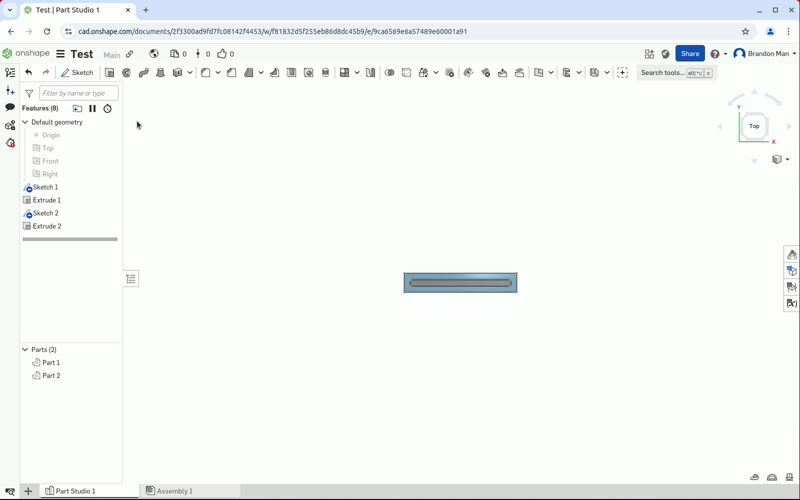
key(shift+7)
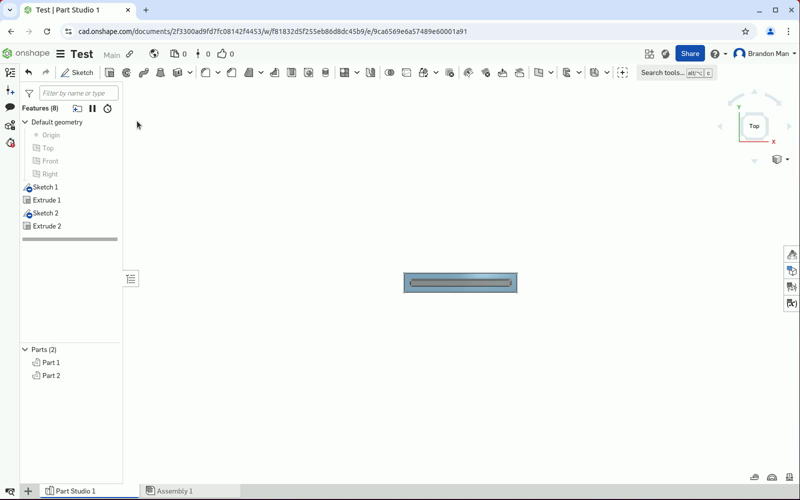
key(up, 3)
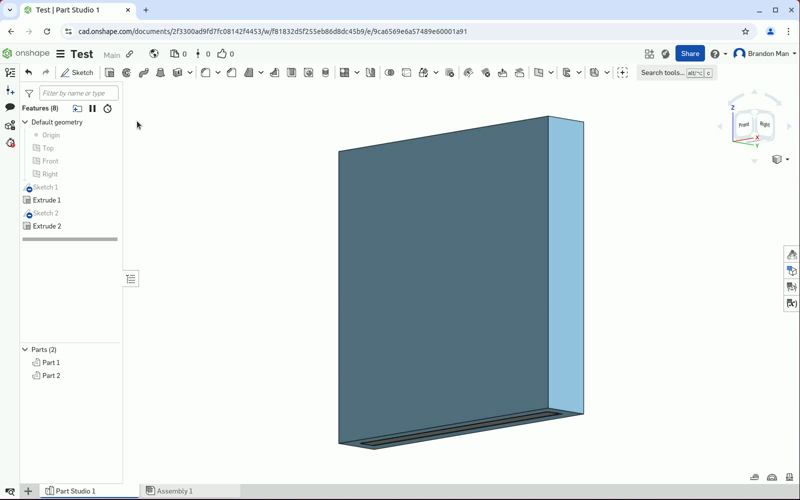
key(left, 3)
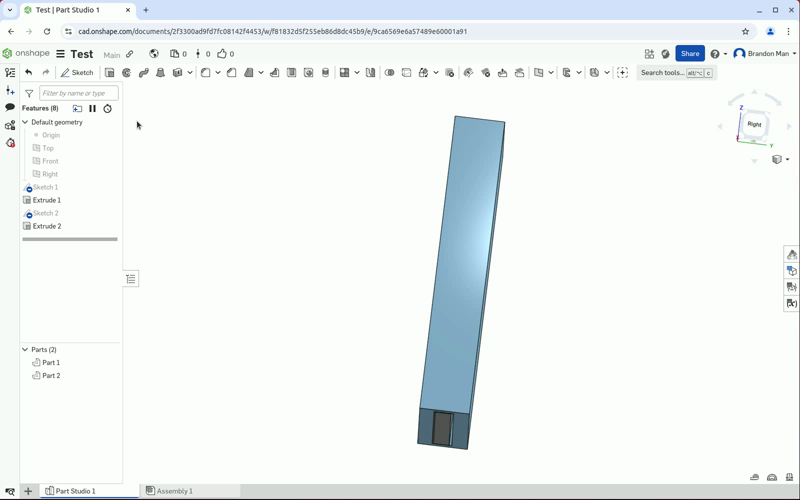
key(right, 3)
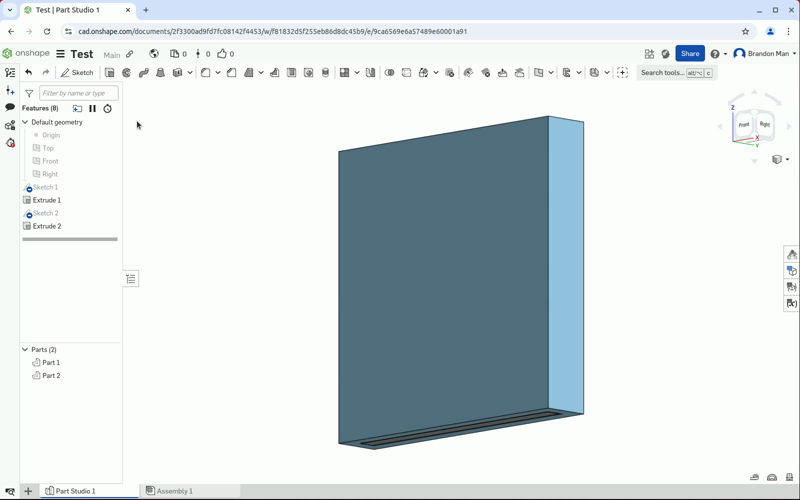
key(down, 3)
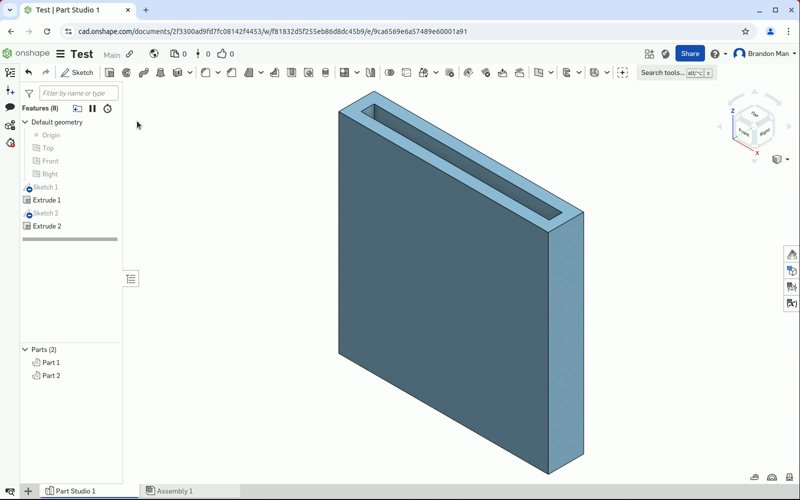
mouse_move(73, 189)
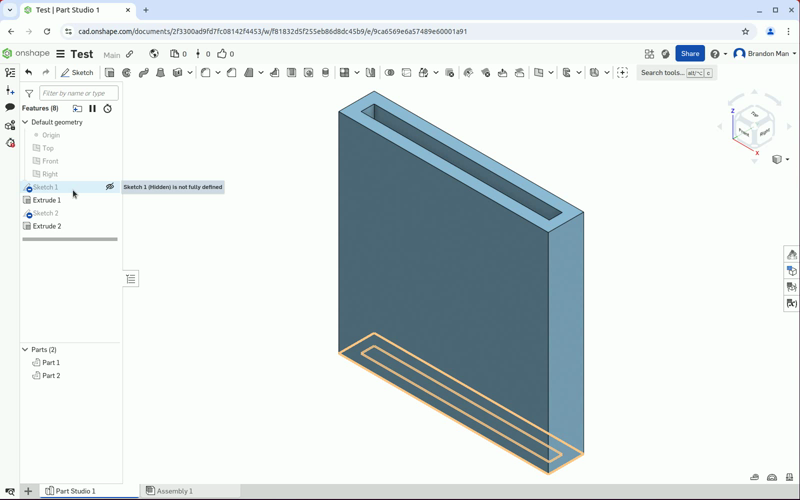
click(73, 189)